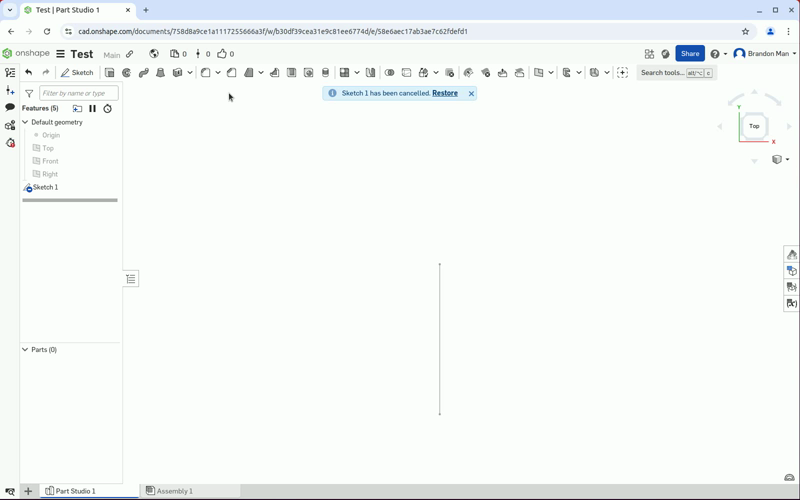
key(shift+h)
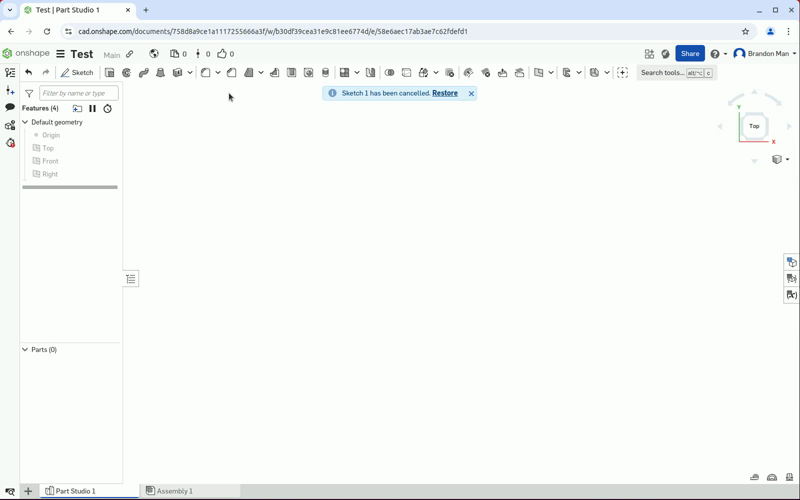
mouse_move(73, 352)
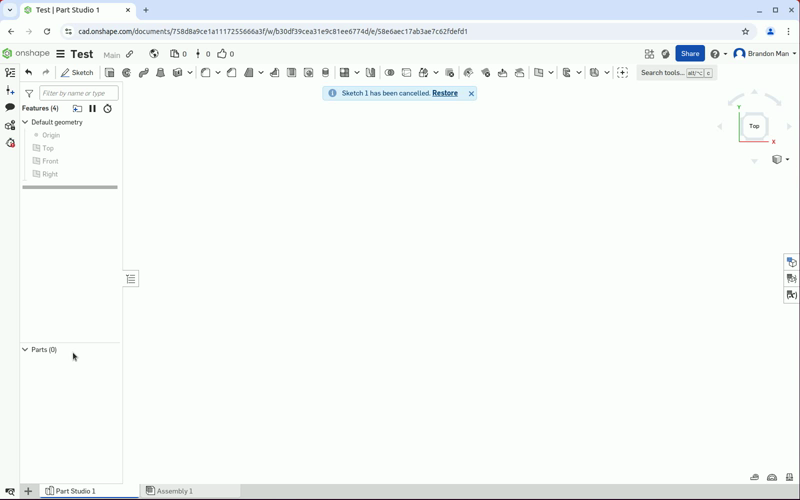
key(y)
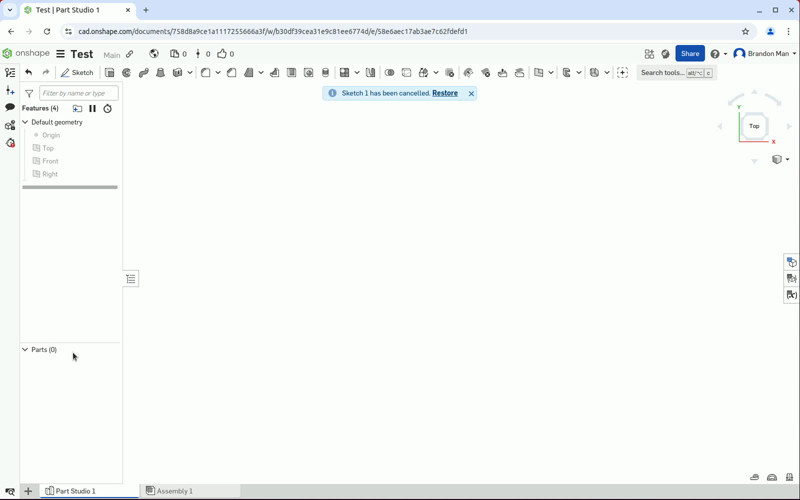
key(shift+p)
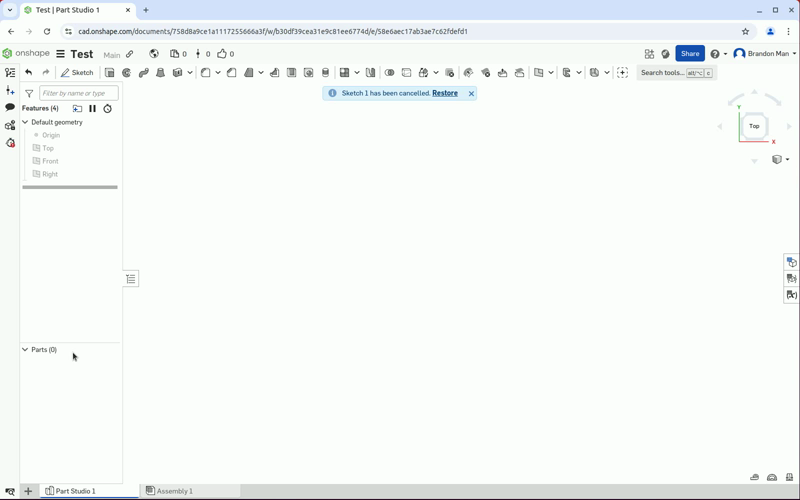
key(space)
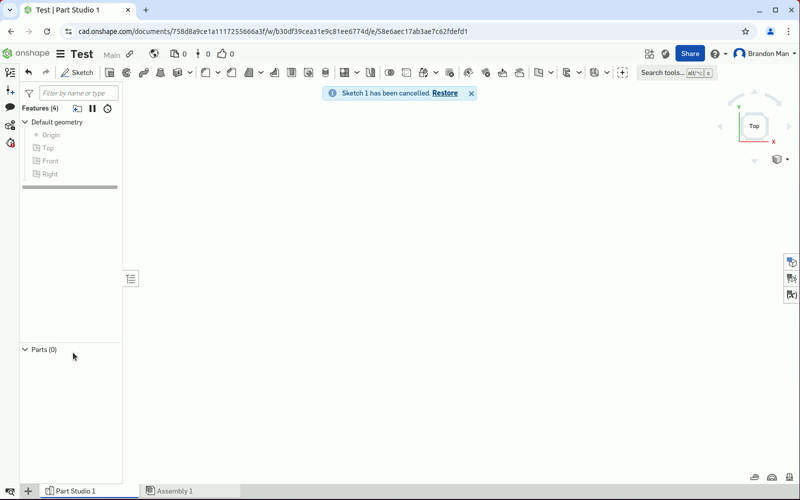
key_down(shift)
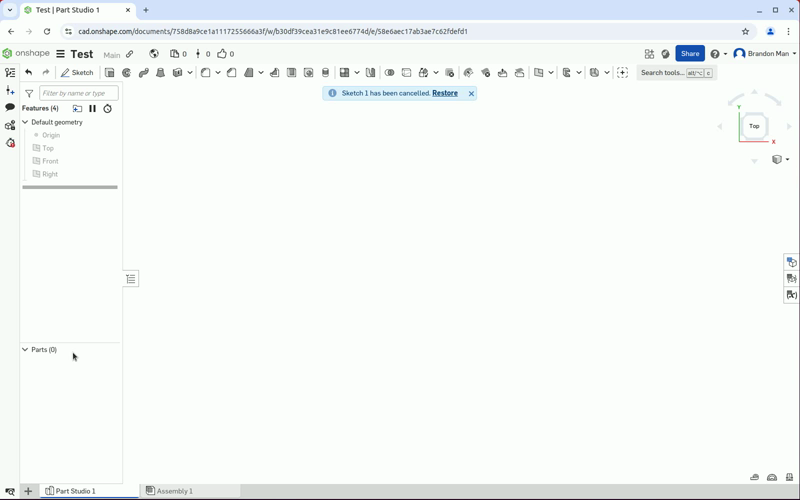
key(up)
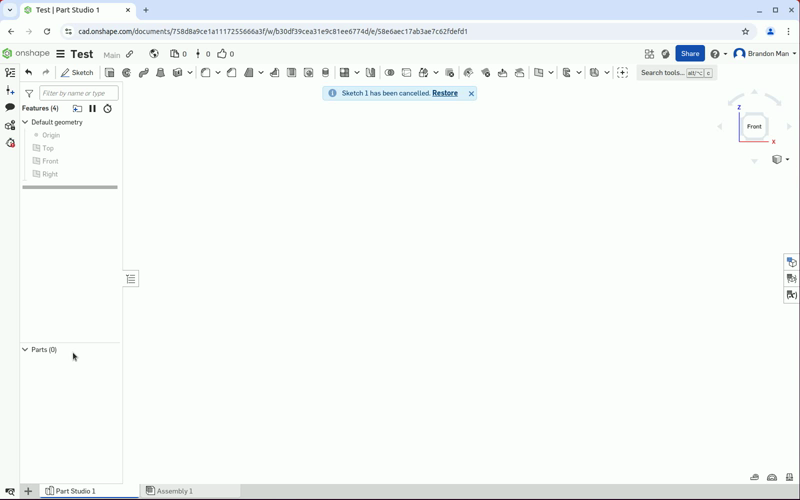
key_up(shift)
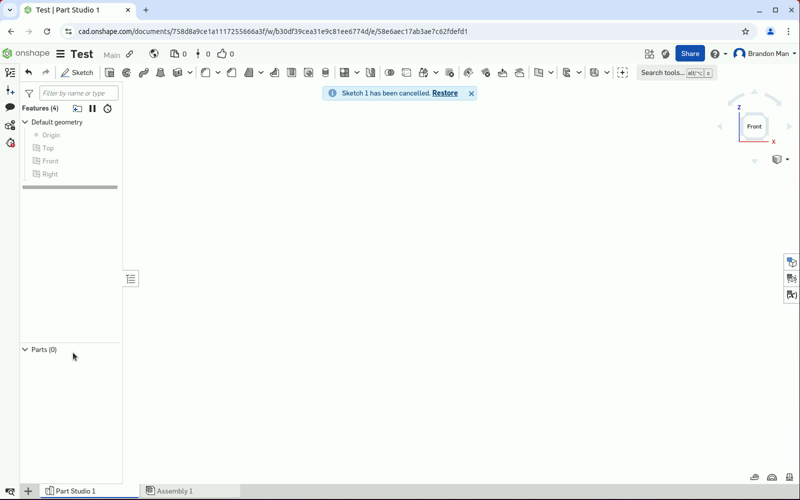
mouse_move(73, 352)
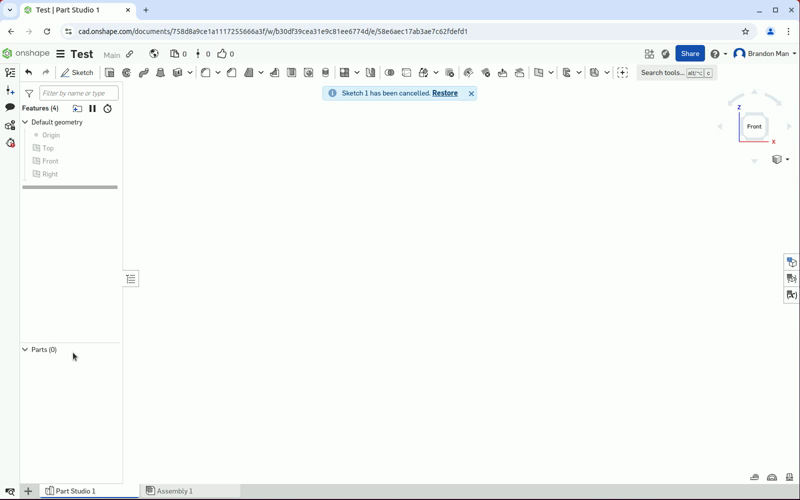
key(shift+y)
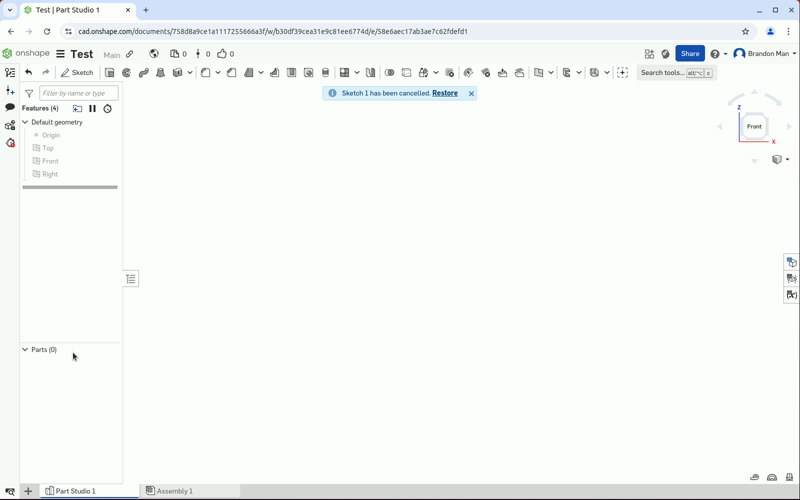
key(shift+s)
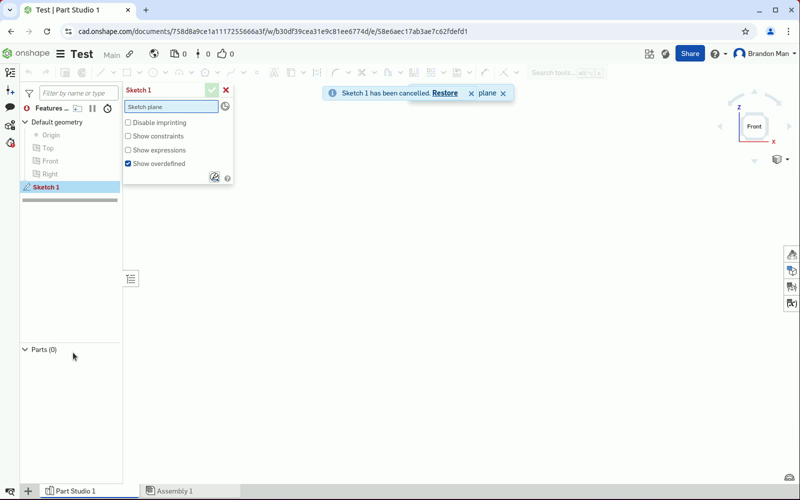
mouse_move(73, 163)
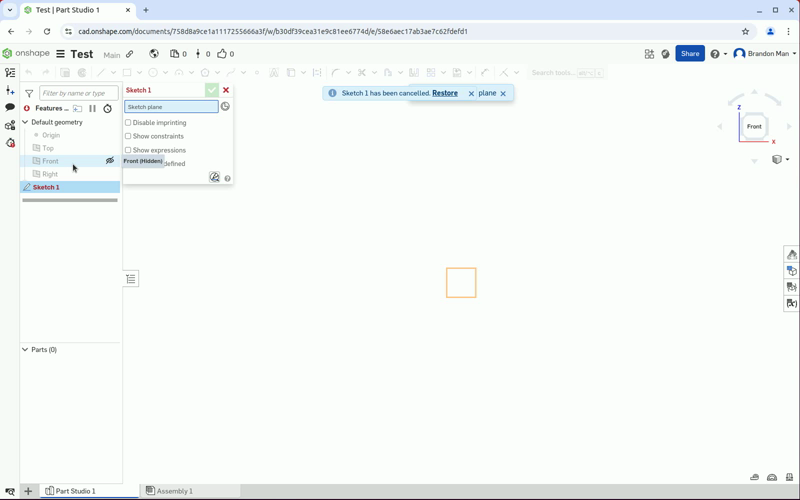
click(73, 163)
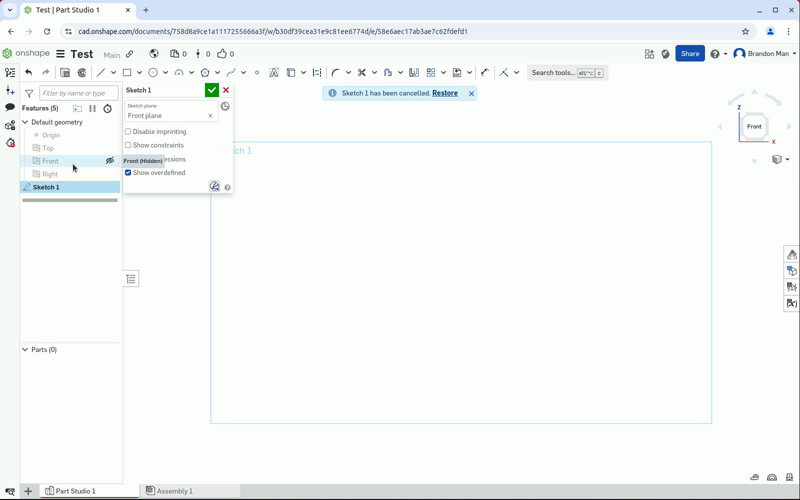
mouse_move(73, 352)
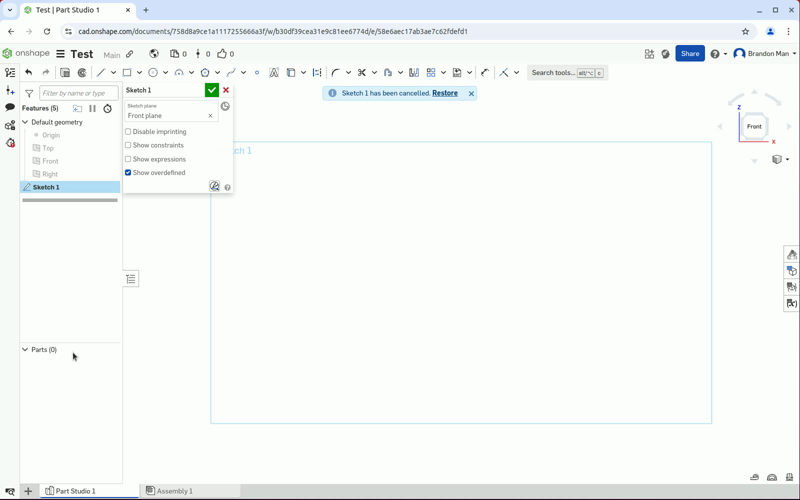
key(y)
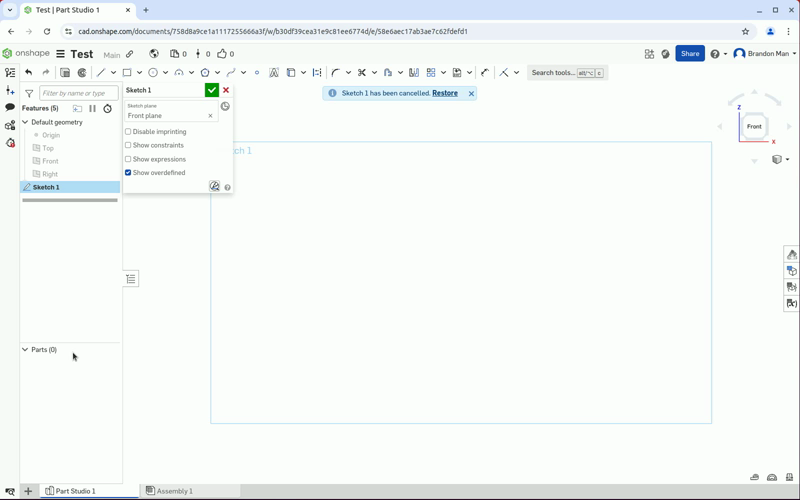
key(l)
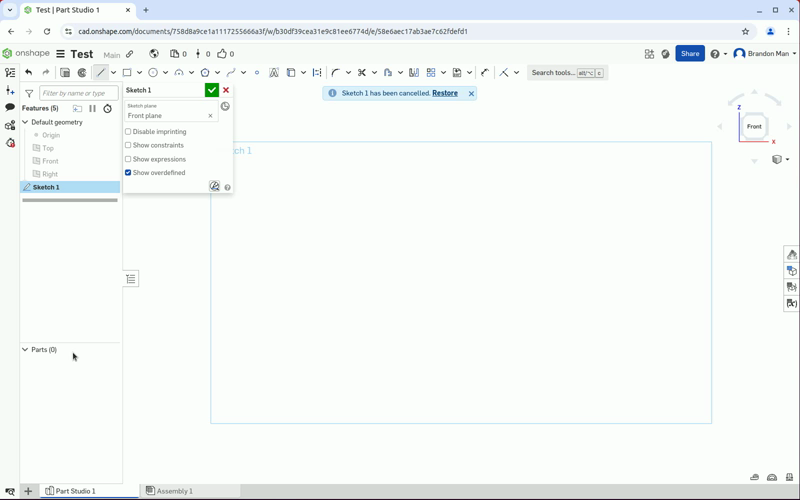
key_down(shift)
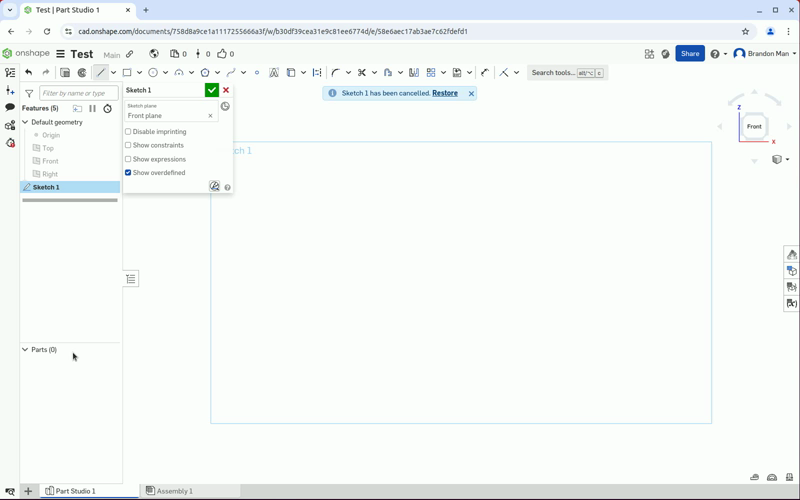
mouse_move(348, 254)
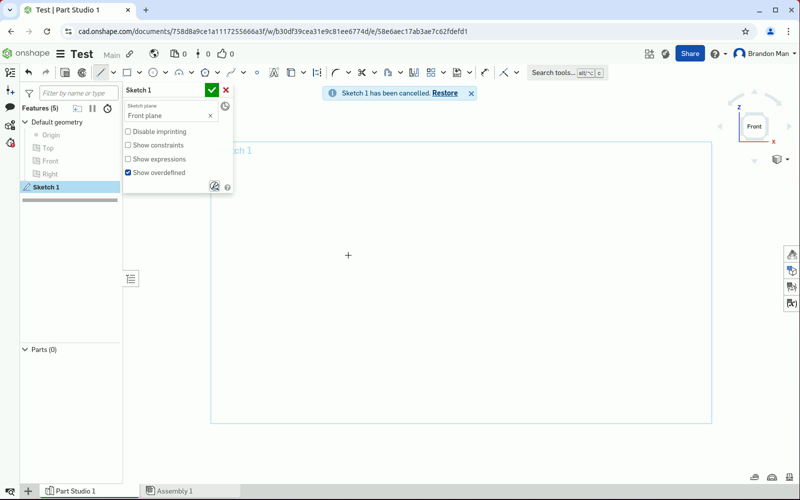
click(348, 254)
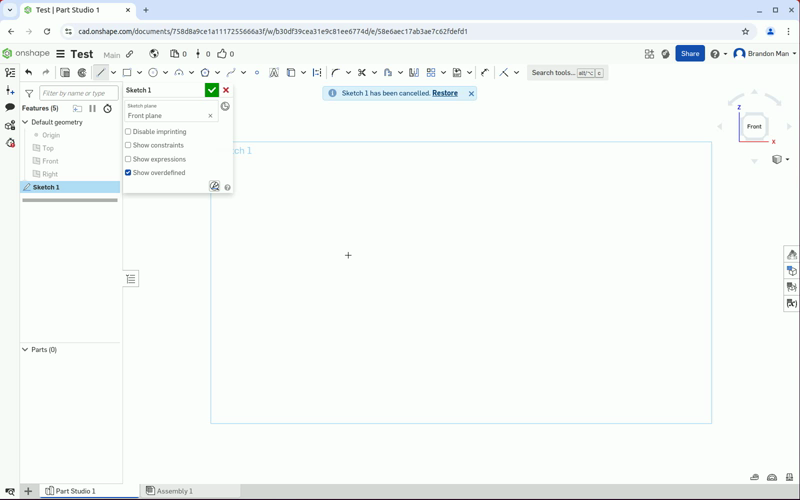
key_up(shift)
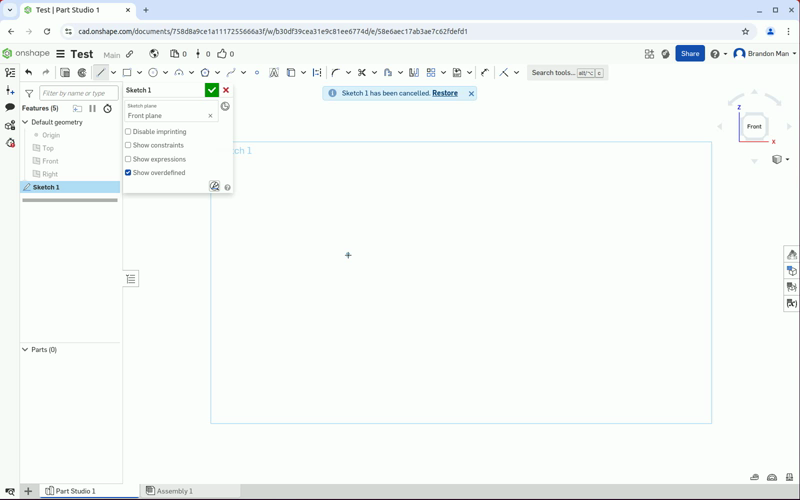
key_down(shift)
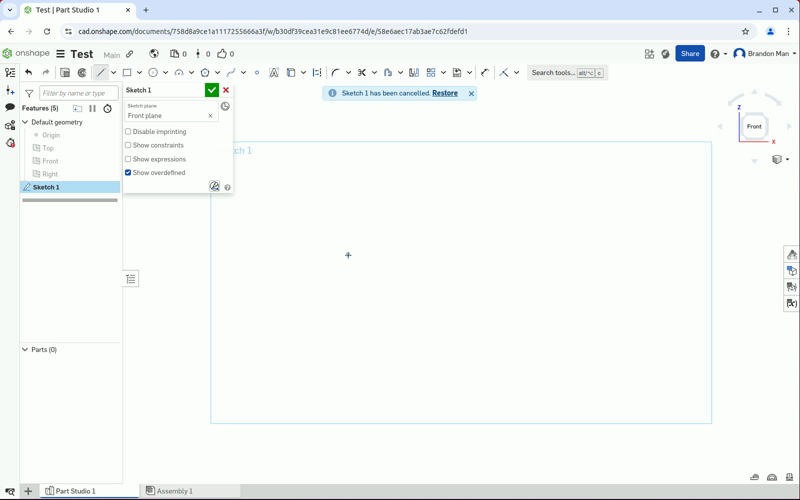
mouse_move(378, 254)
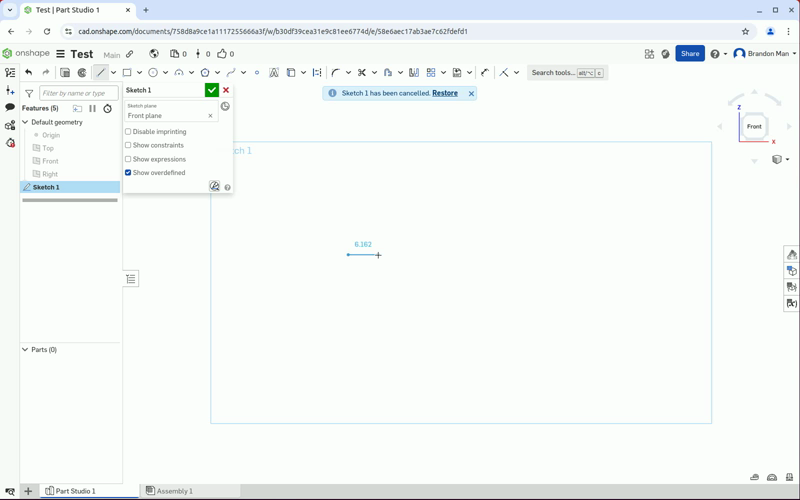
mouse_move(404, 254)
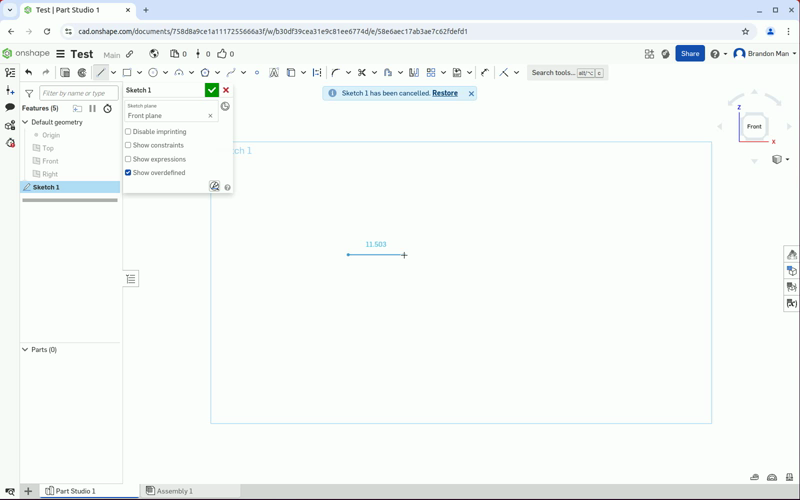
click(404, 254)
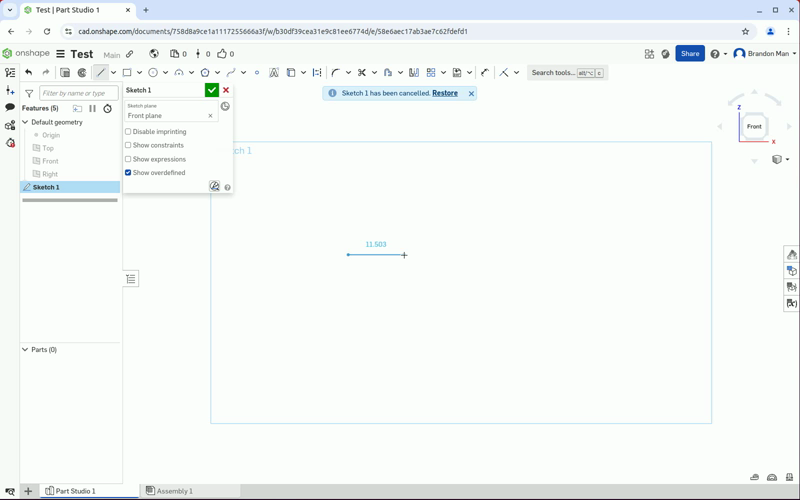
key_up(shift)
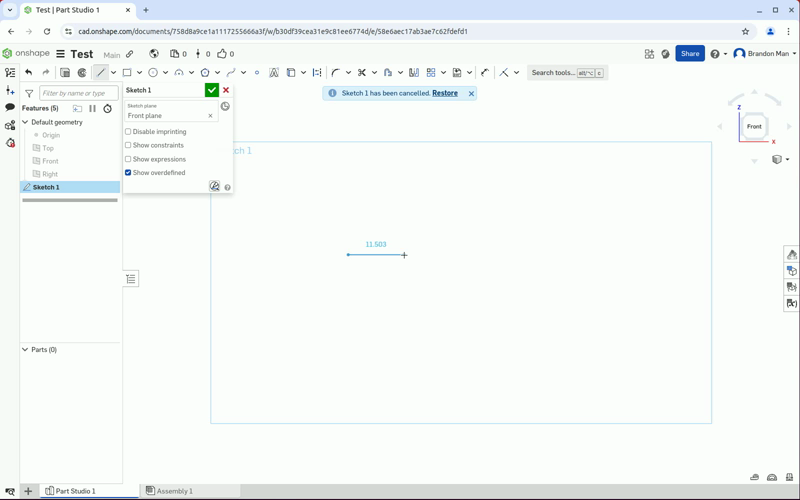
key_down(shift)
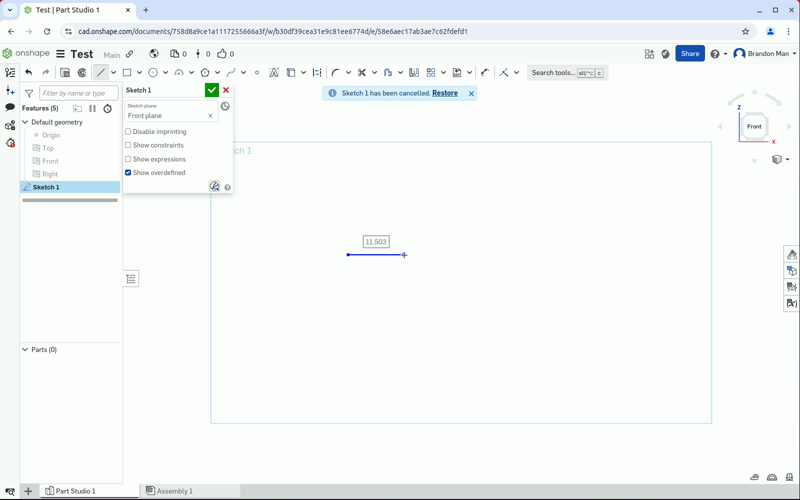
mouse_move(404, 170)
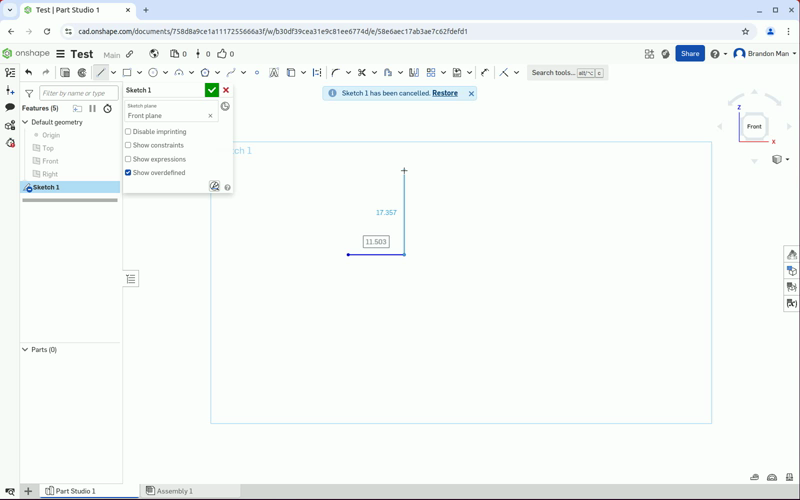
click(404, 170)
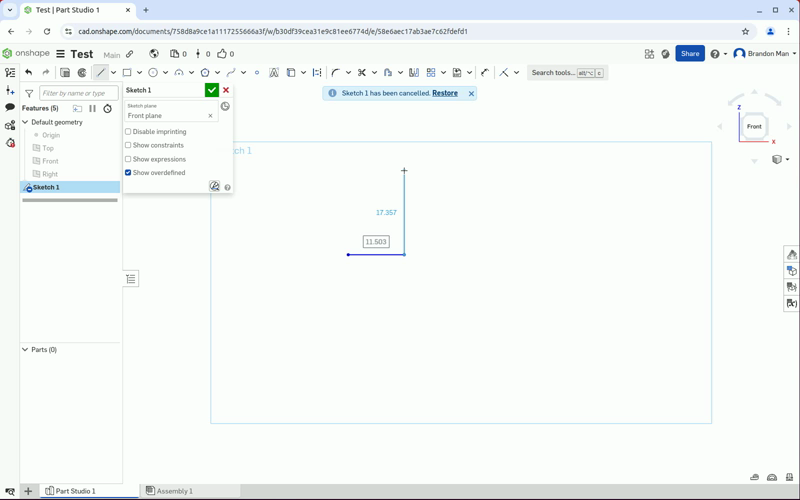
key_up(shift)
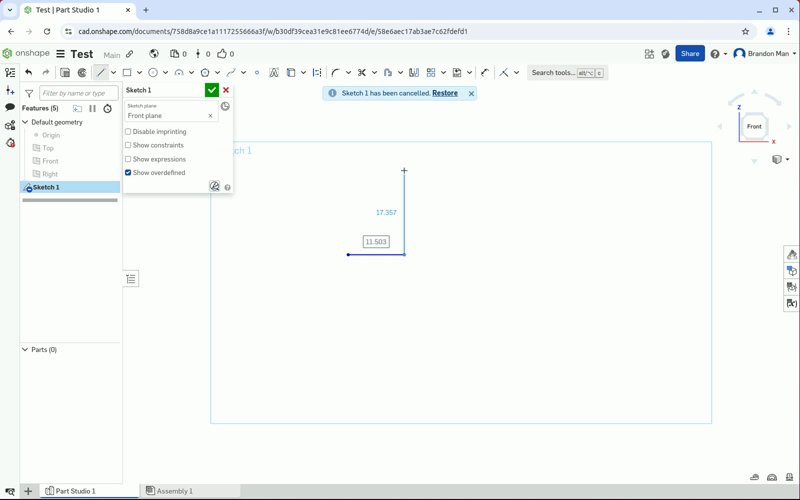
key_down(shift)
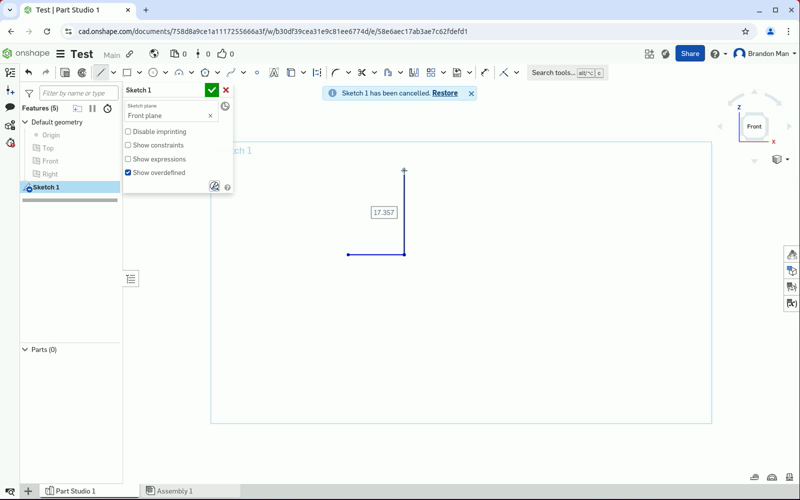
mouse_move(434, 170)
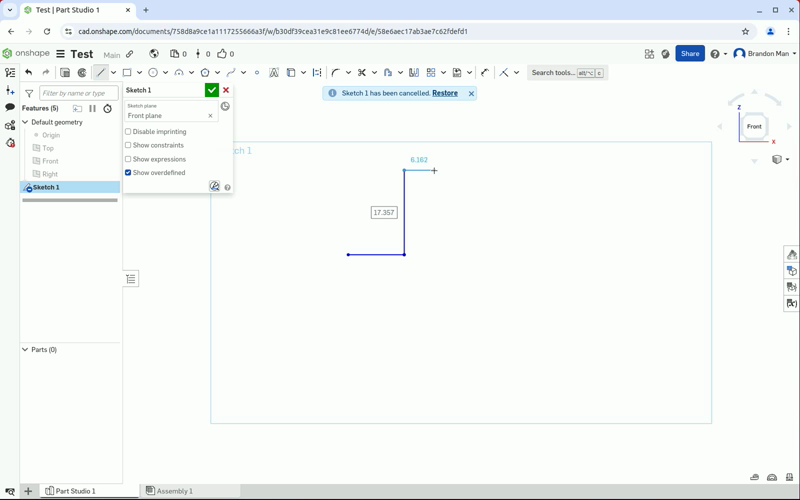
mouse_move(348, 170)
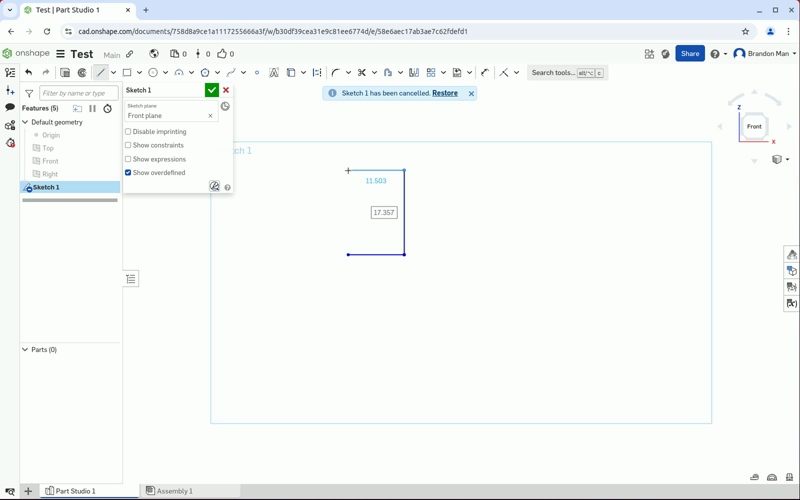
click(348, 170)
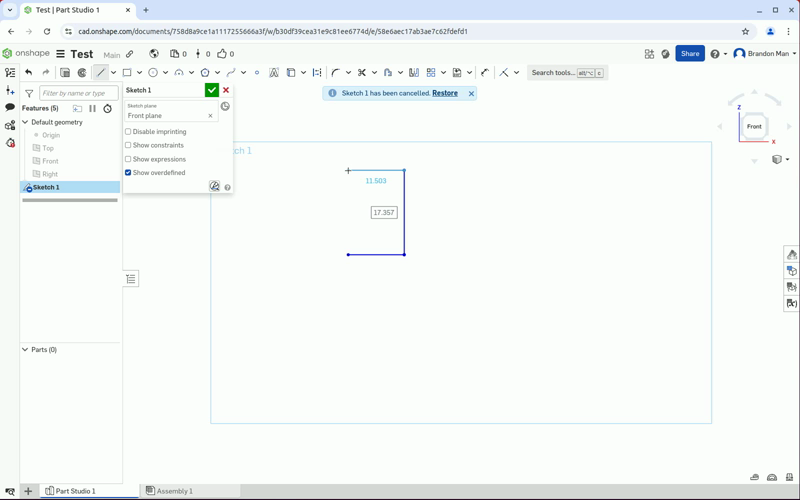
key_up(shift)
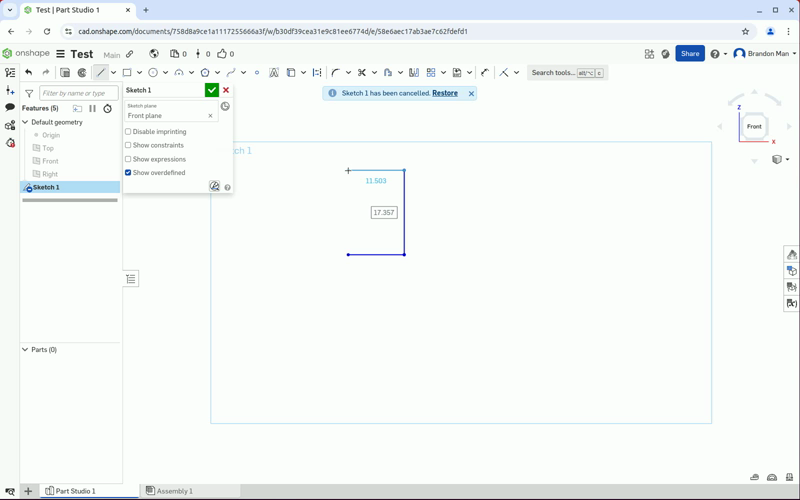
key_down(shift)
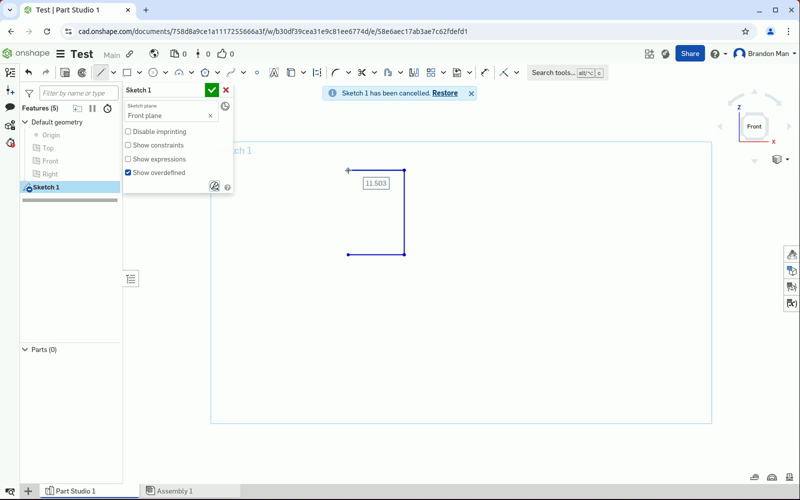
mouse_move(348, 254)
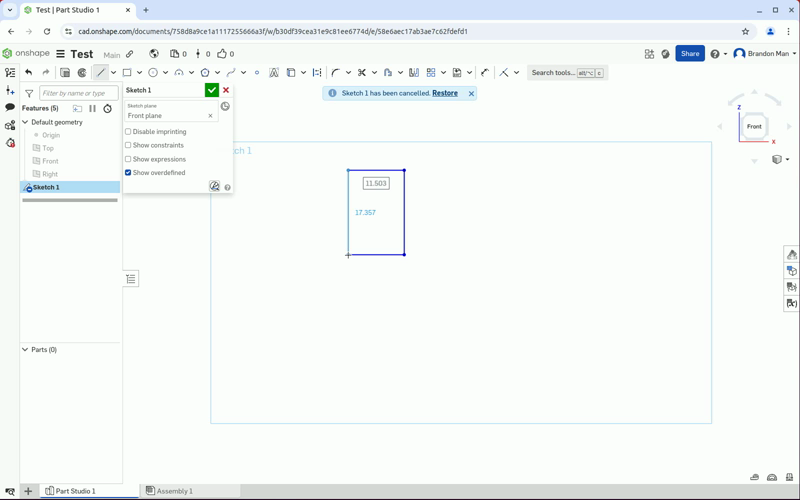
key_up(shift)
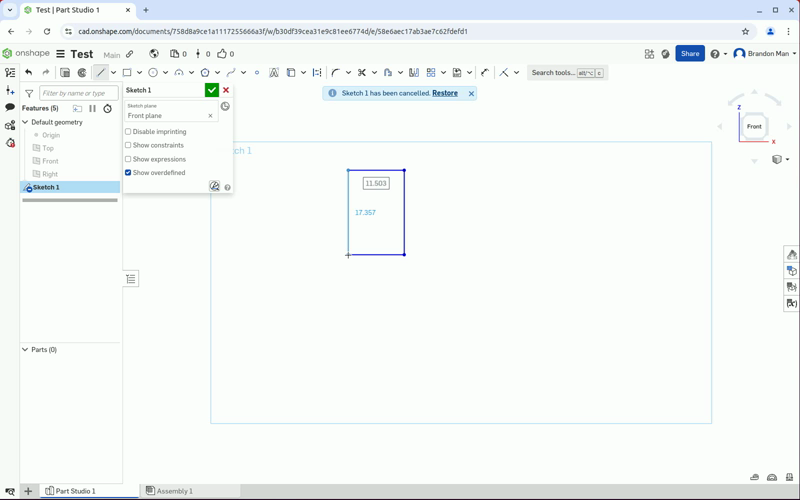
click(348, 254)
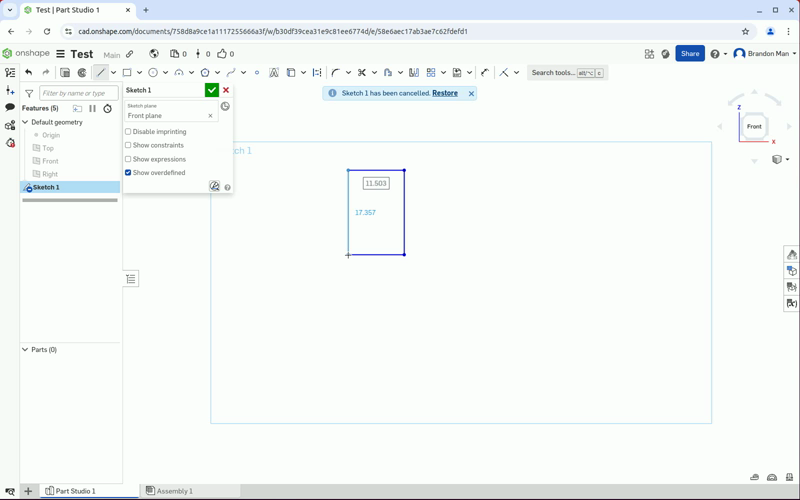
key(esc)
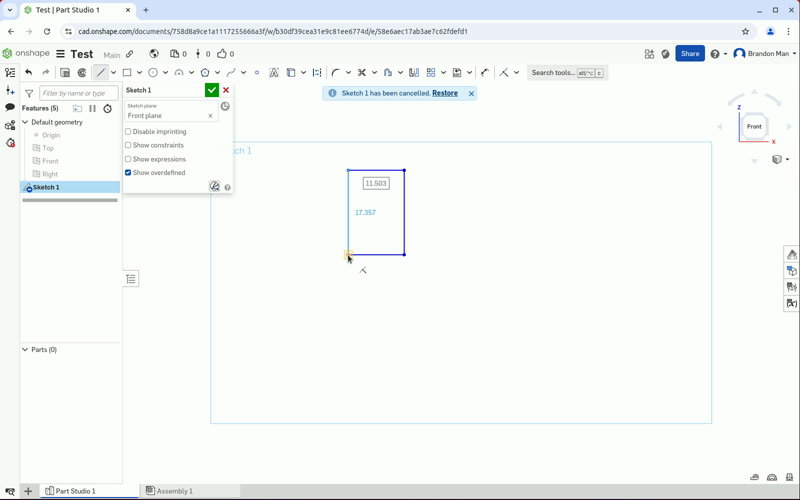
mouse_move(400, 241)
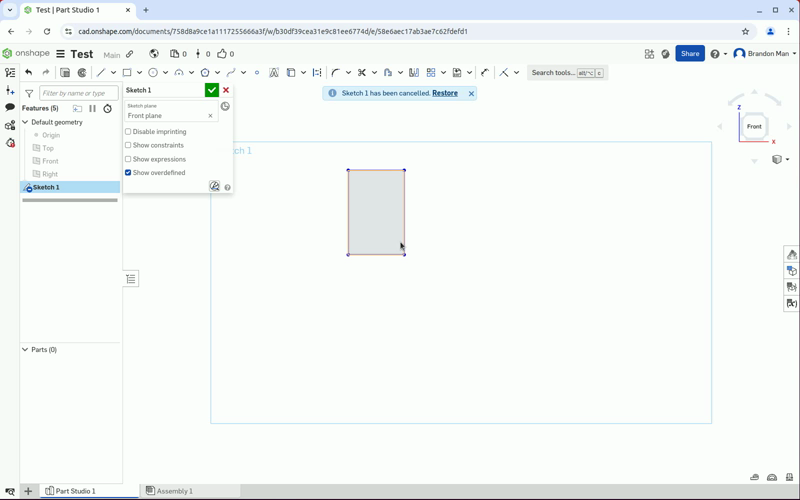
click(400, 241)
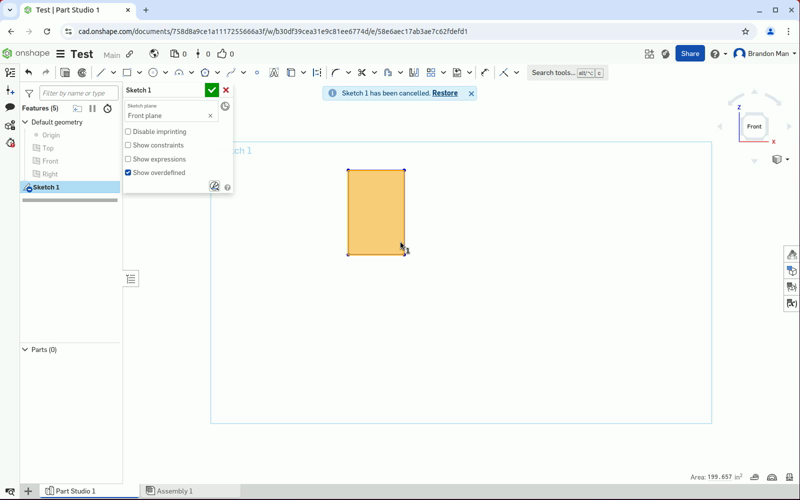
mouse_move(73, 352)
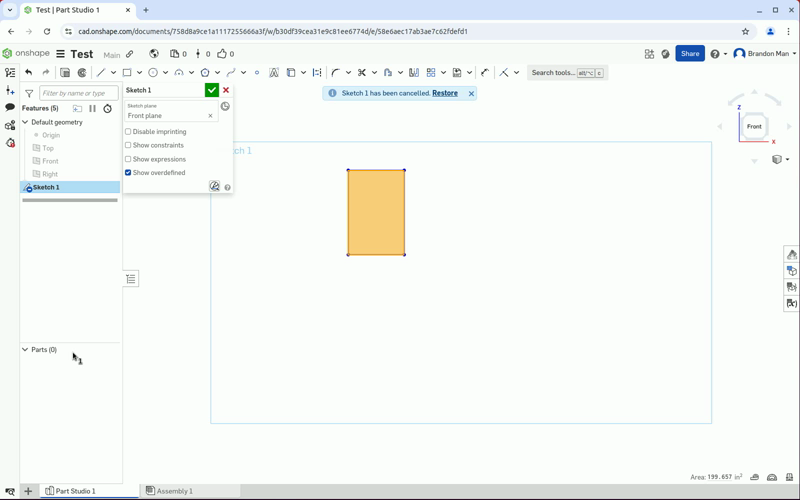
key(shift+y)
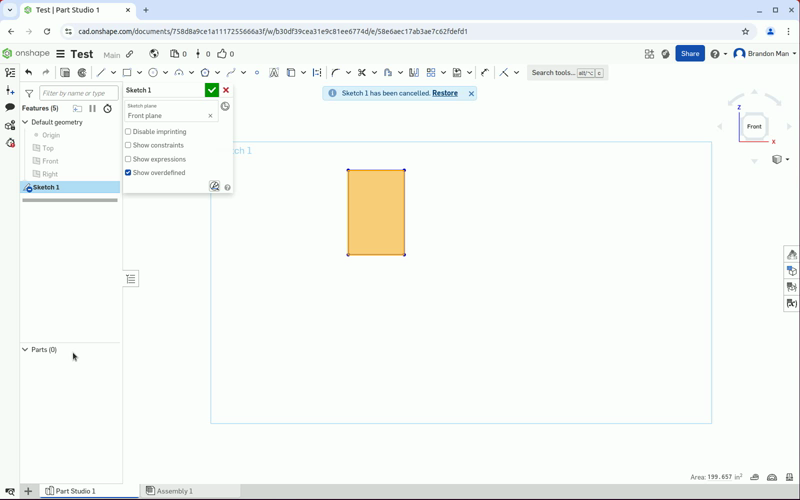
key(shift+e)
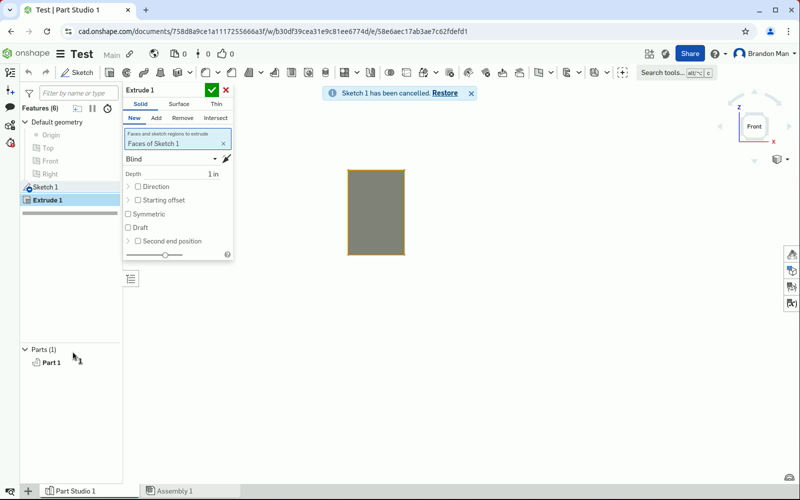
mouse_move(143, 106)
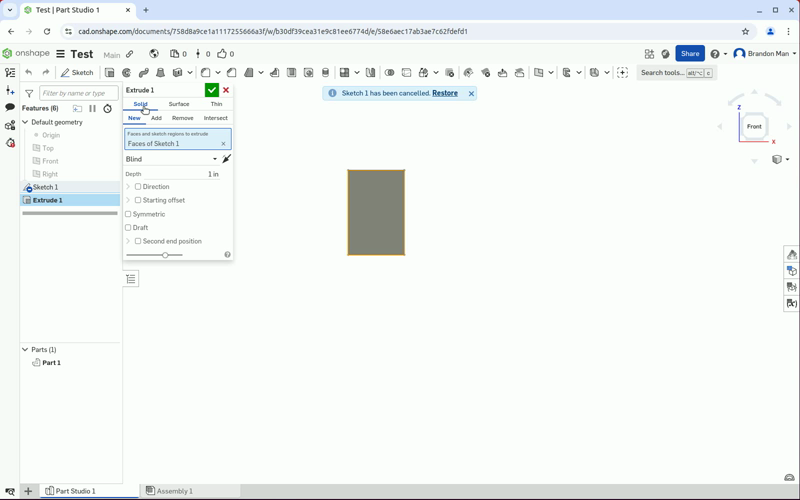
click(143, 106)
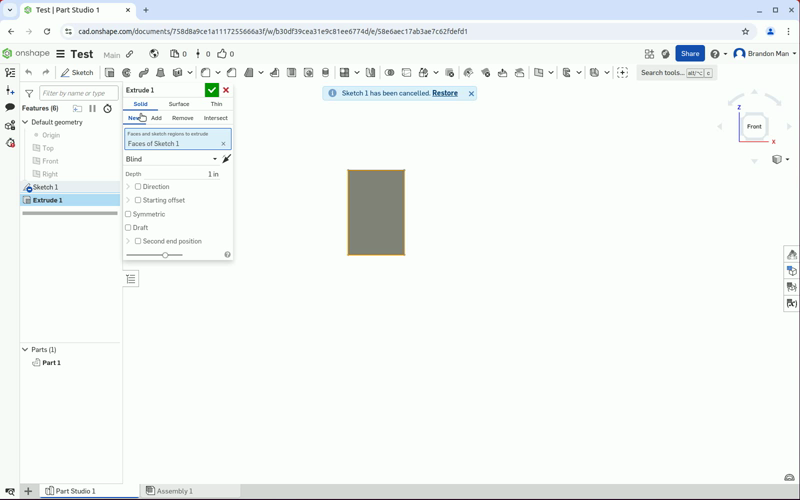
mouse_move(137, 120)
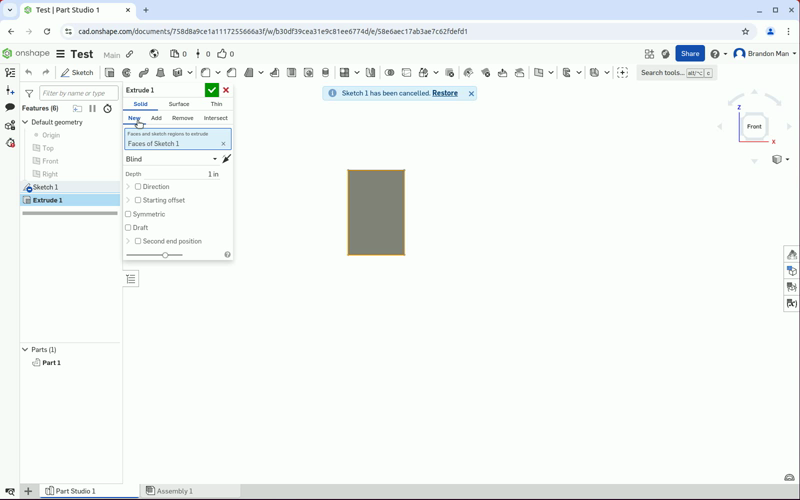
click(137, 120)
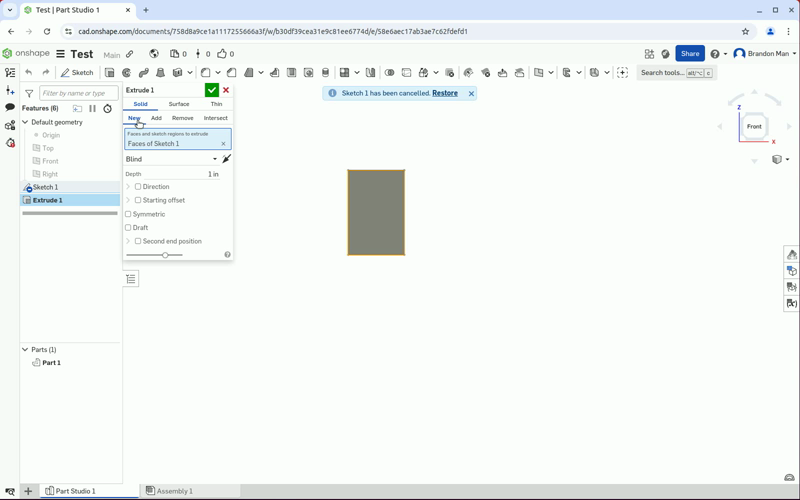
key(tab, 4)
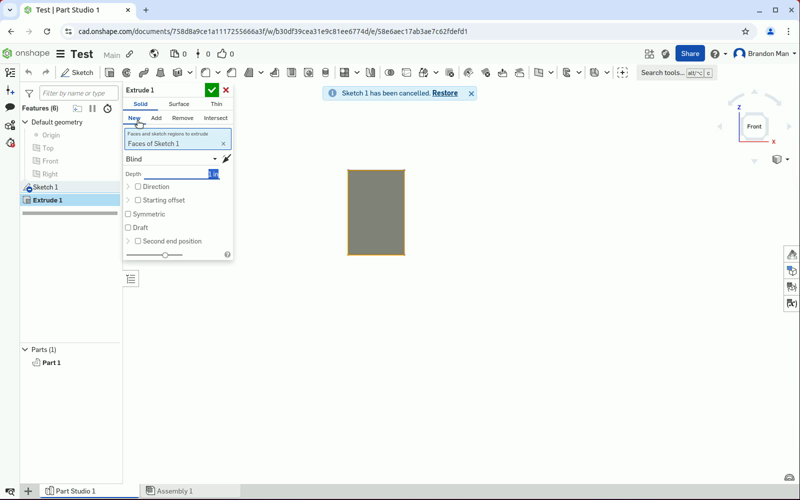
text(13.961)
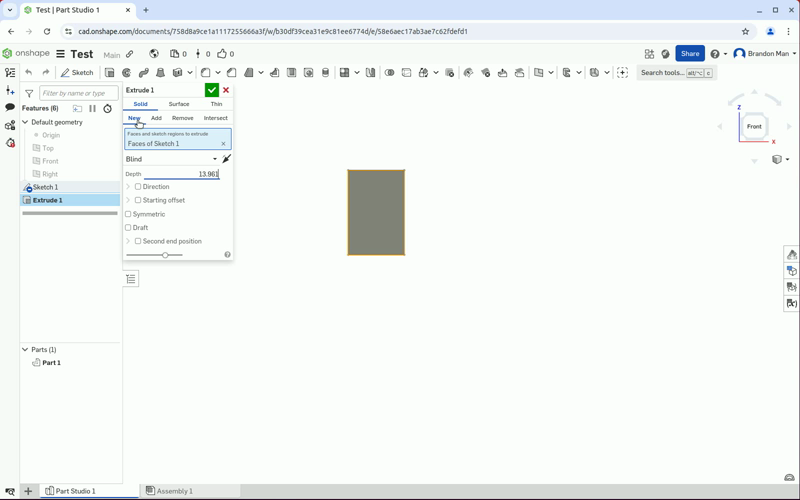
key(enter)
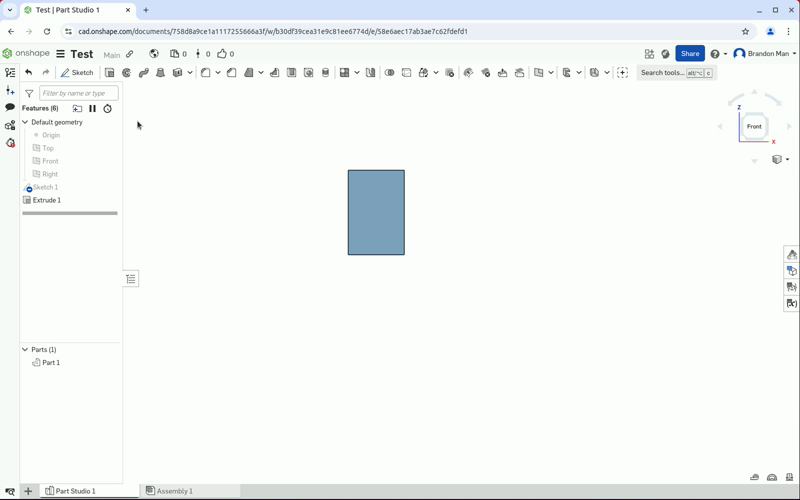
key(shift+h)
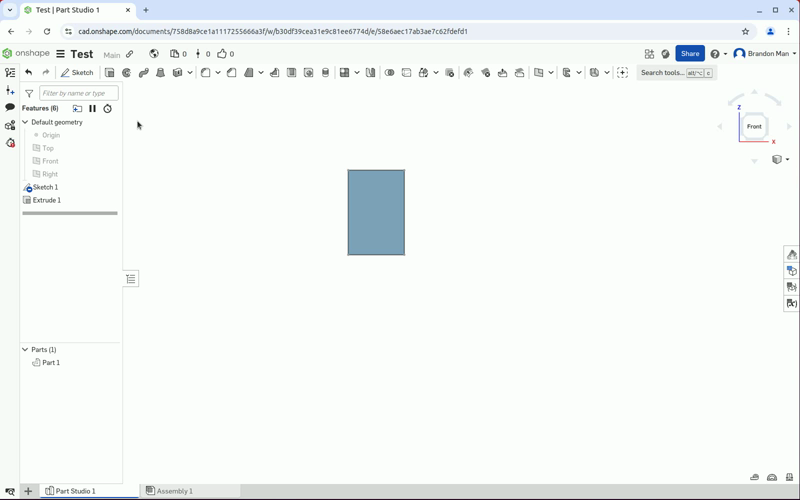
key(shift+h)
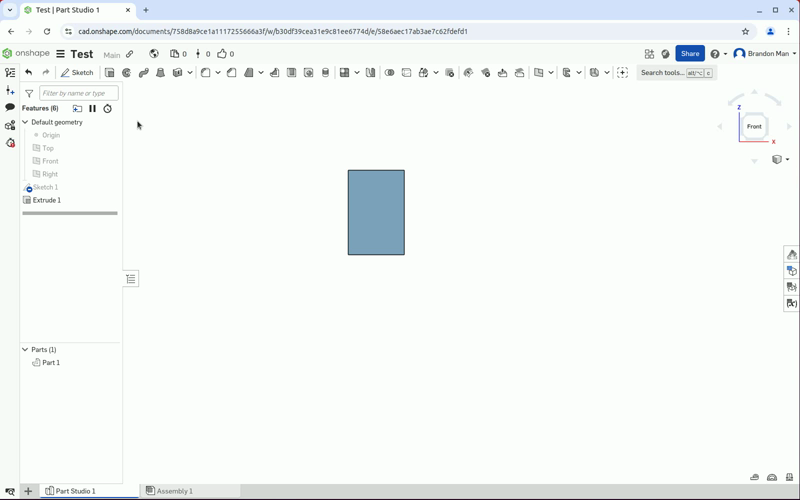
mouse_move(73, 189)
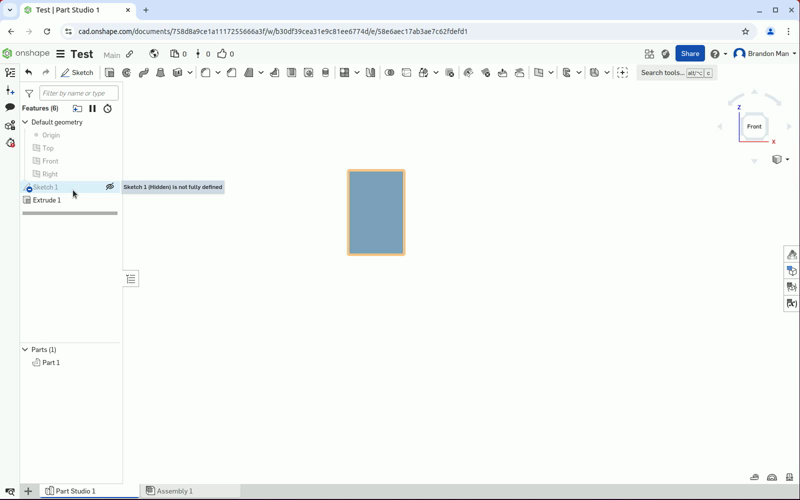
click(73, 189)
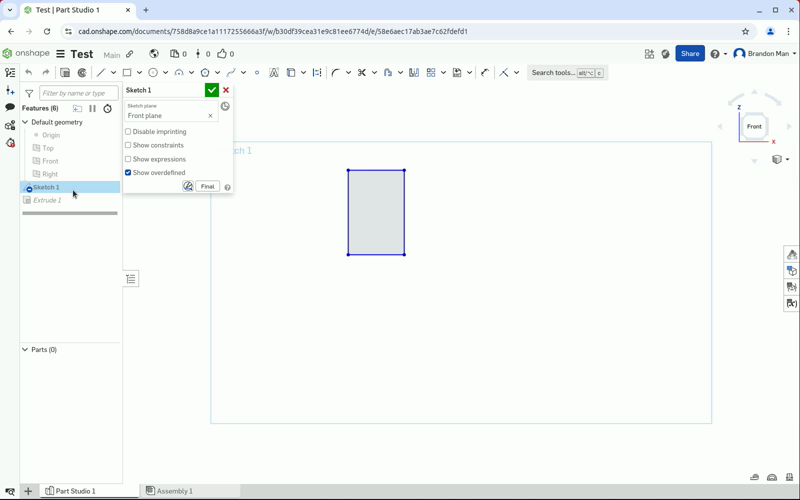
mouse_move(229, 92)
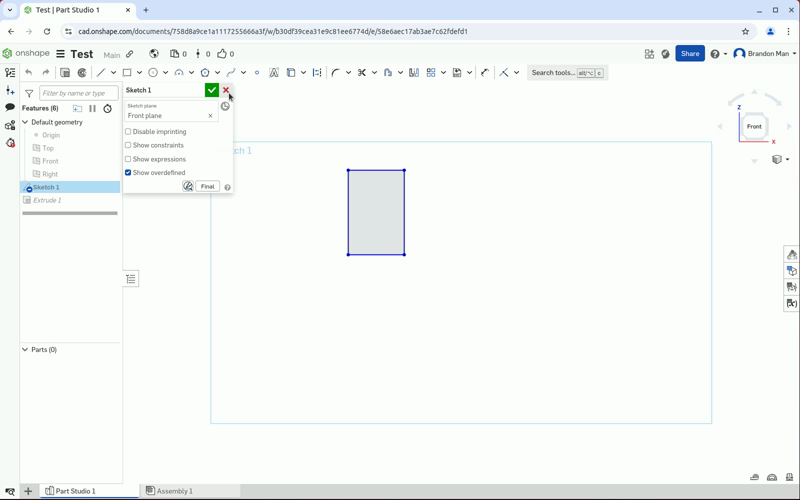
click(229, 92)
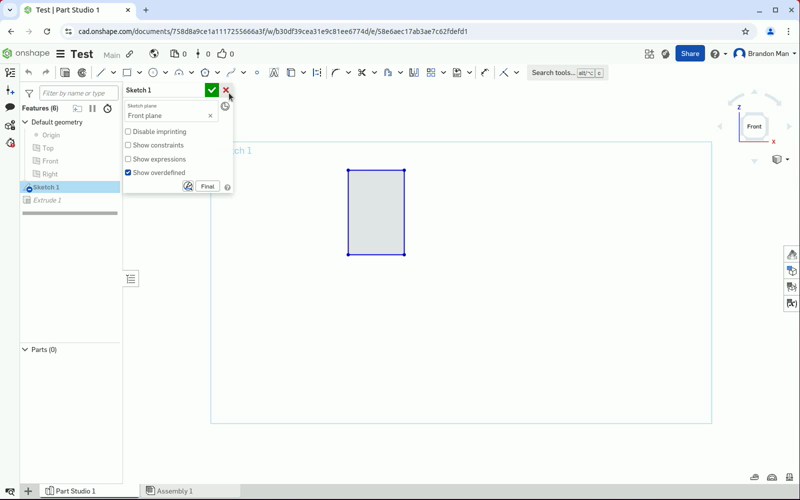
key(shift+s)
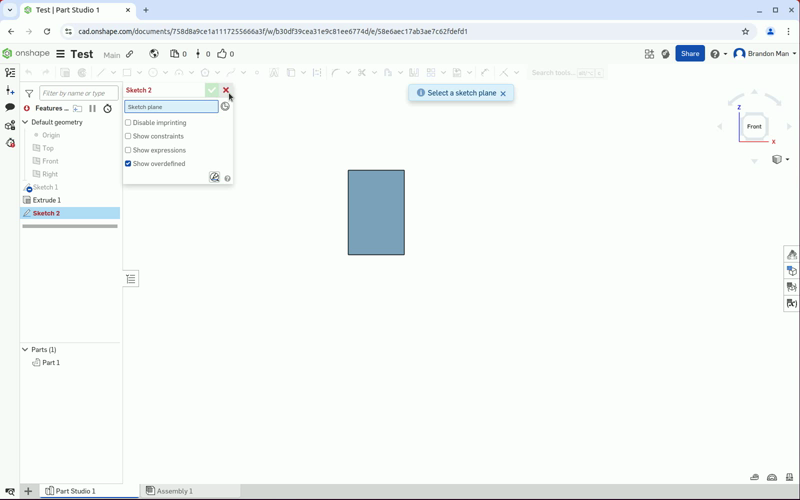
mouse_move(73, 163)
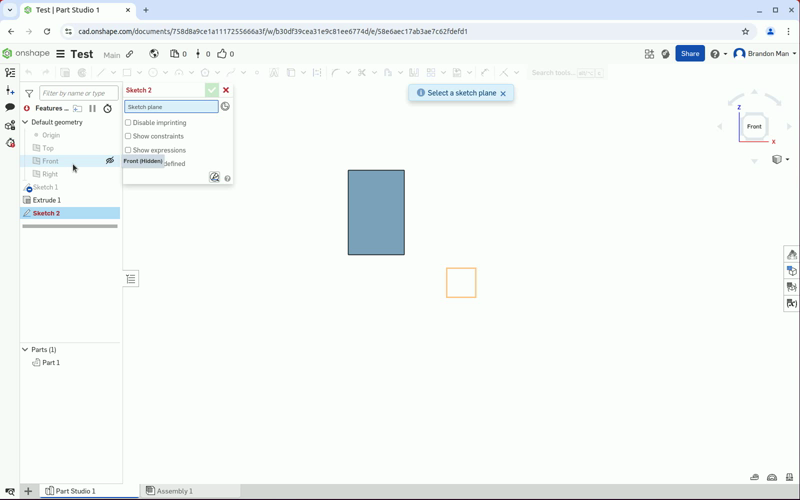
click(73, 163)
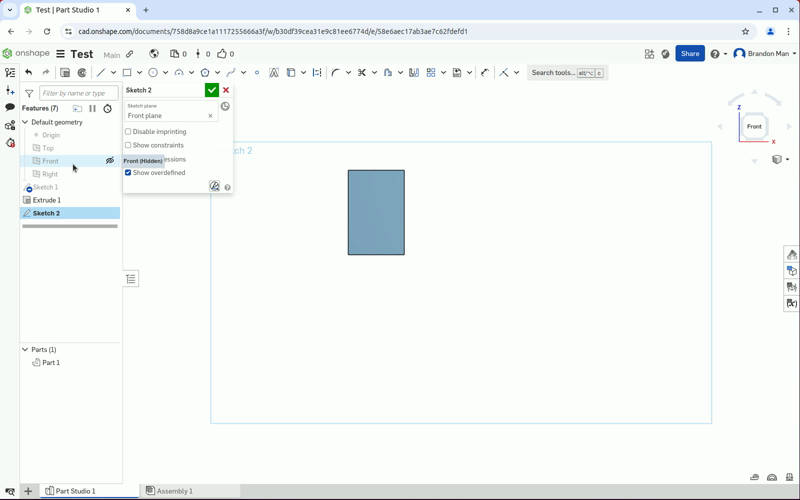
mouse_move(73, 352)
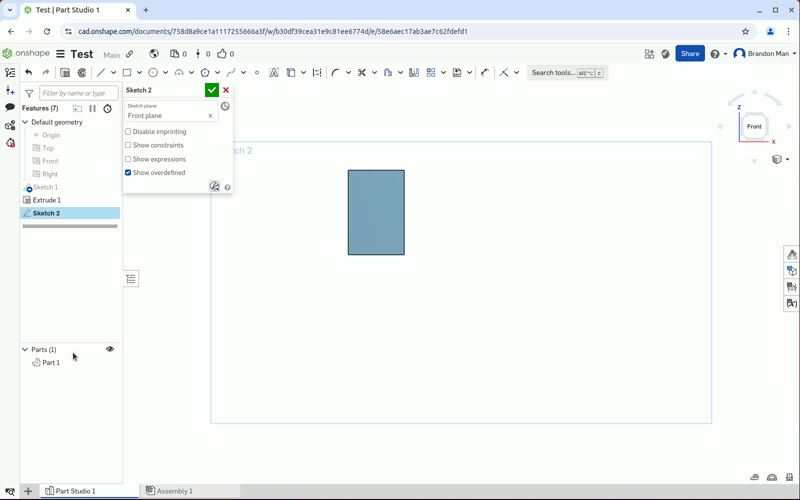
key(y)
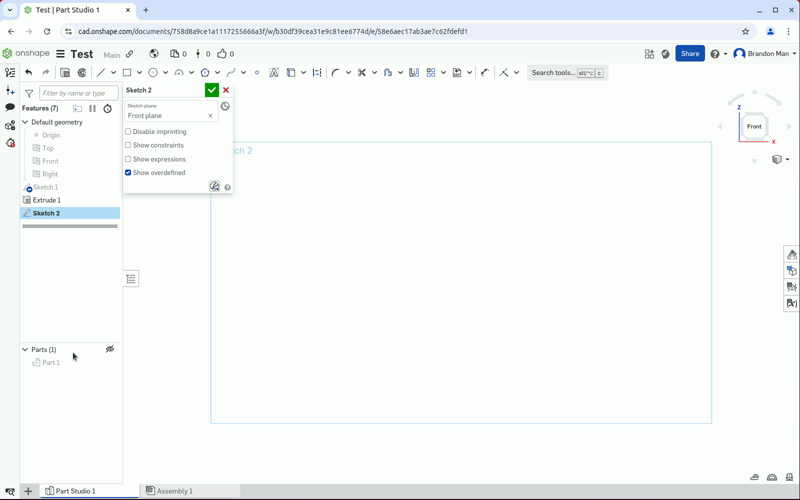
key(l)
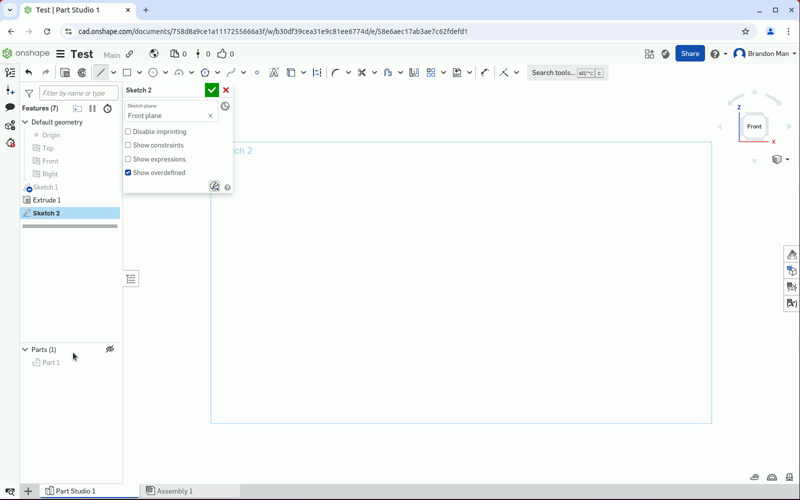
key_down(shift)
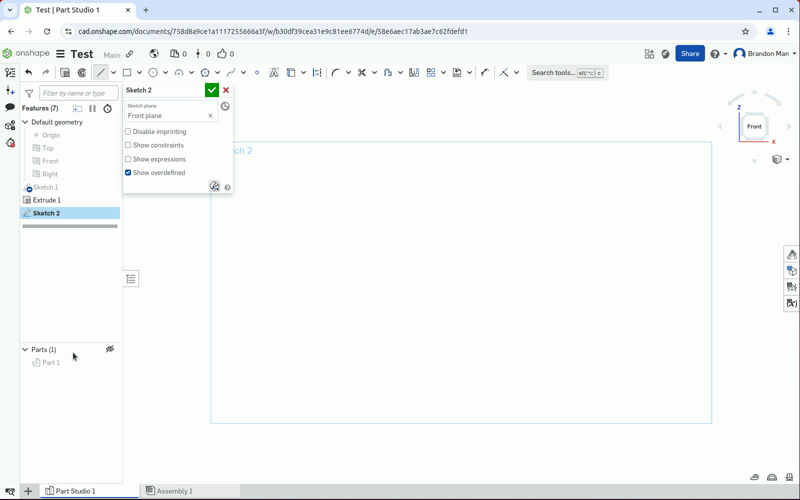
mouse_move(348, 311)
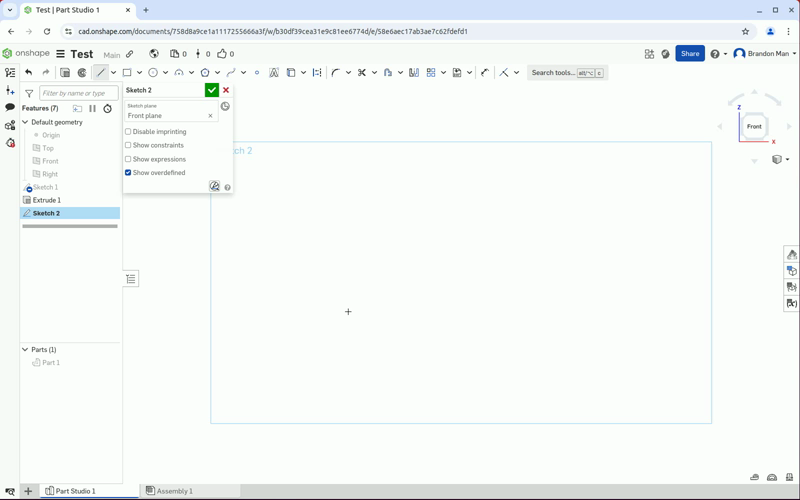
click(348, 311)
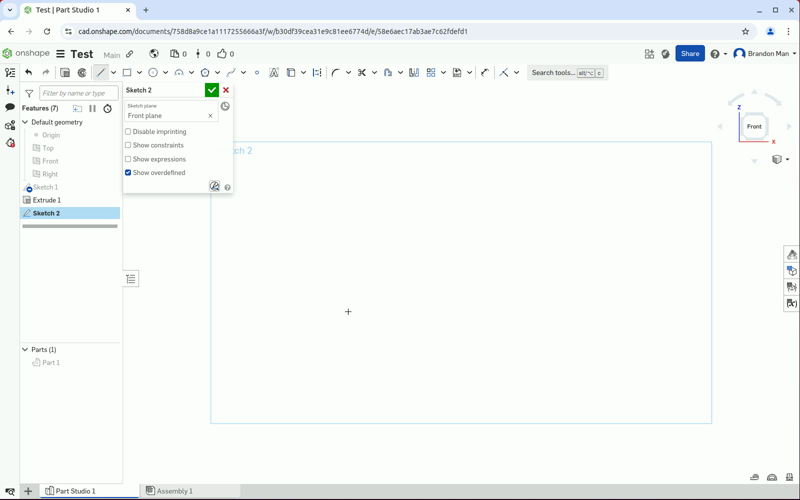
key_up(shift)
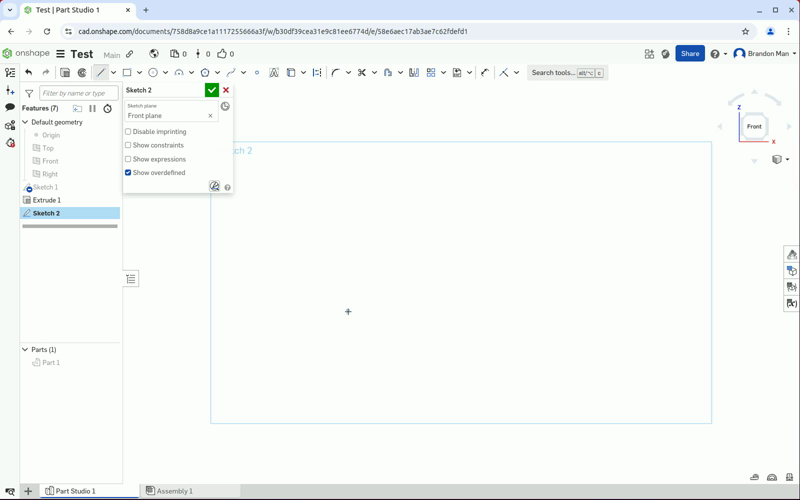
key_down(shift)
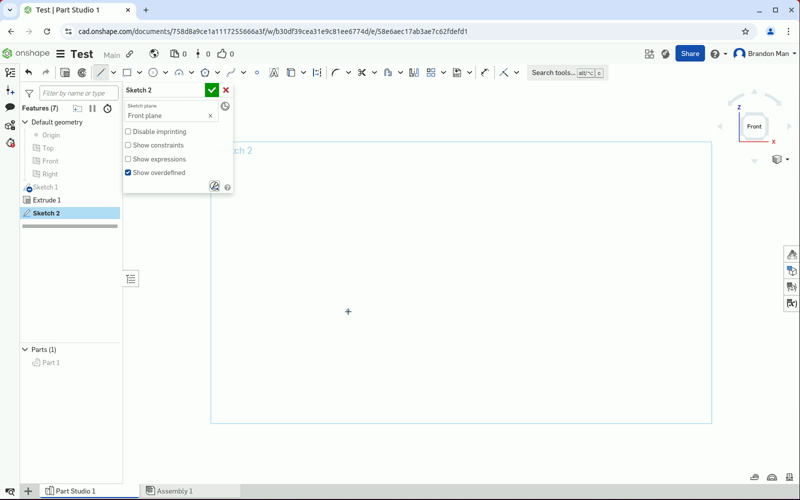
mouse_move(378, 311)
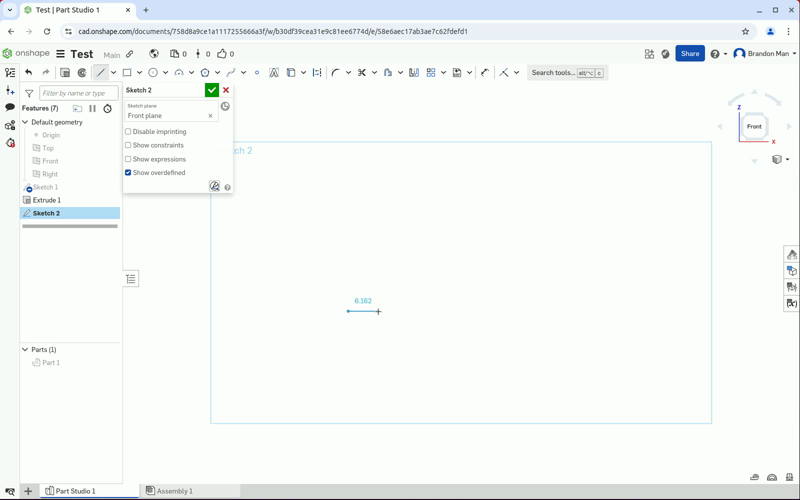
mouse_move(404, 311)
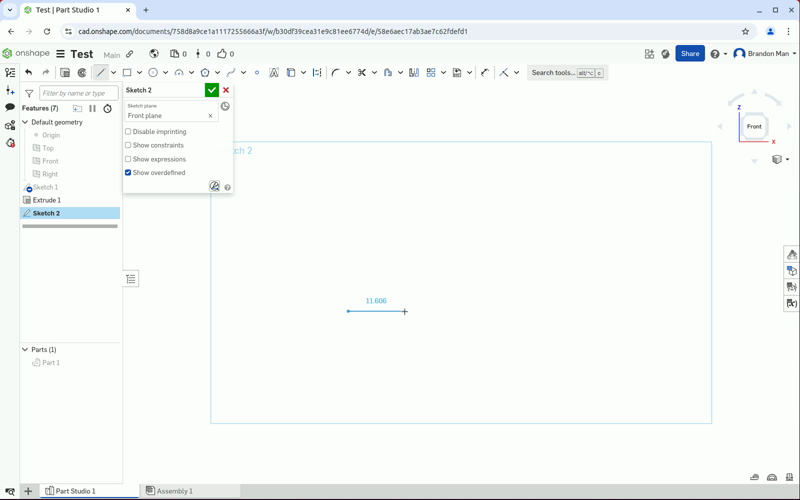
click(404, 311)
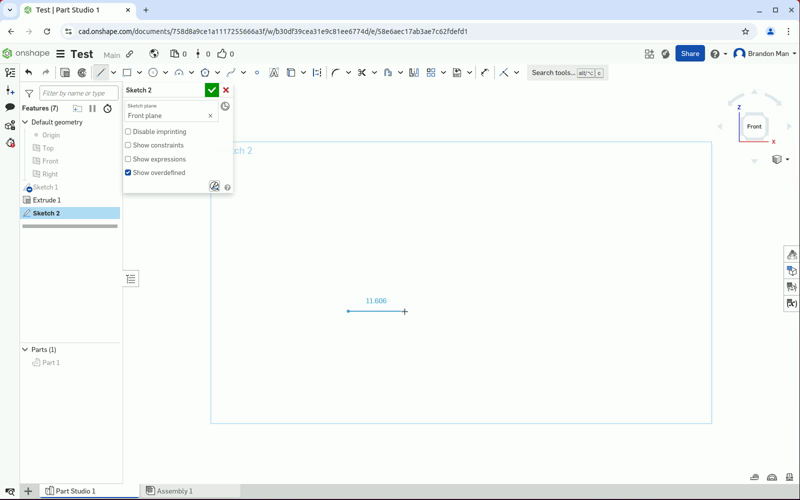
key_up(shift)
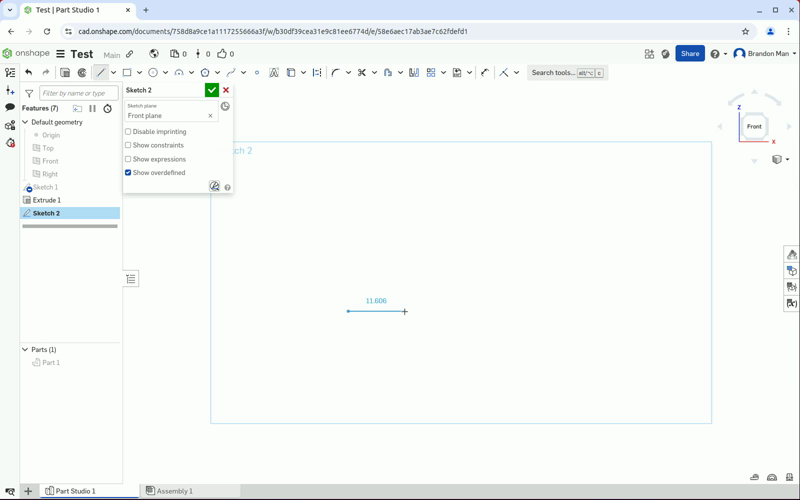
key_down(shift)
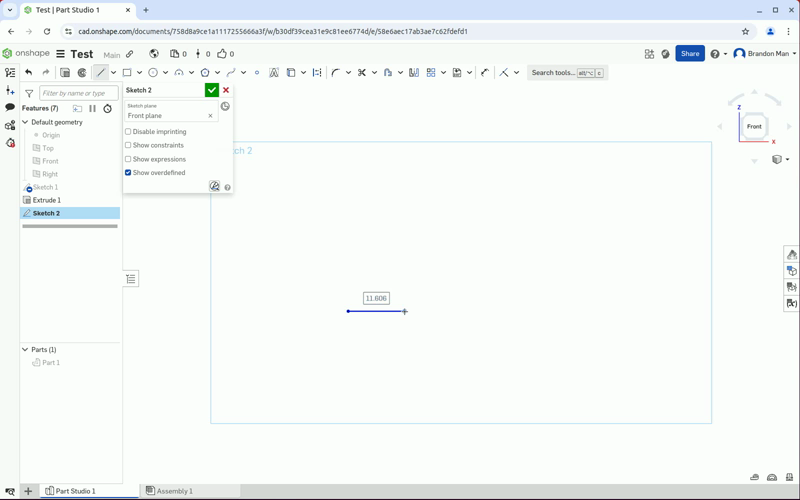
mouse_move(434, 311)
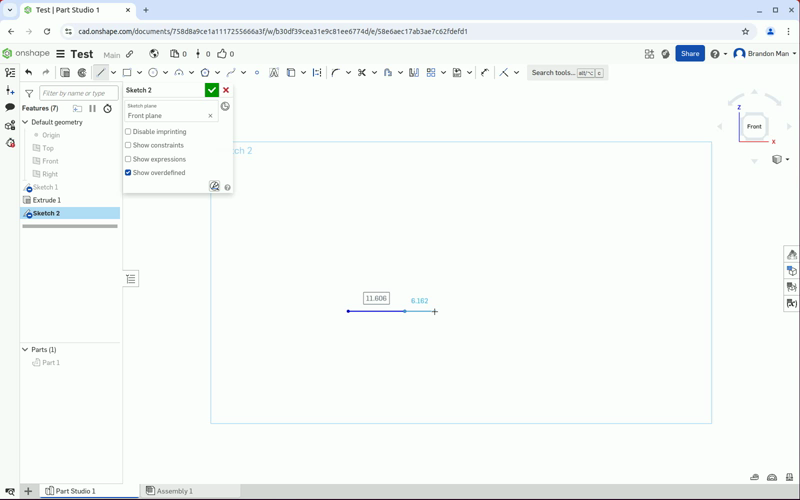
mouse_move(404, 254)
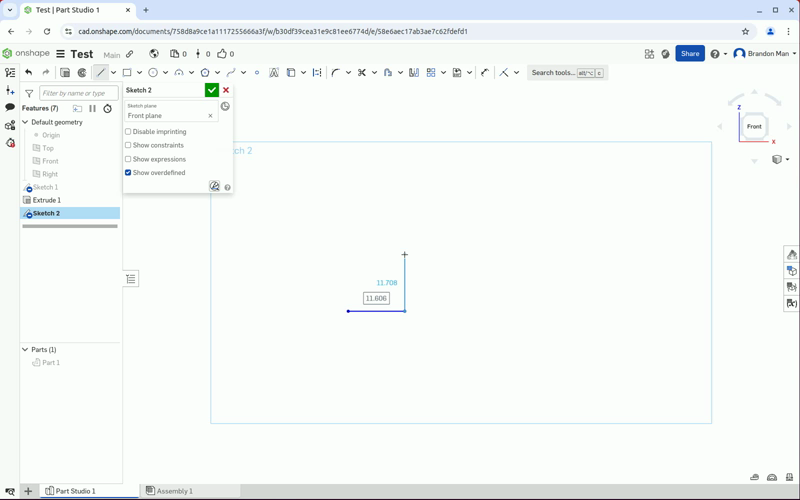
click(404, 254)
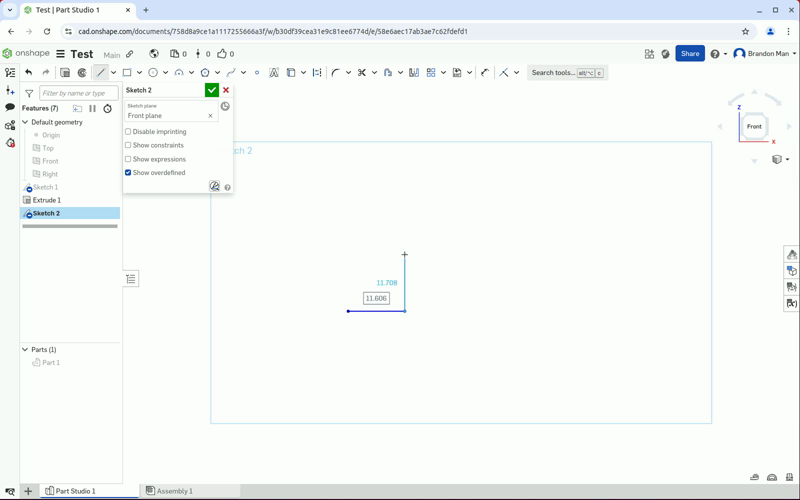
key_up(shift)
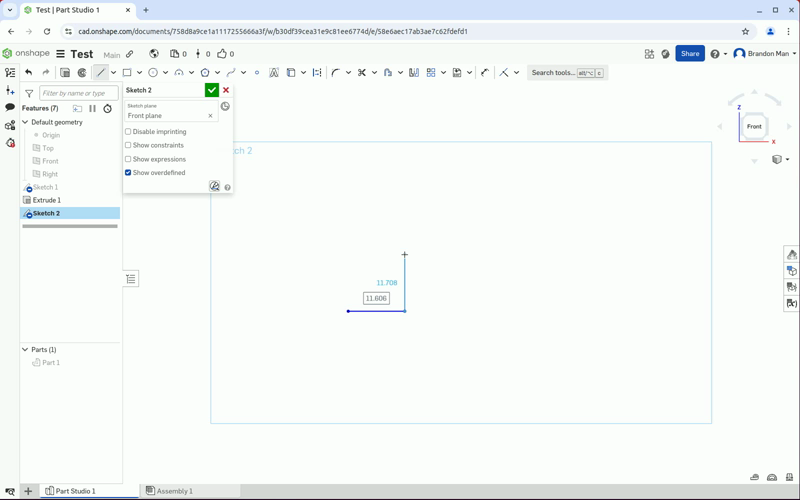
key_down(shift)
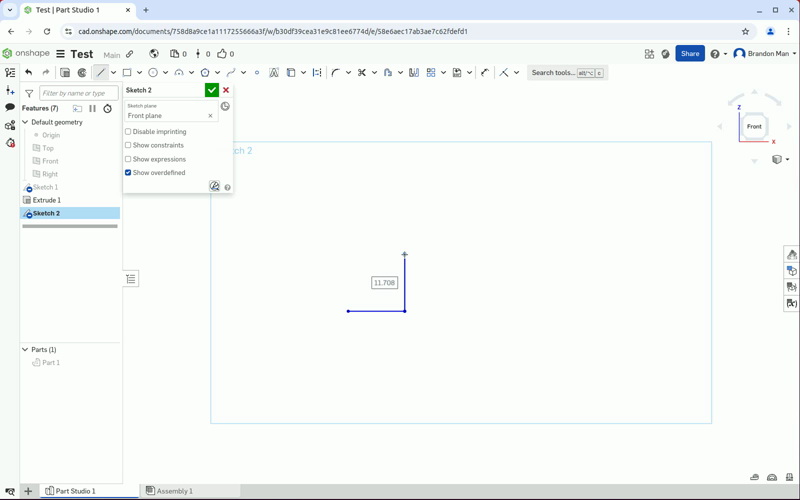
mouse_move(434, 254)
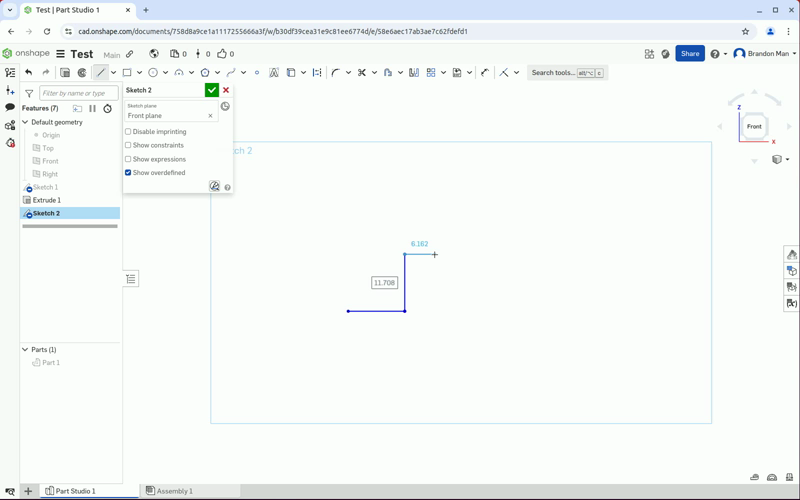
mouse_move(348, 254)
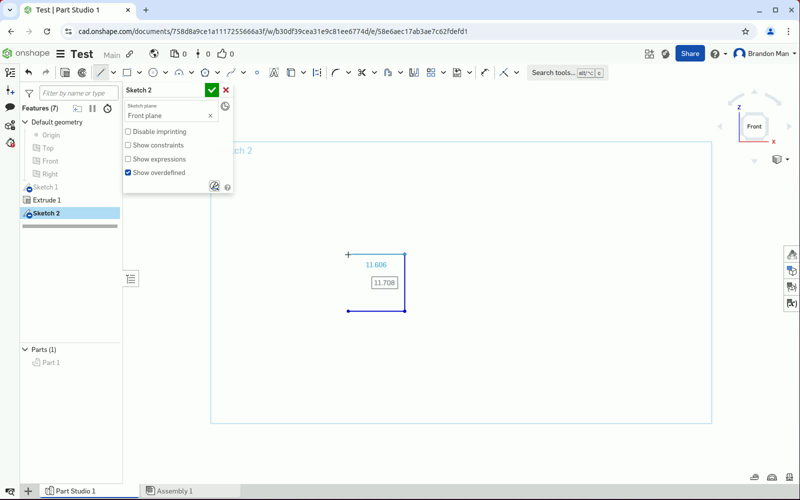
click(348, 254)
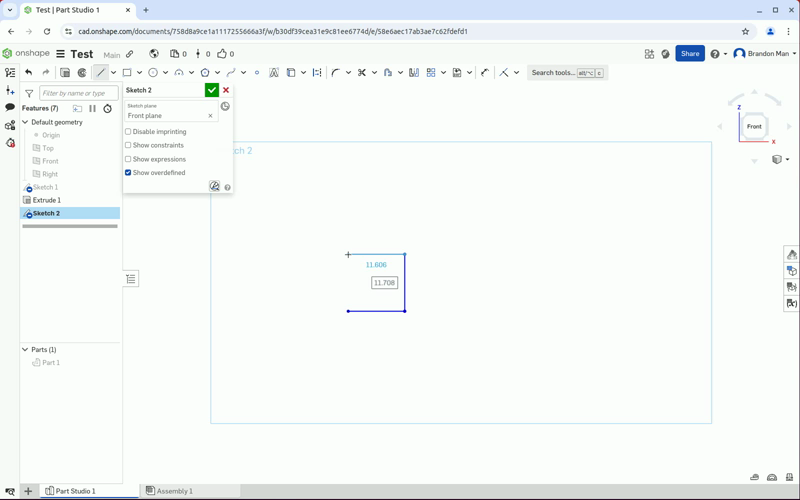
key_up(shift)
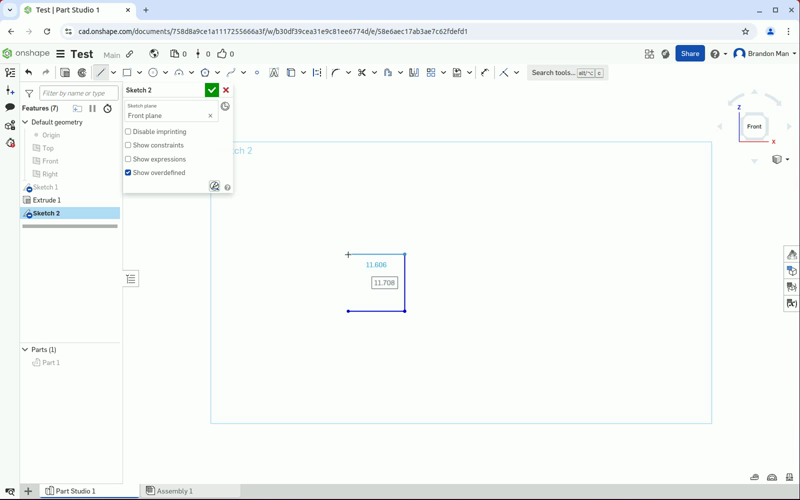
mouse_move(378, 254)
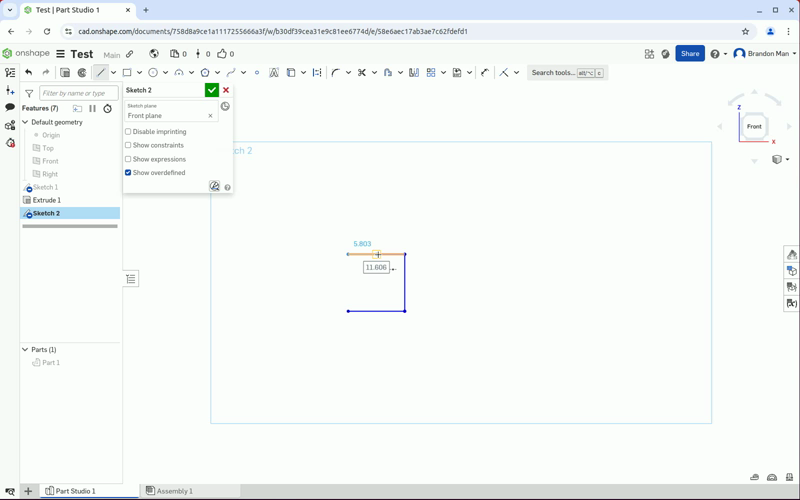
key_down(shift)
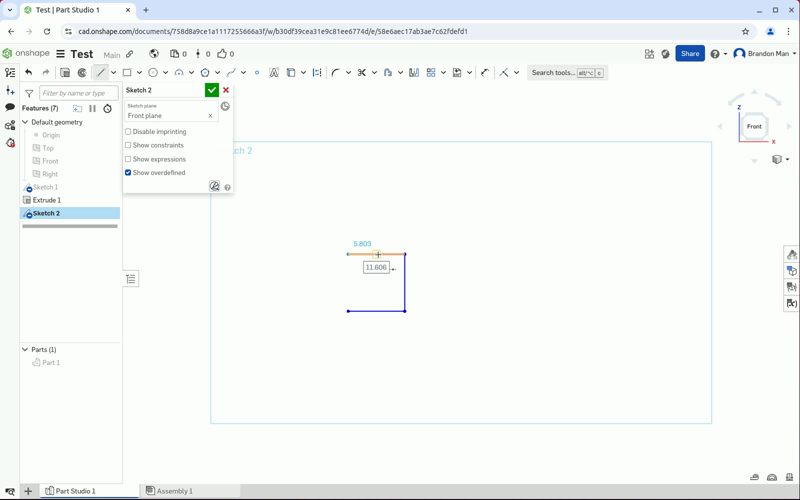
mouse_move(348, 311)
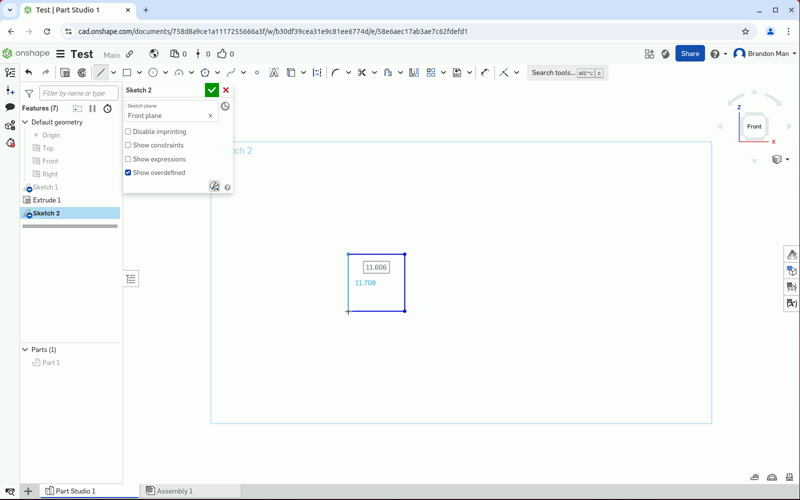
key_up(shift)
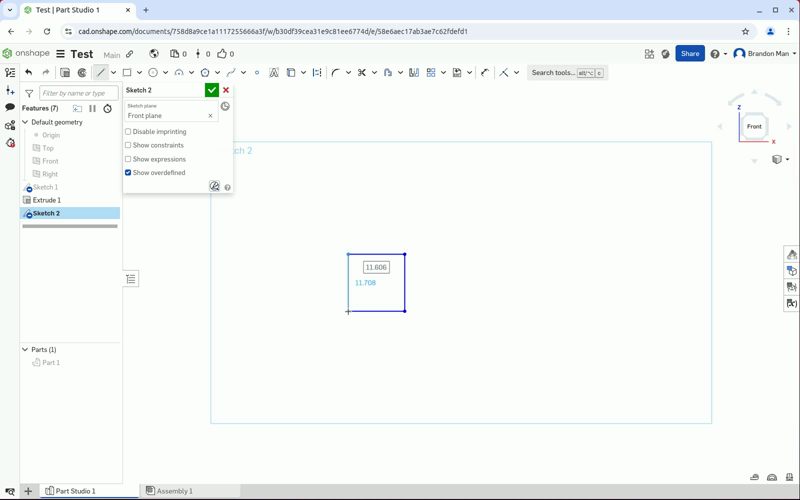
click(348, 311)
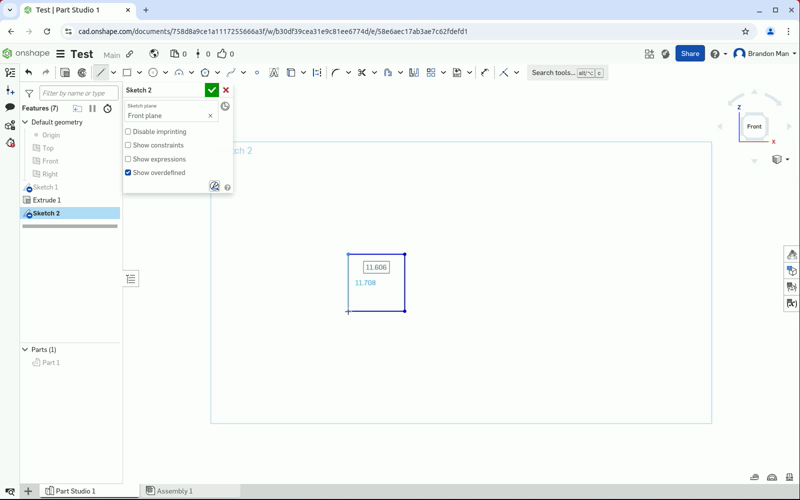
key(esc)
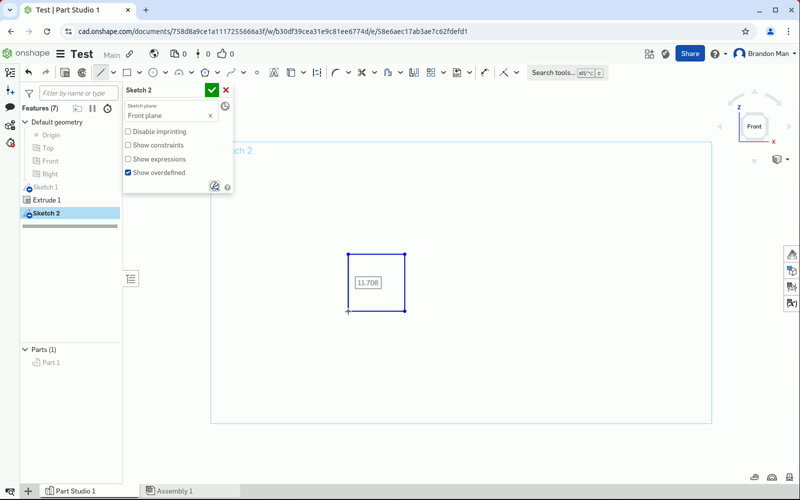
mouse_move(391, 288)
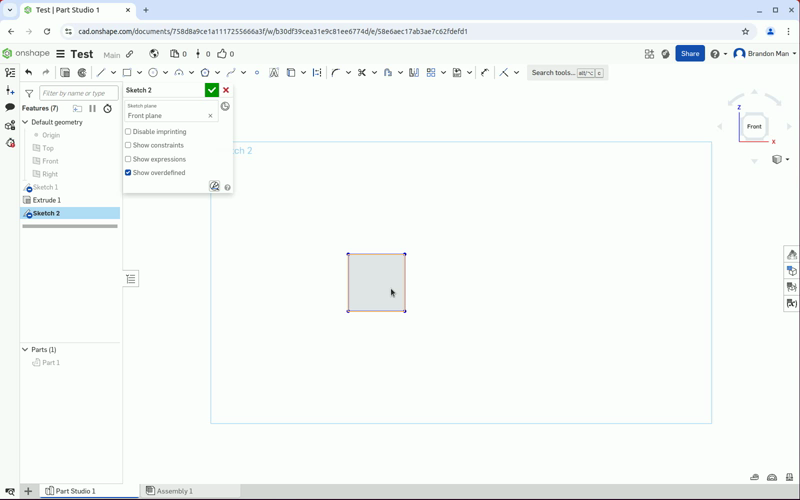
click(391, 288)
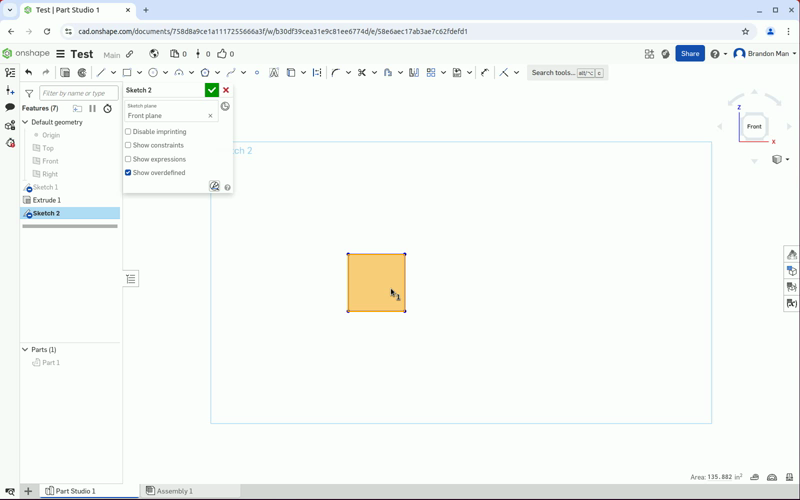
mouse_move(73, 352)
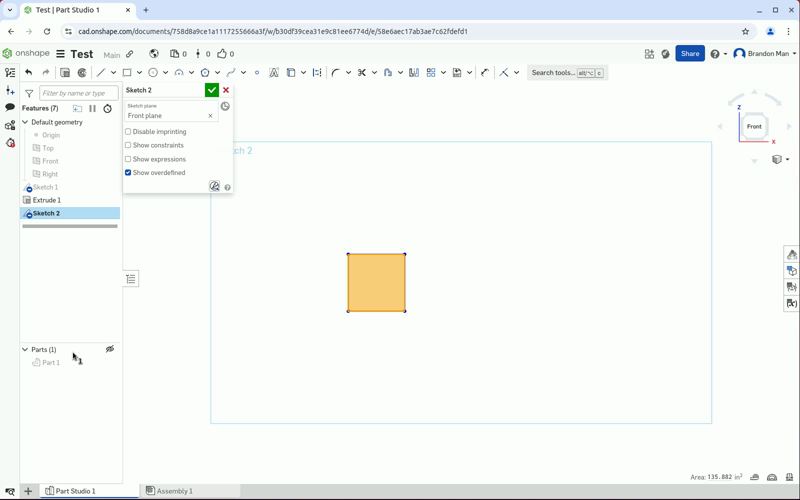
key(shift+y)
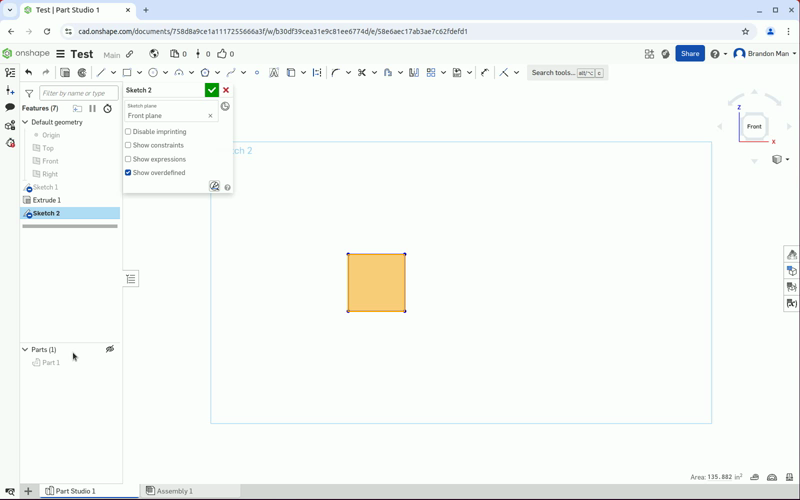
key(shift+e)
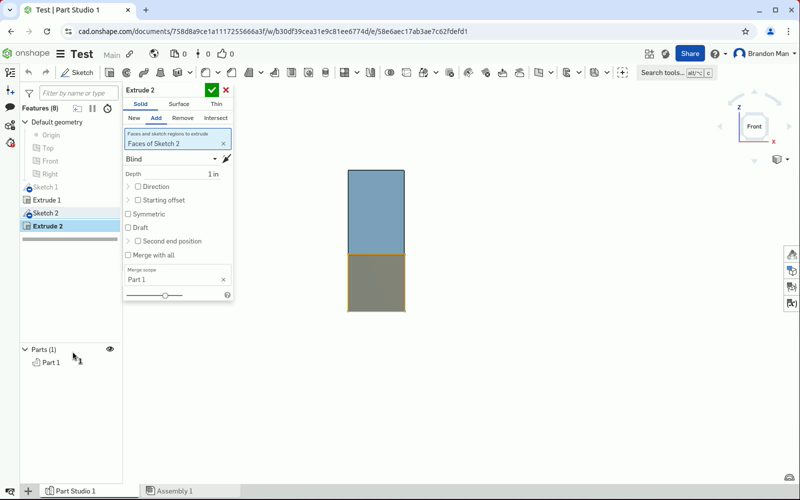
mouse_move(143, 106)
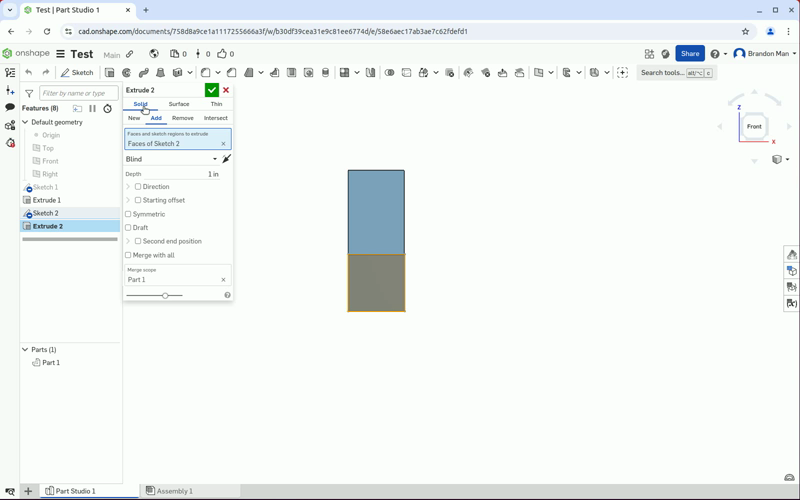
click(143, 106)
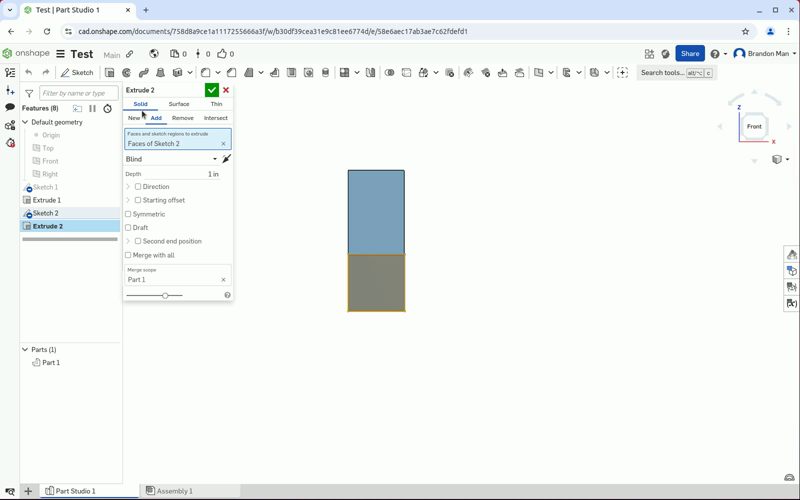
mouse_move(137, 120)
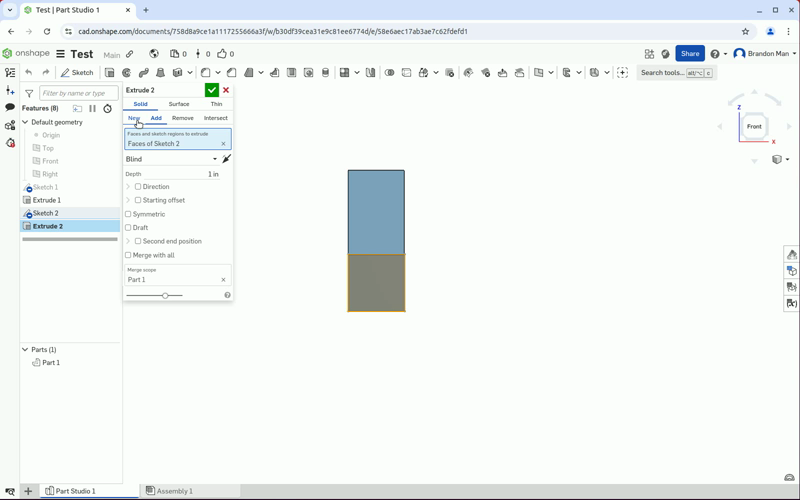
click(137, 120)
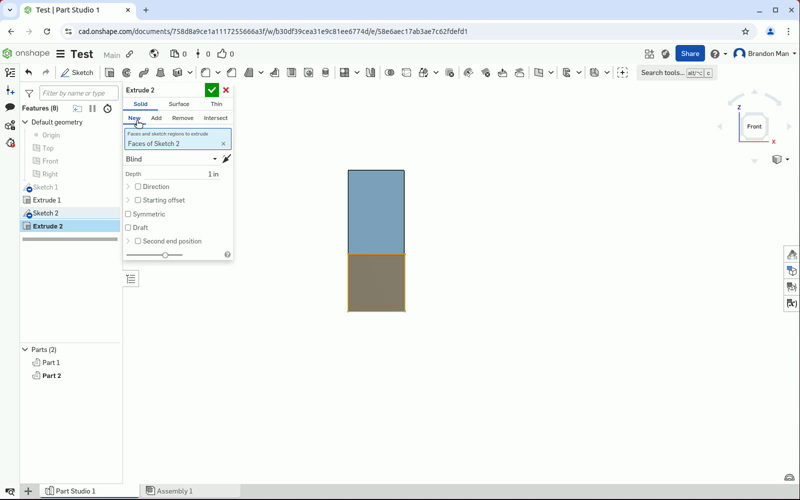
key(tab, 4)
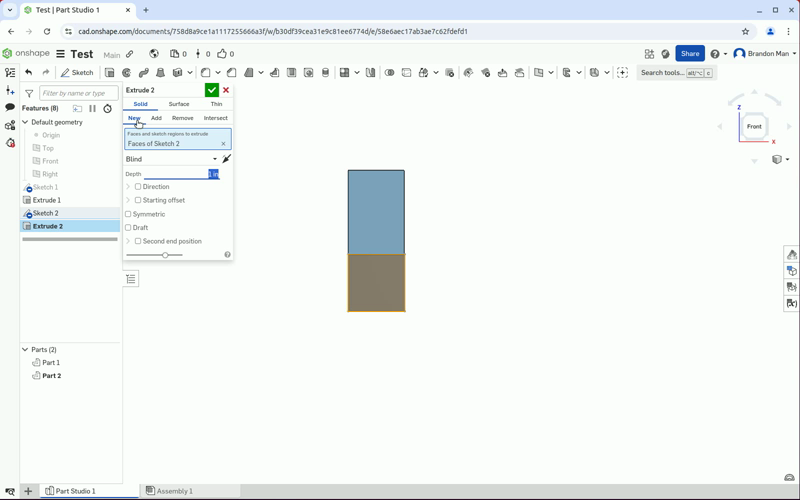
text(13.961)
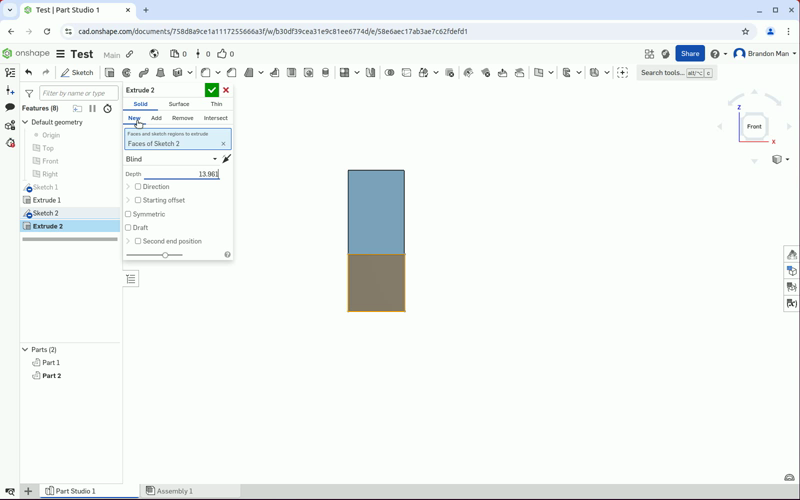
key(enter)
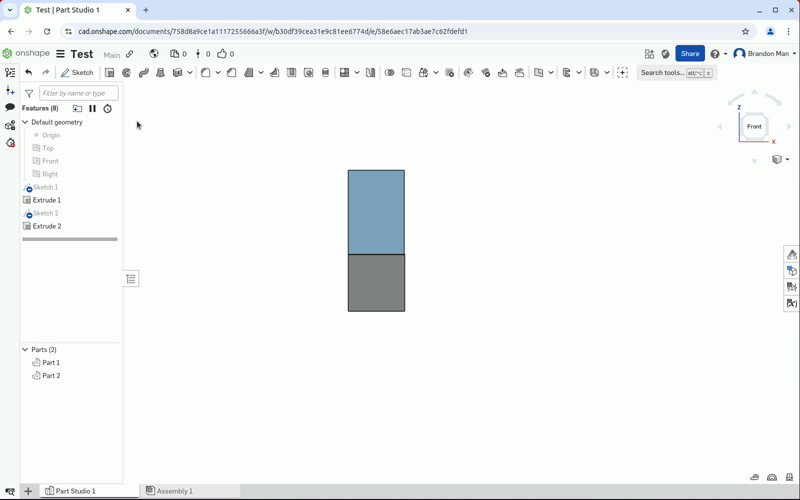
key(shift+h)
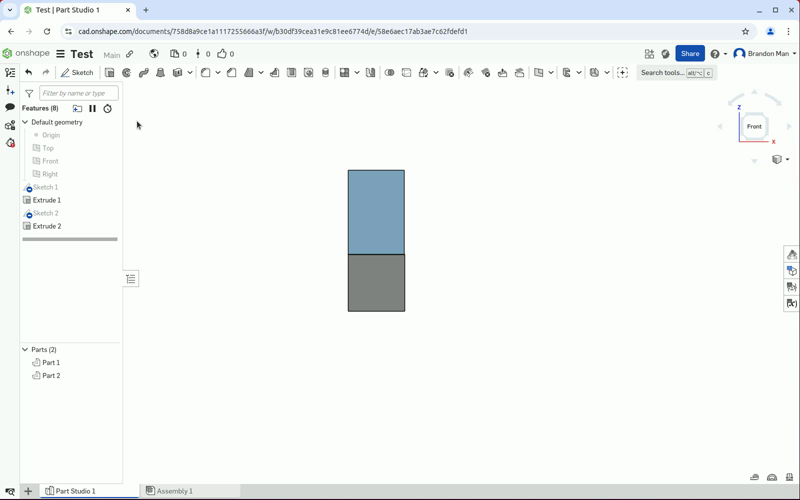
key(shift+h)
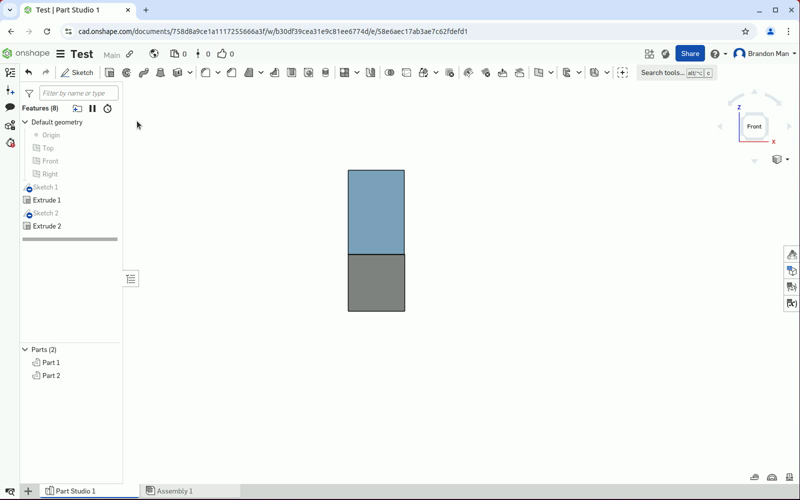
mouse_move(73, 189)
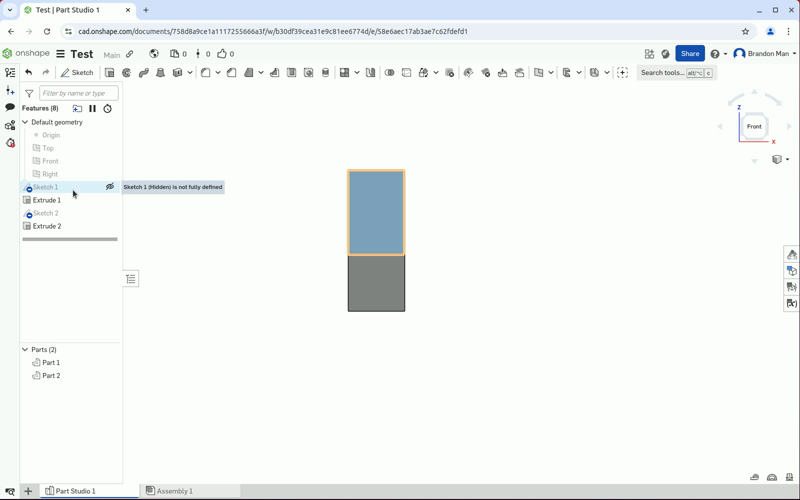
click(73, 189)
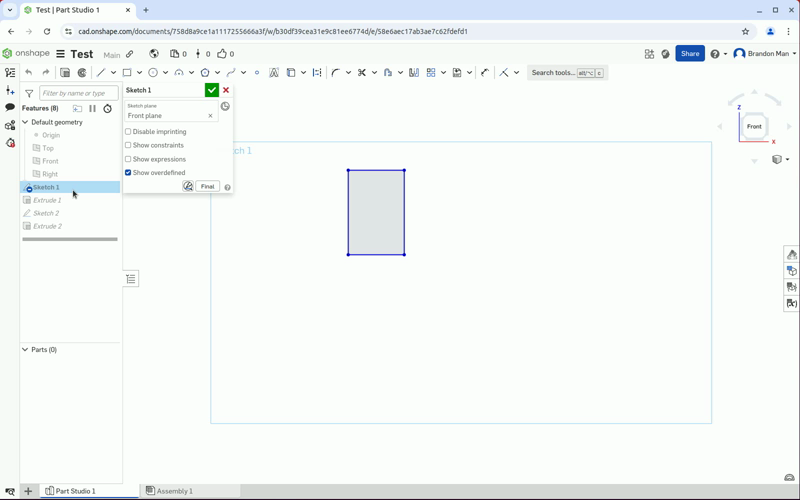
mouse_move(229, 92)
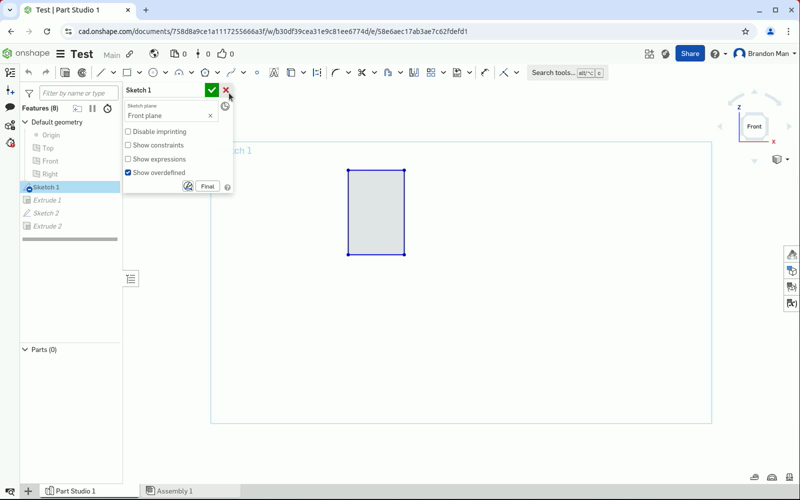
click(229, 92)
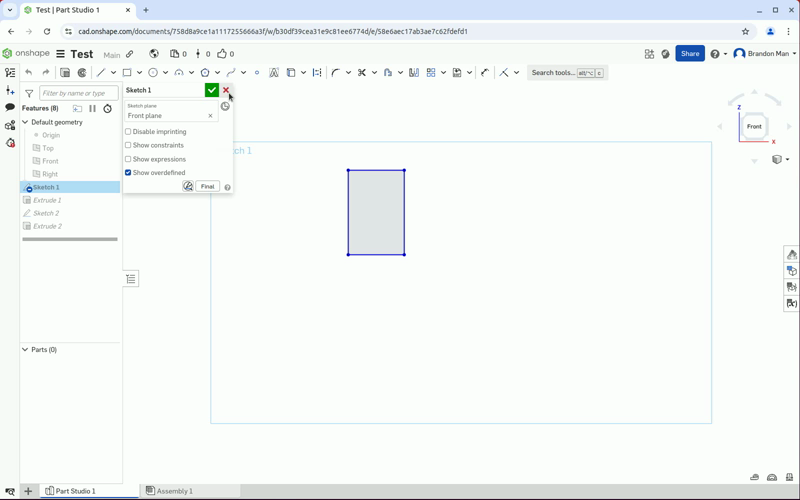
key(shift+s)
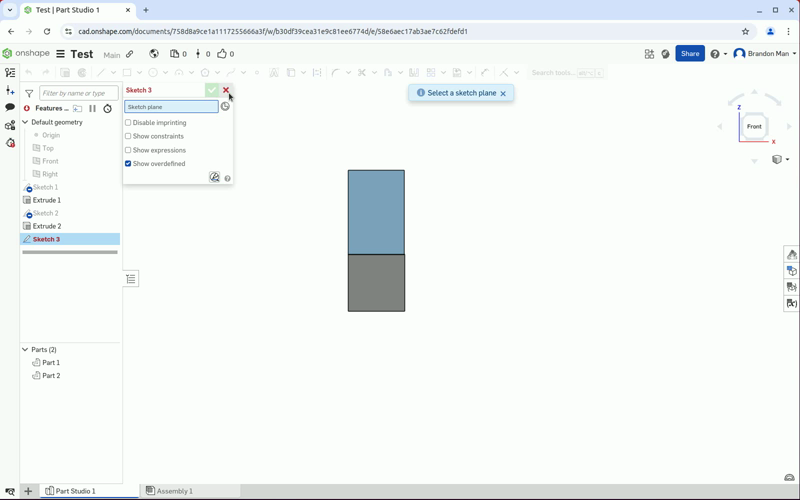
mouse_move(73, 163)
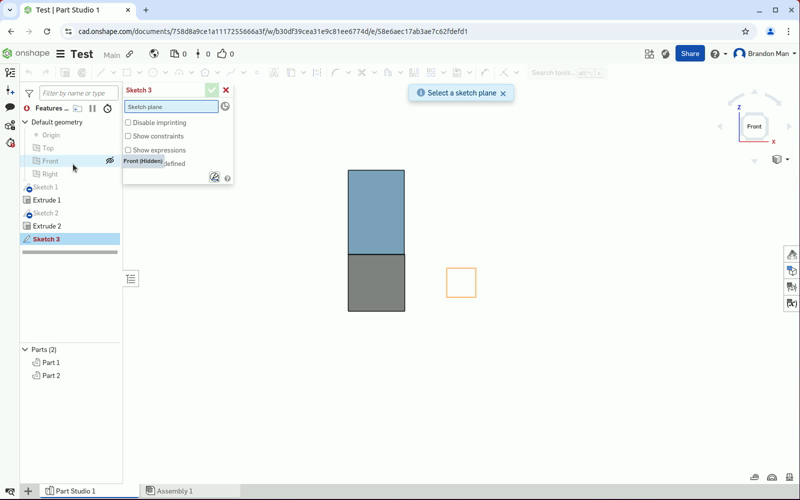
click(73, 163)
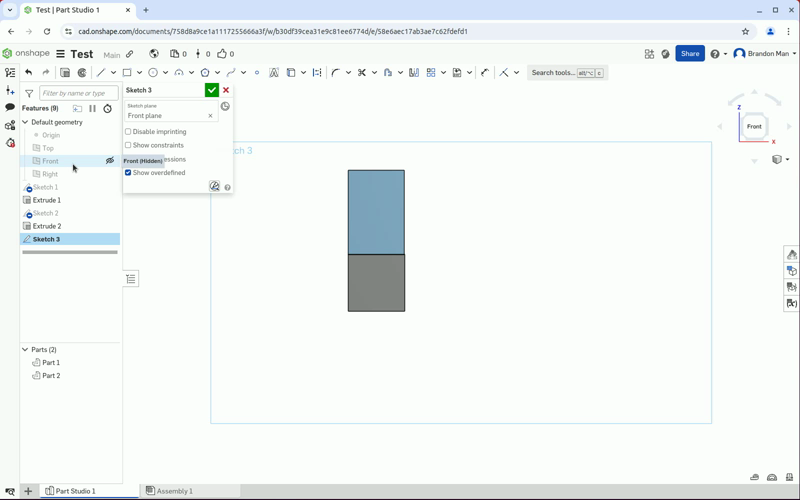
mouse_move(73, 352)
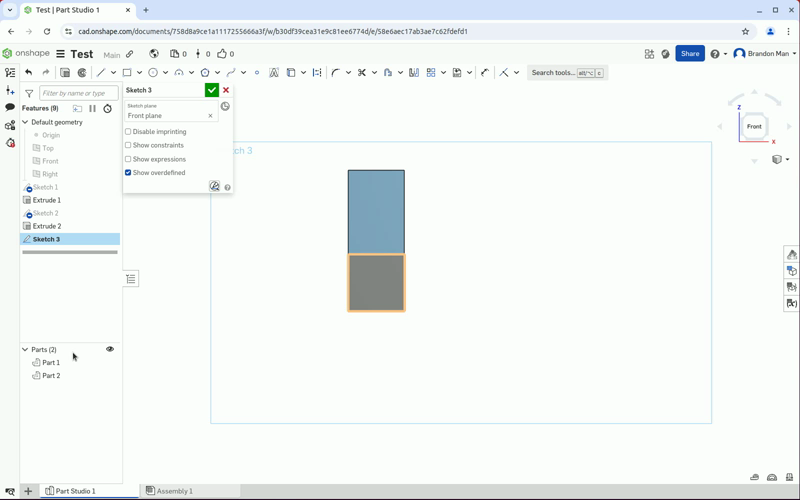
key(y)
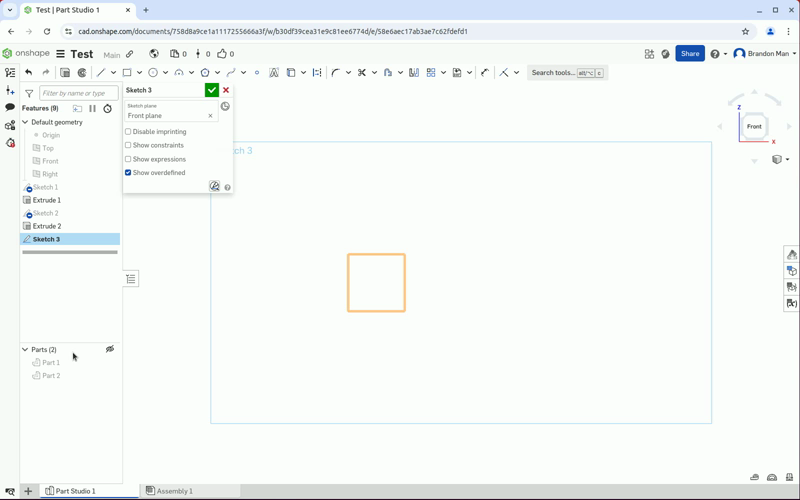
key(l)
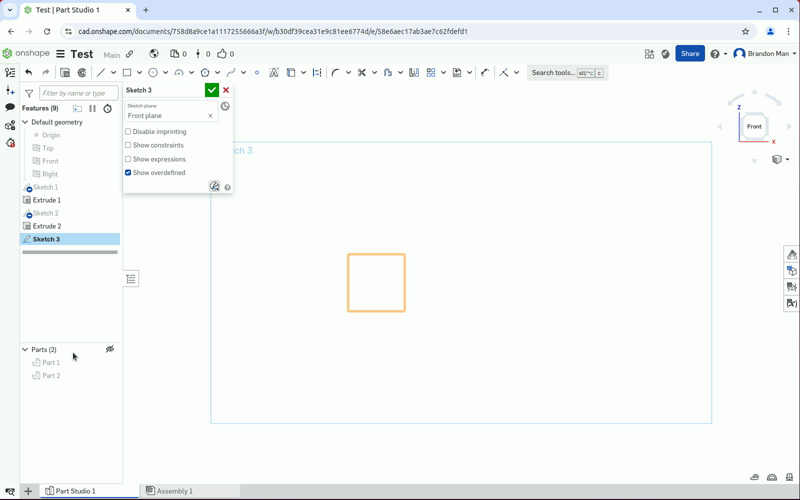
key_down(shift)
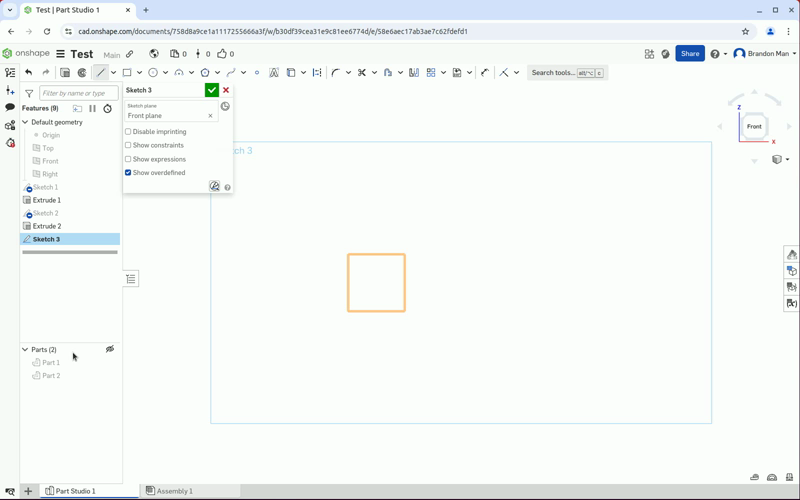
mouse_move(348, 395)
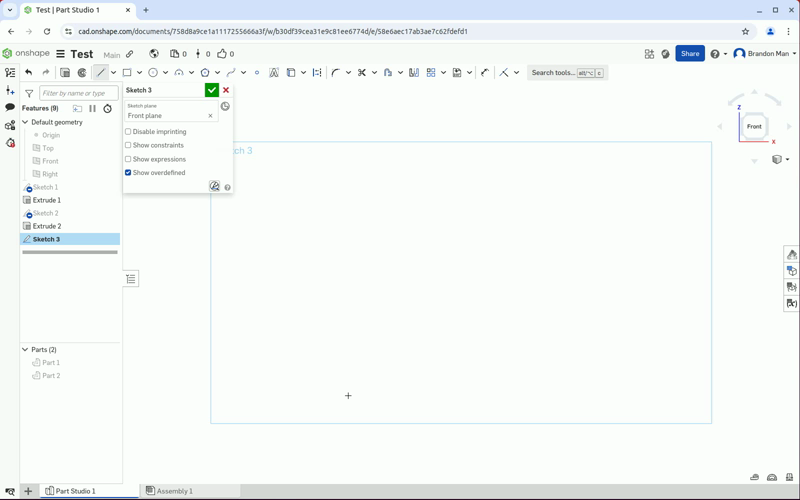
click(348, 395)
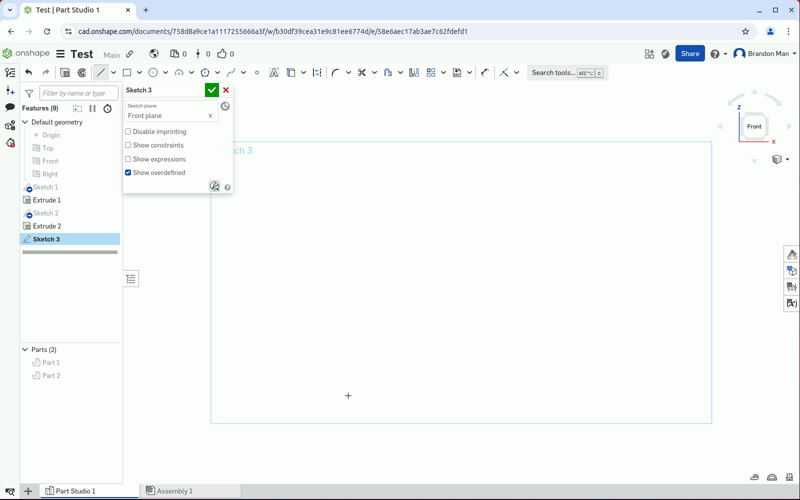
key_up(shift)
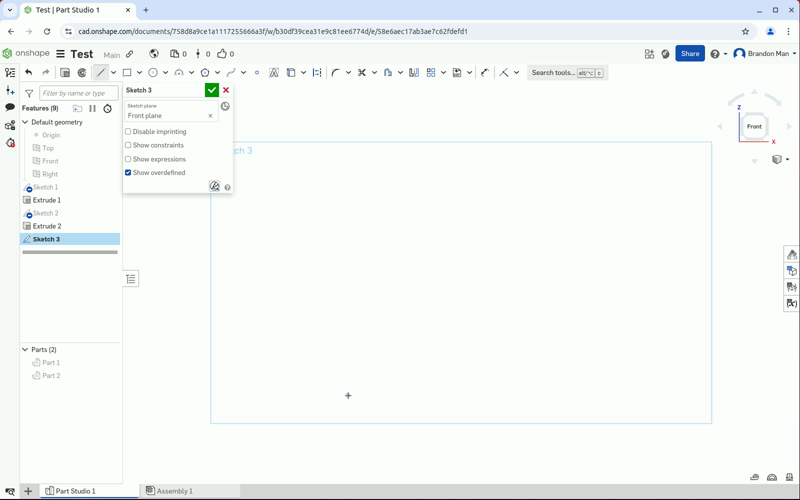
key_down(shift)
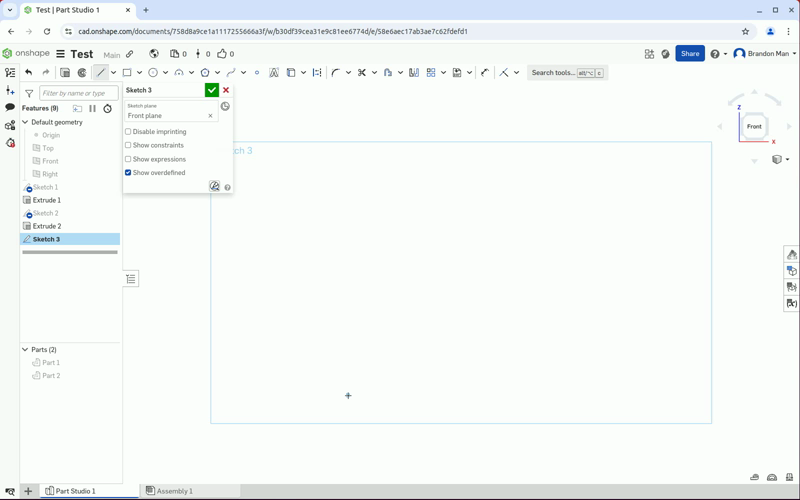
mouse_move(378, 395)
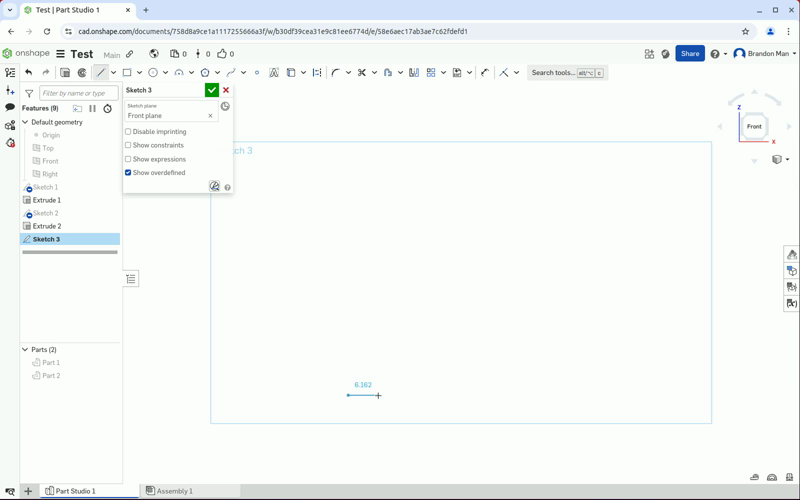
mouse_move(404, 395)
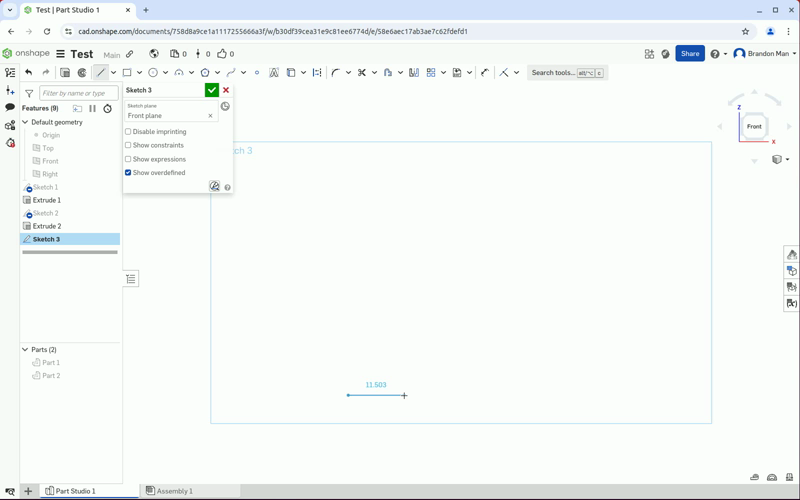
click(404, 395)
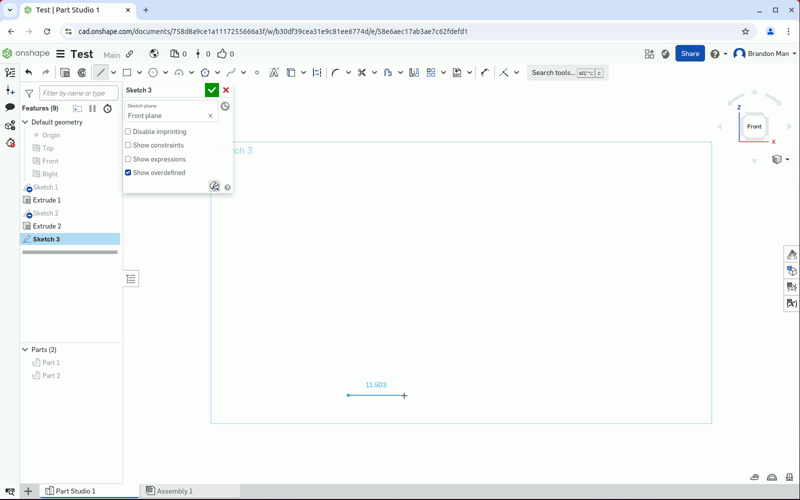
key_up(shift)
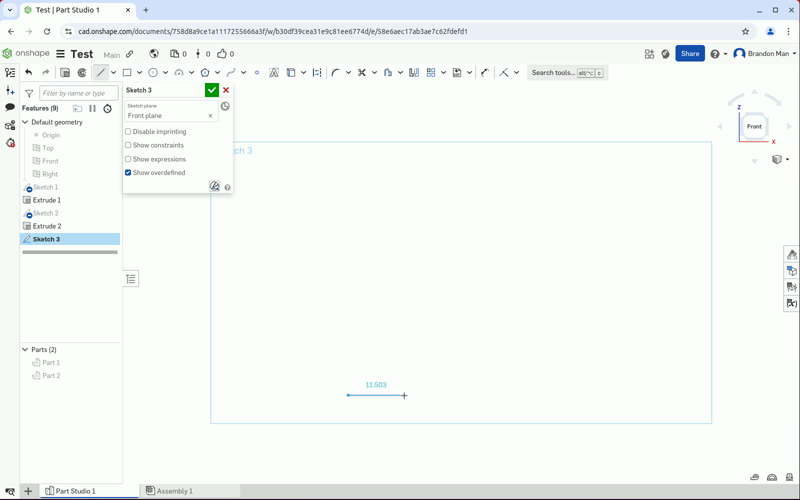
key_down(shift)
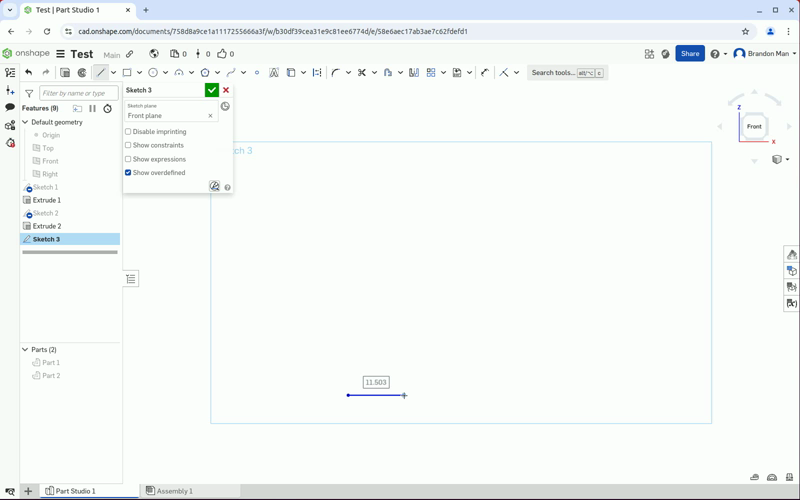
mouse_move(404, 310)
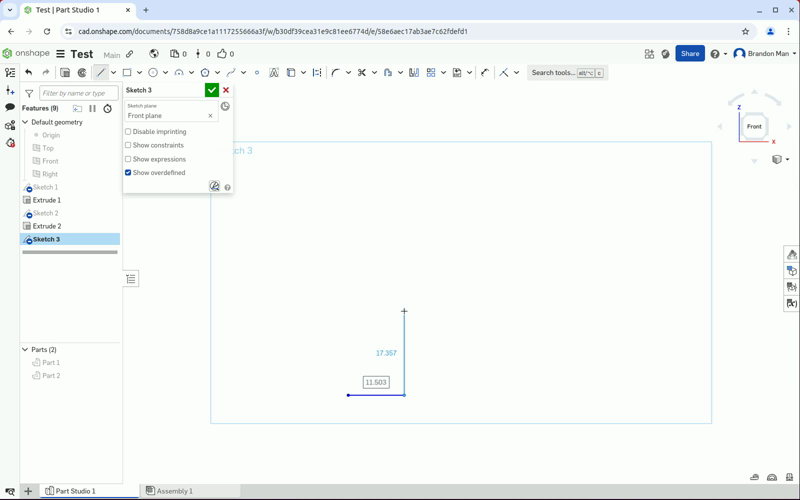
click(404, 310)
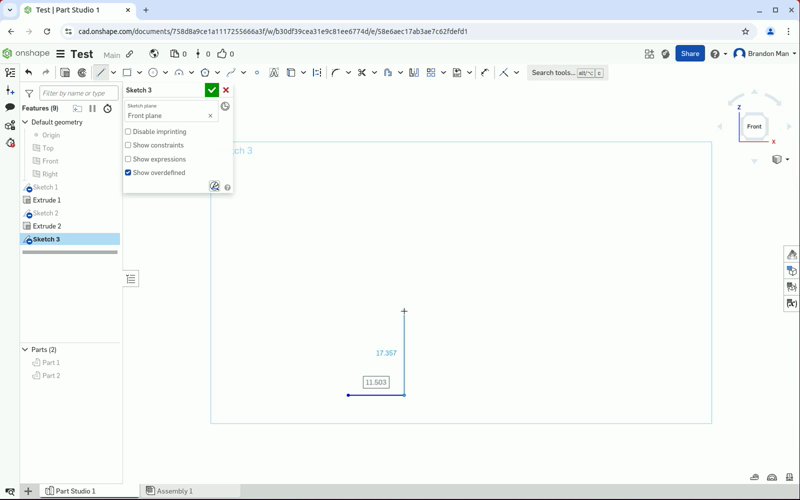
key_up(shift)
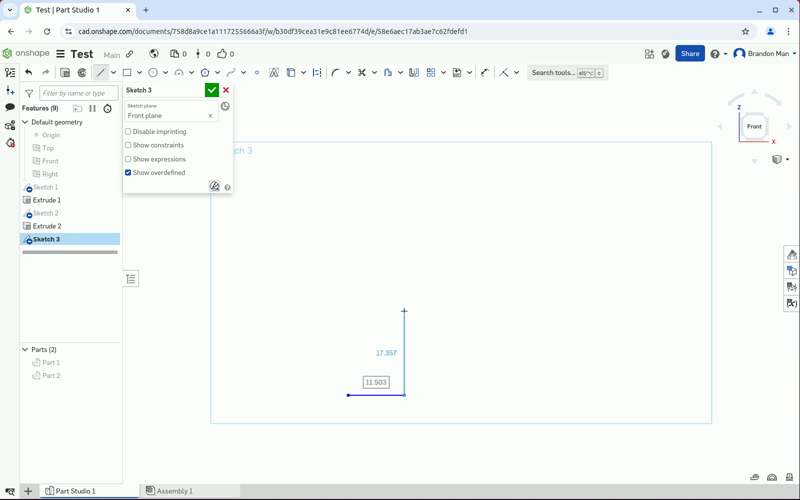
key_down(shift)
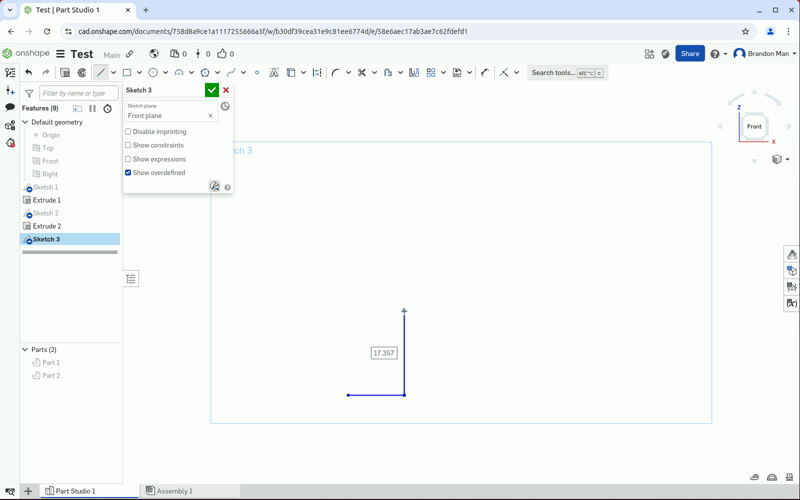
mouse_move(434, 310)
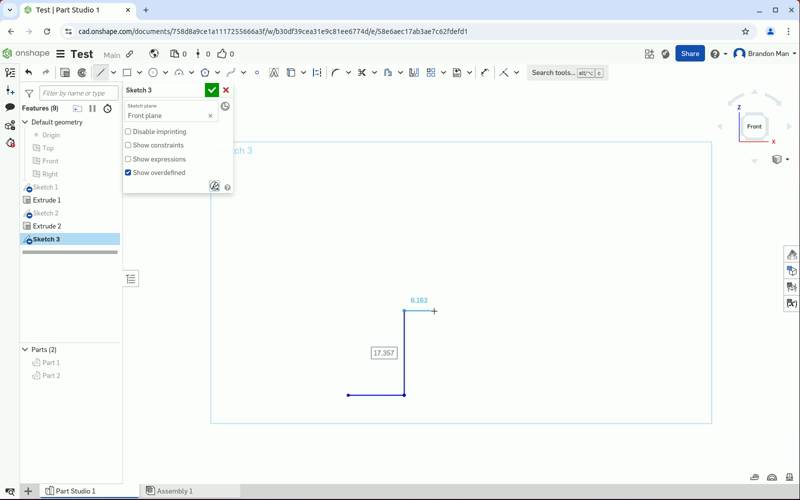
mouse_move(348, 310)
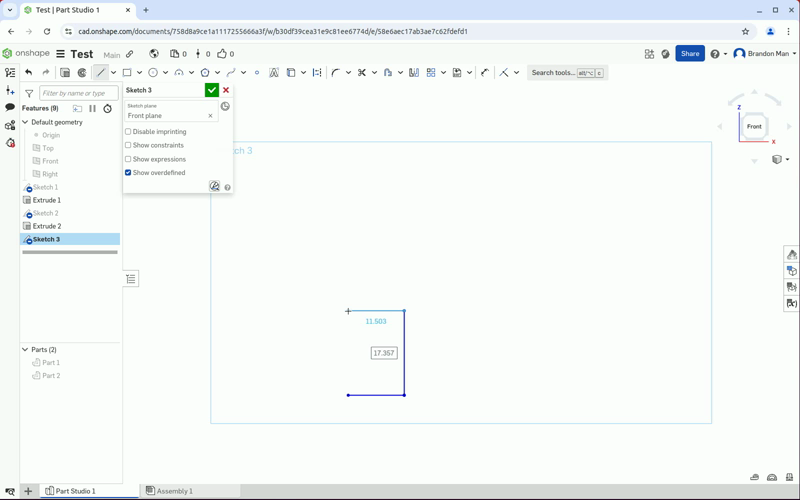
click(348, 310)
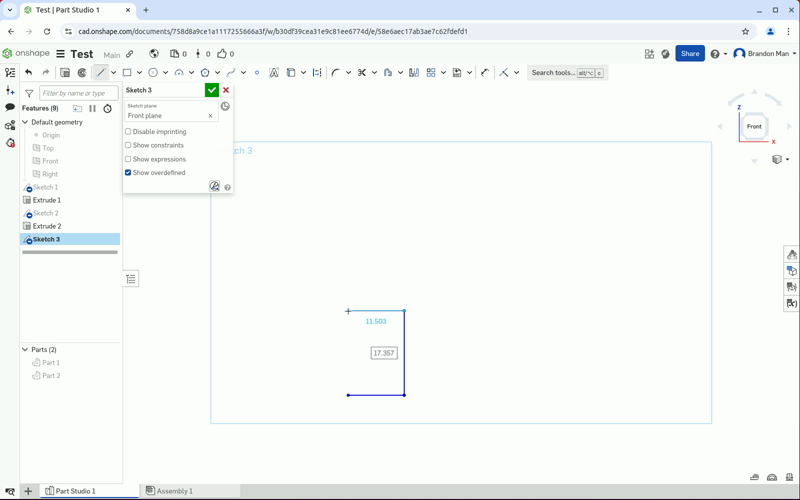
key_up(shift)
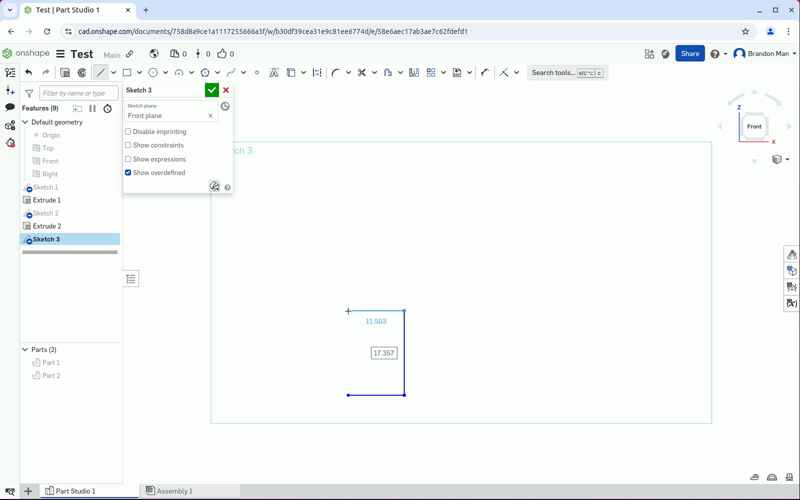
key_down(shift)
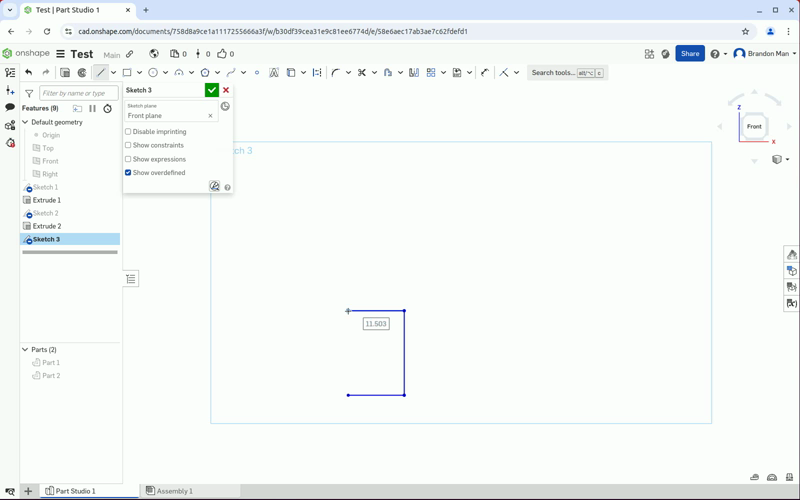
mouse_move(348, 395)
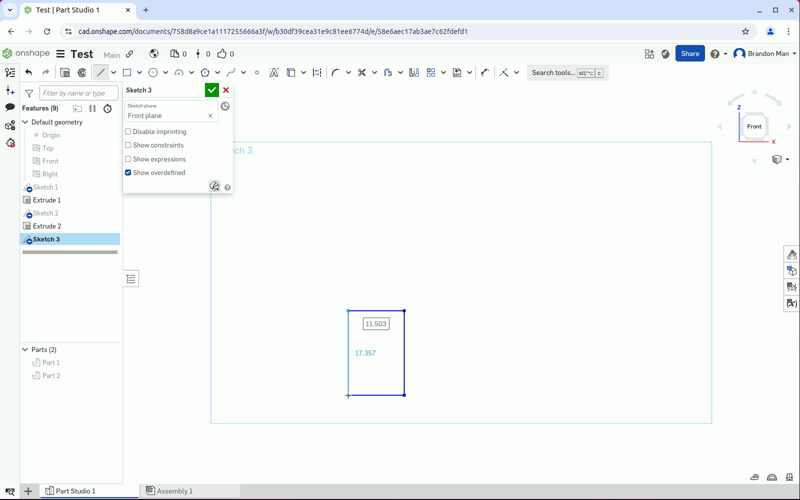
key_up(shift)
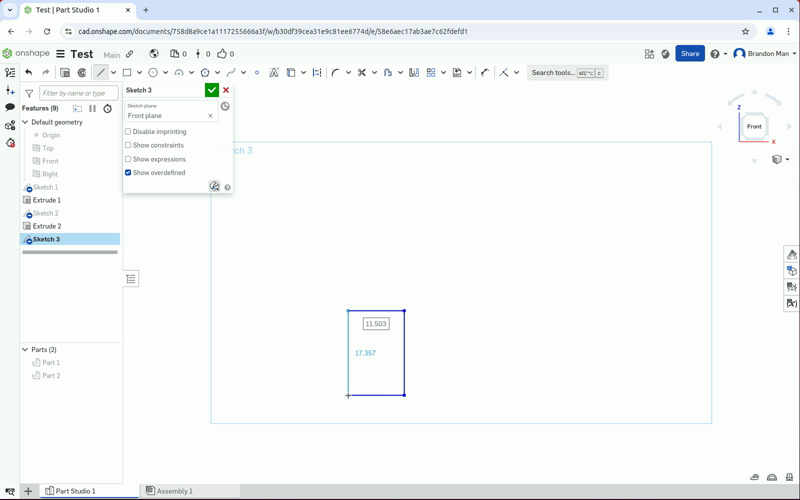
click(348, 395)
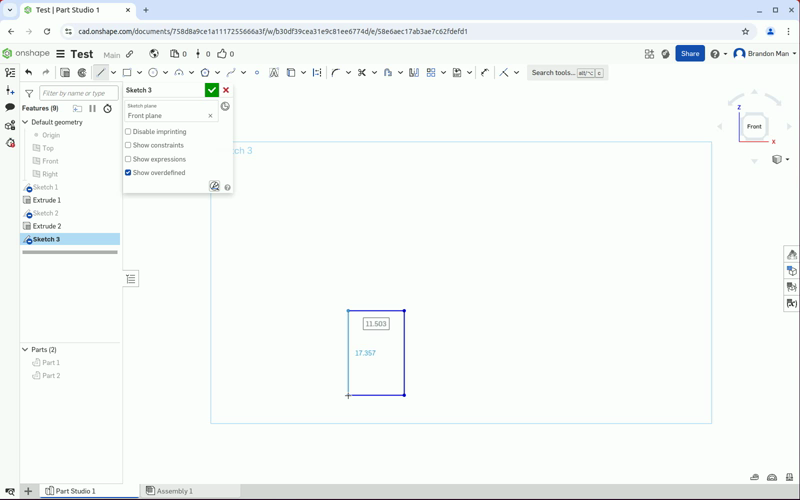
key(esc)
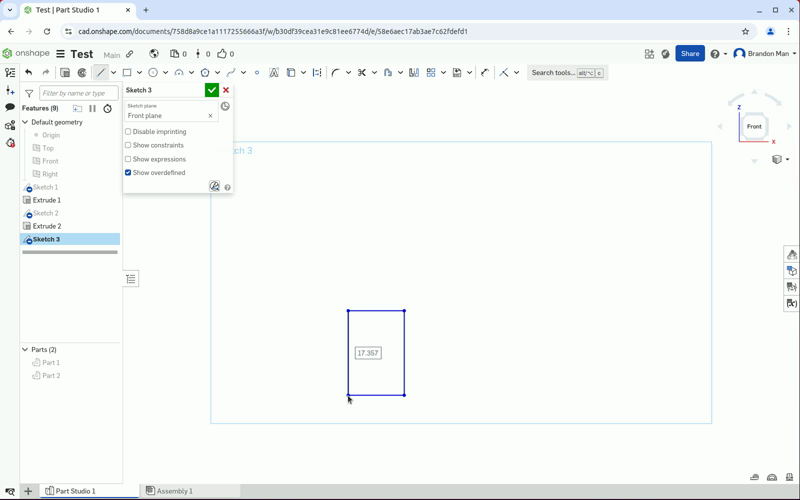
mouse_move(368, 360)
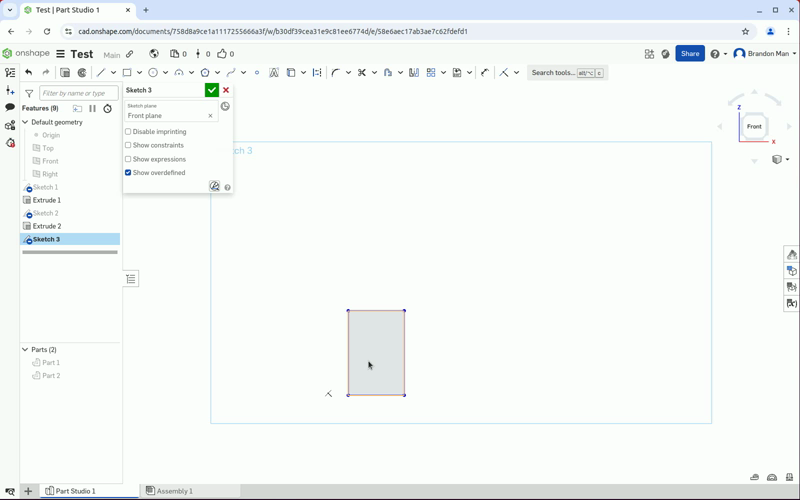
click(368, 360)
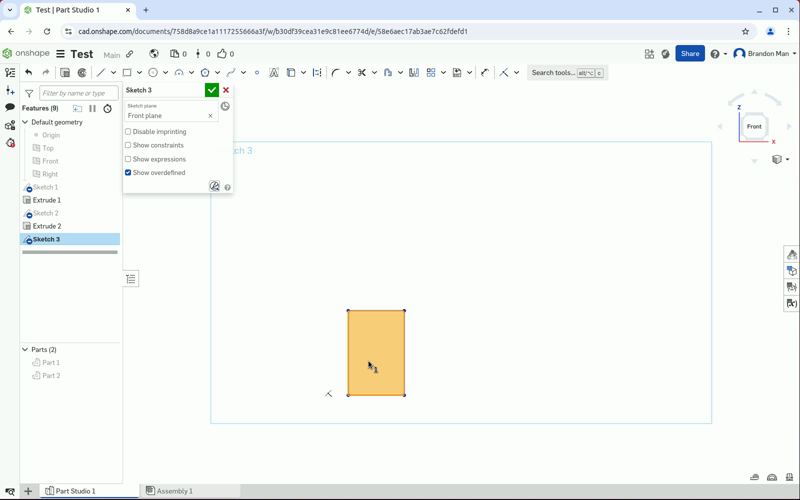
mouse_move(73, 352)
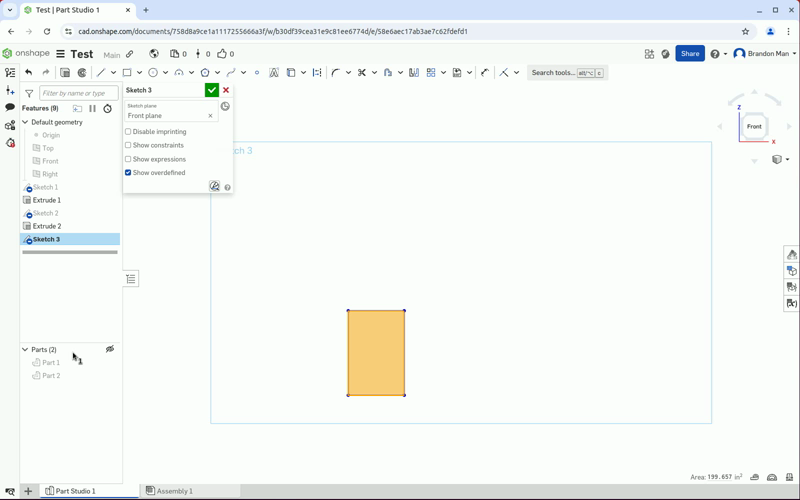
key(shift+y)
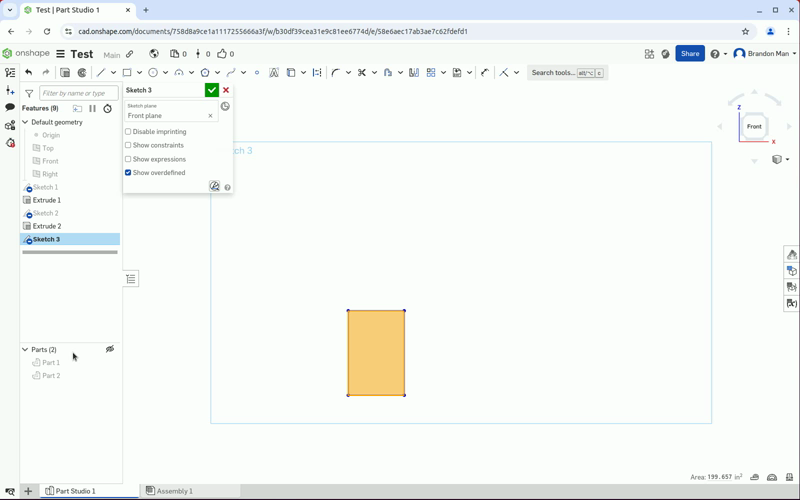
key(shift+e)
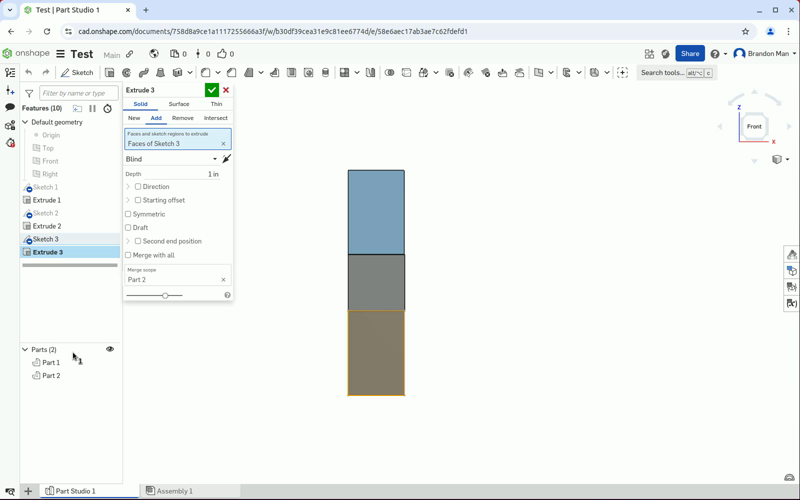
mouse_move(143, 106)
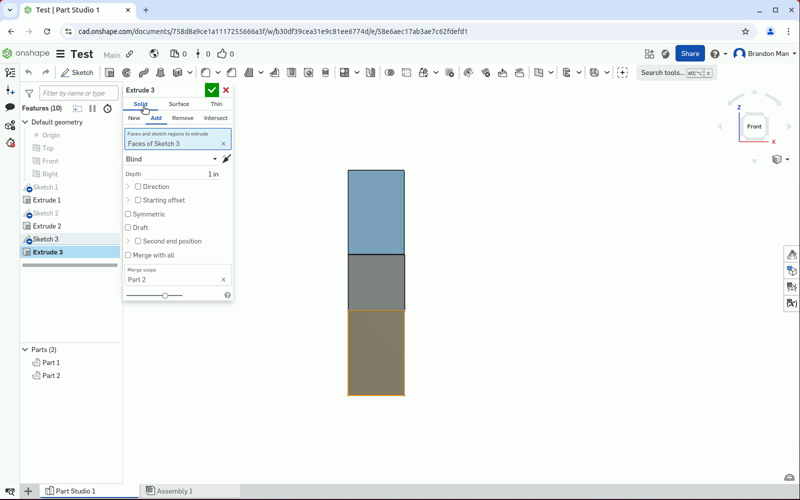
click(143, 106)
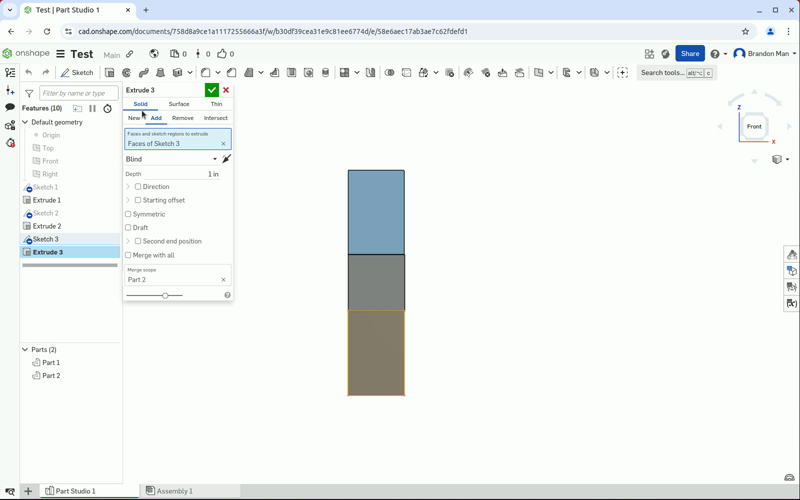
mouse_move(137, 120)
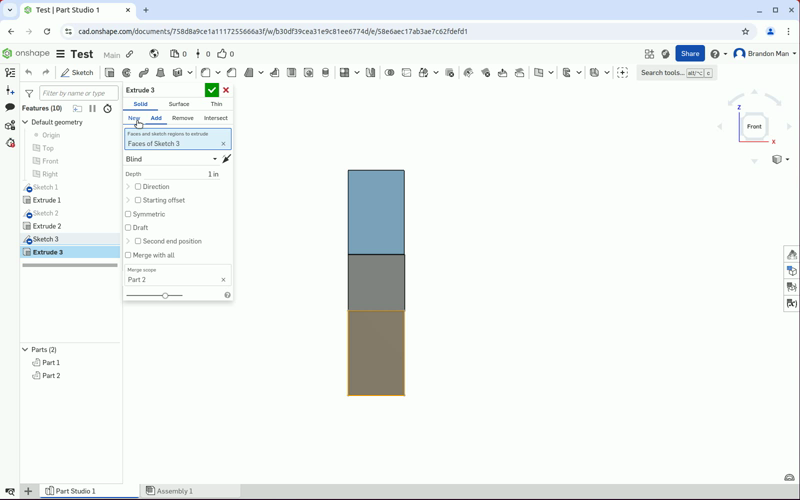
click(137, 120)
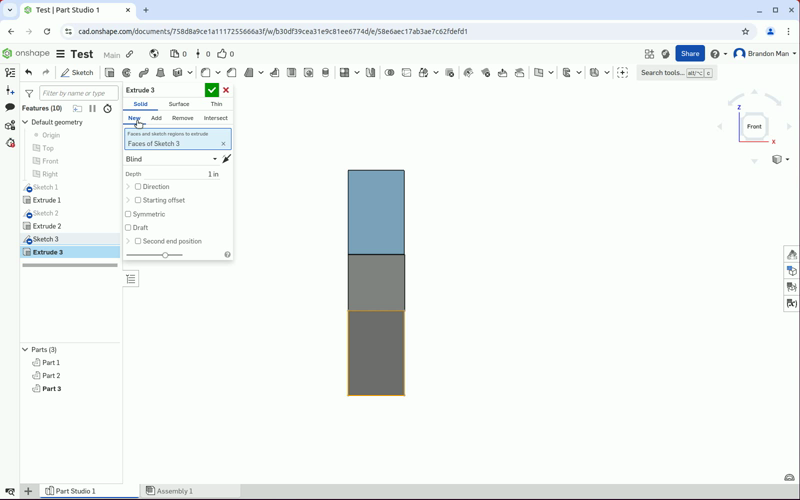
key(tab, 4)
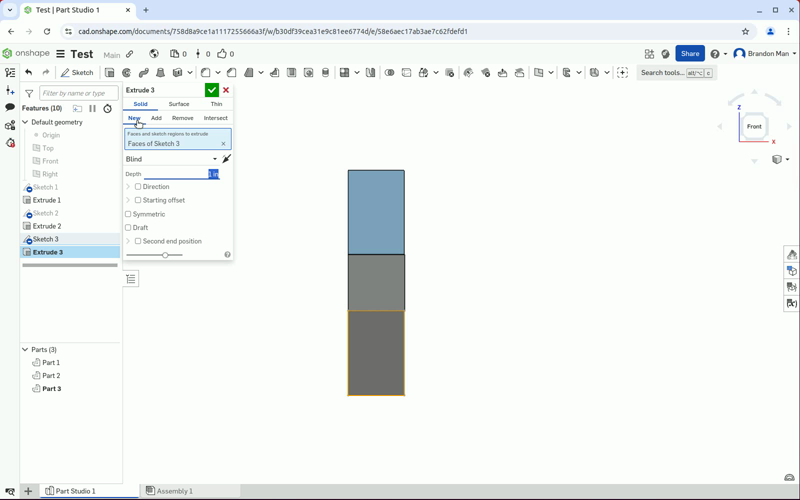
text(13.961)
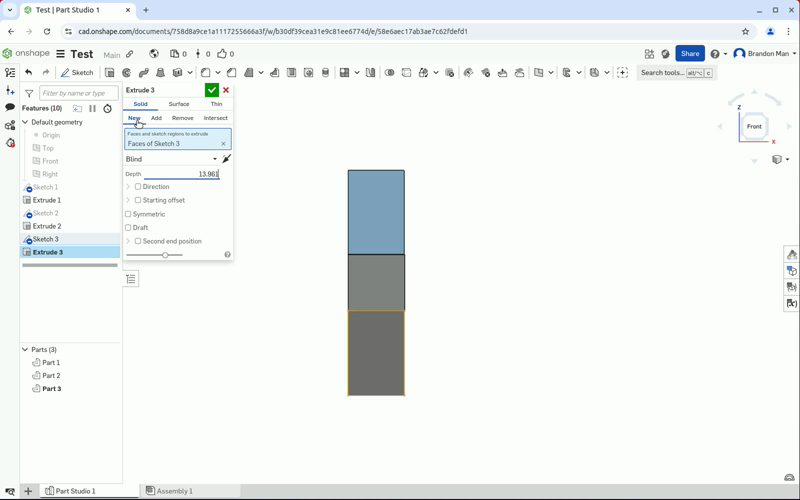
key(enter)
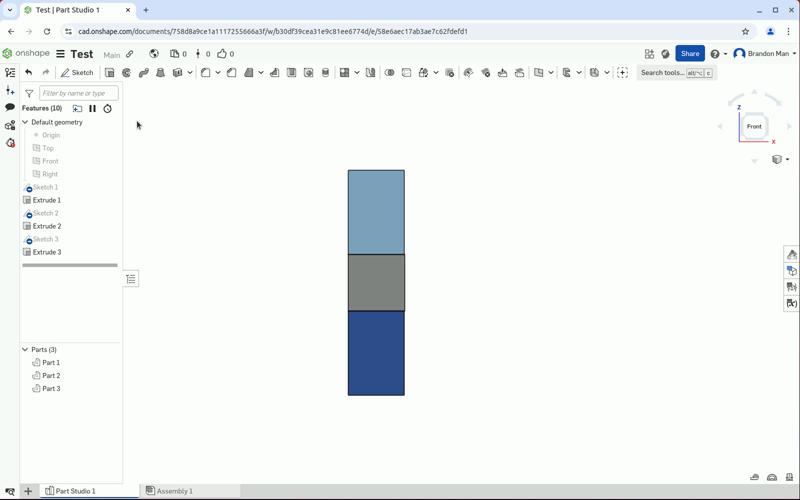
key(shift+h)
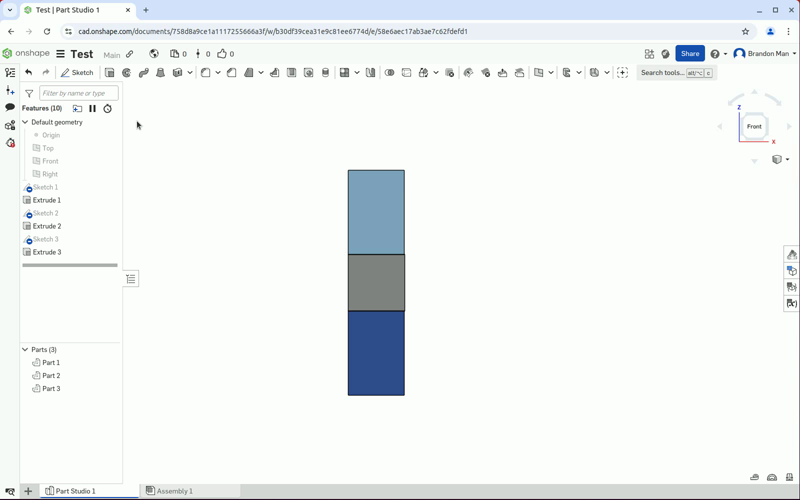
key(shift+h)
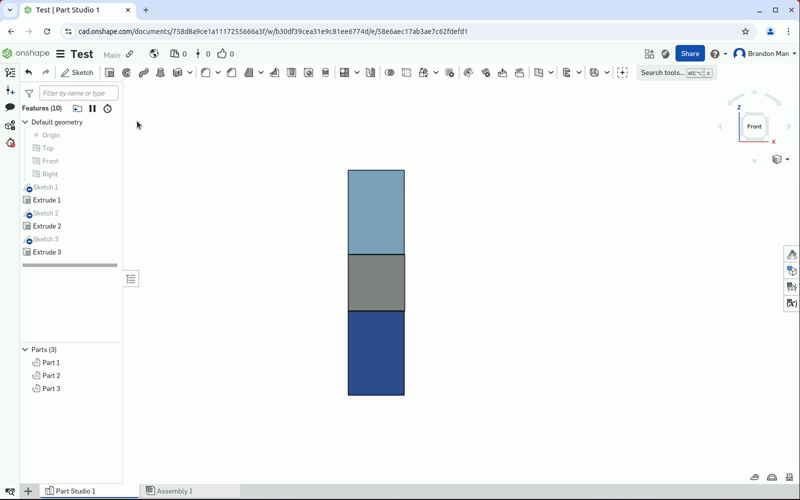
mouse_move(73, 189)
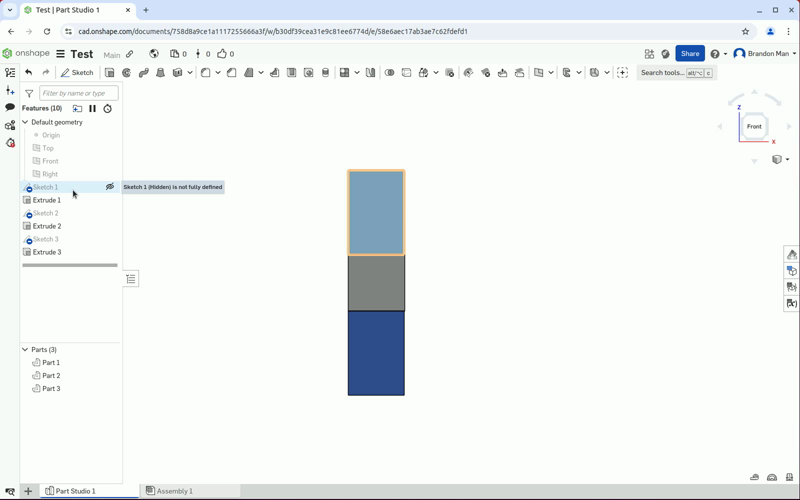
click(73, 189)
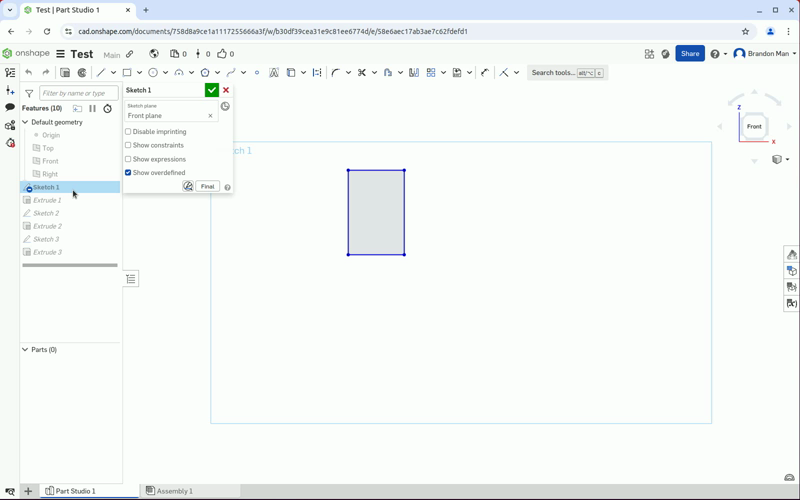
mouse_move(229, 92)
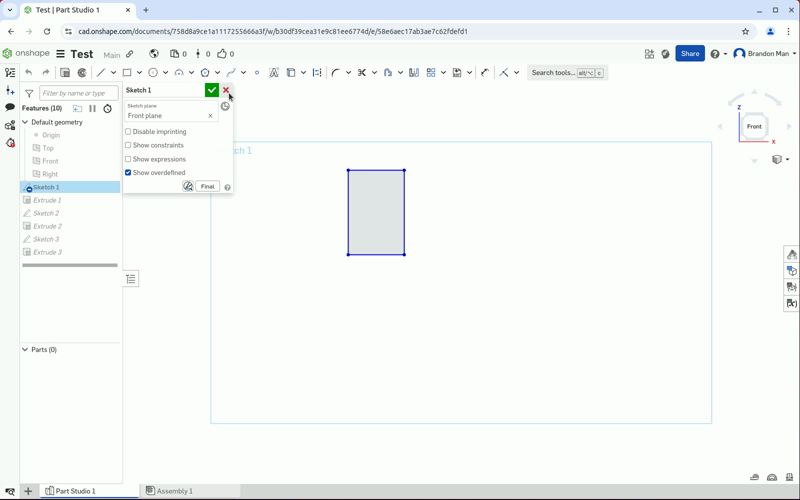
click(229, 92)
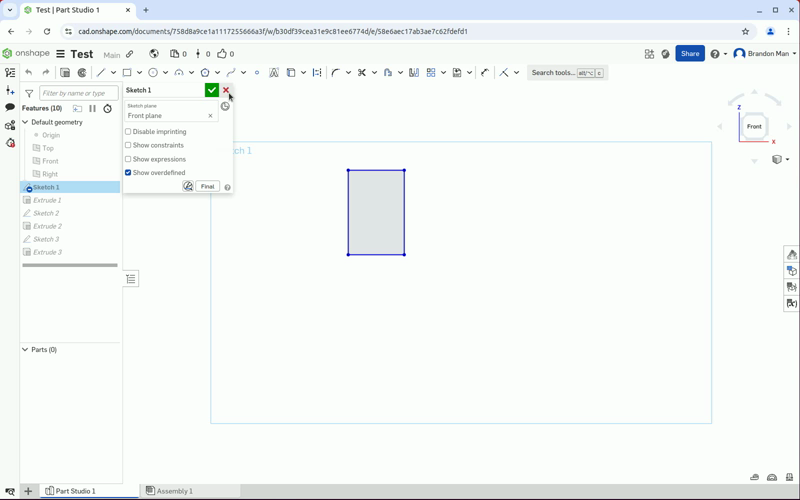
key(shift+s)
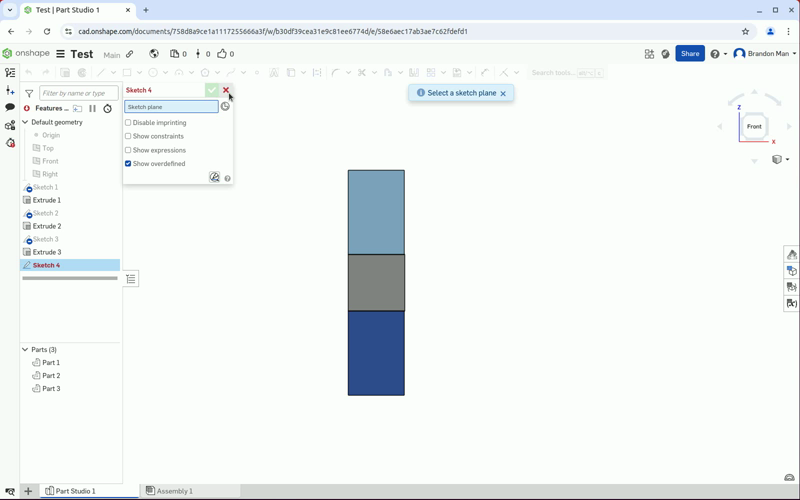
mouse_move(73, 163)
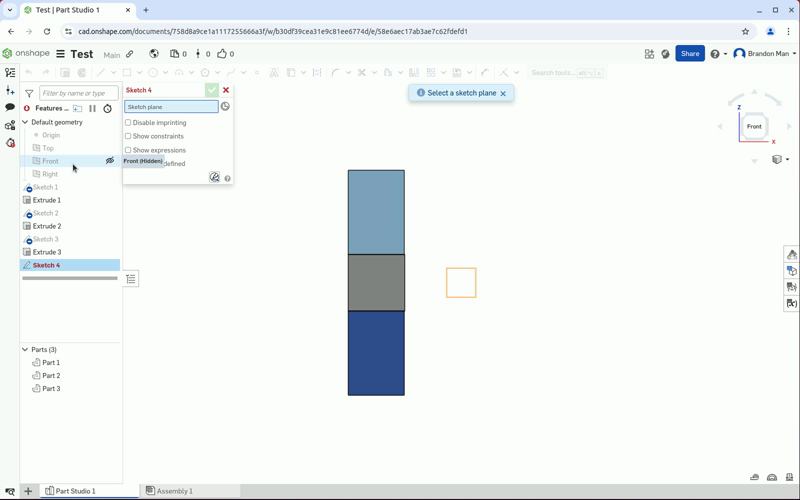
click(73, 163)
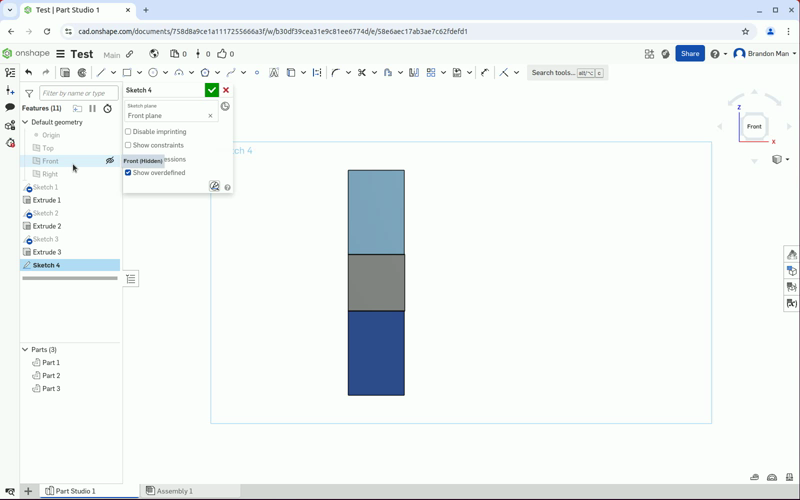
mouse_move(73, 352)
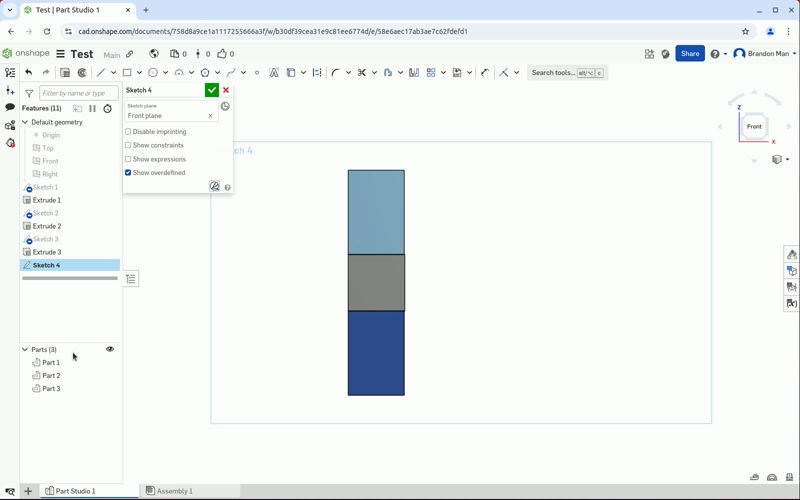
key(y)
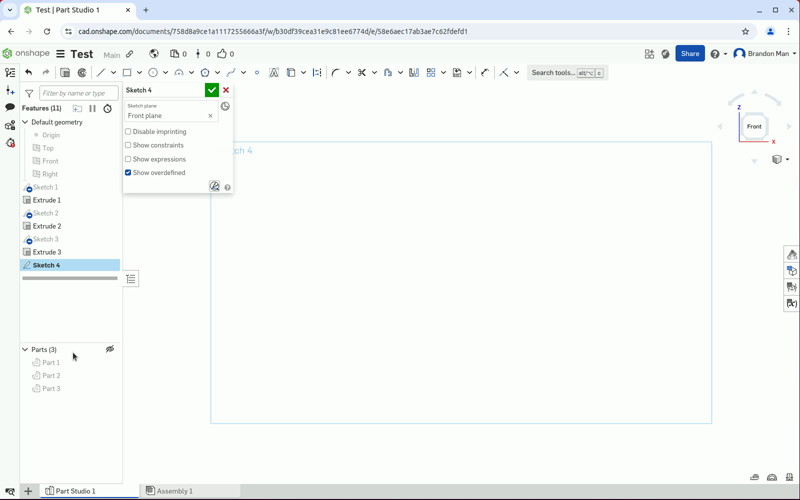
key(l)
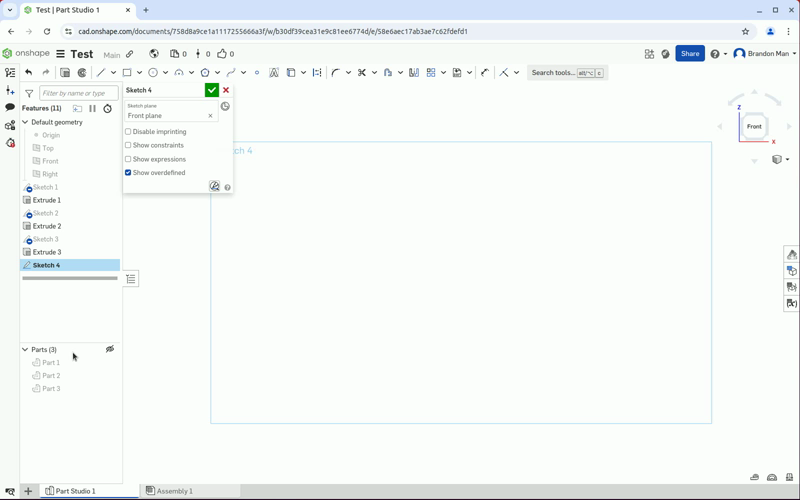
key_down(shift)
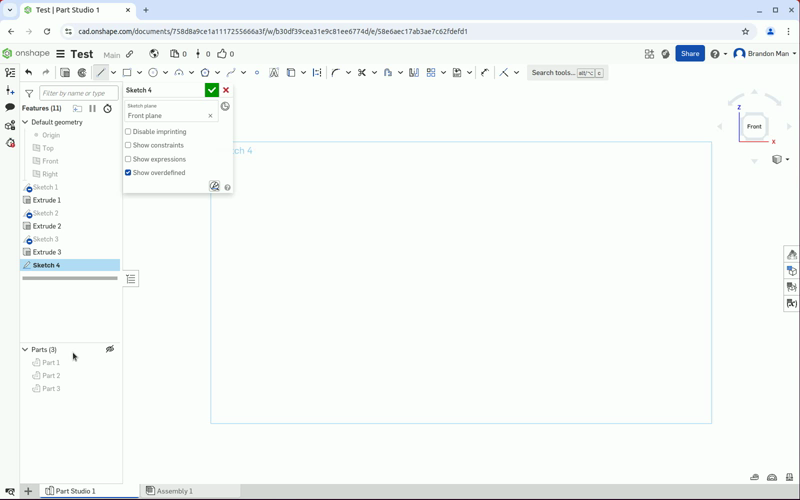
mouse_move(404, 311)
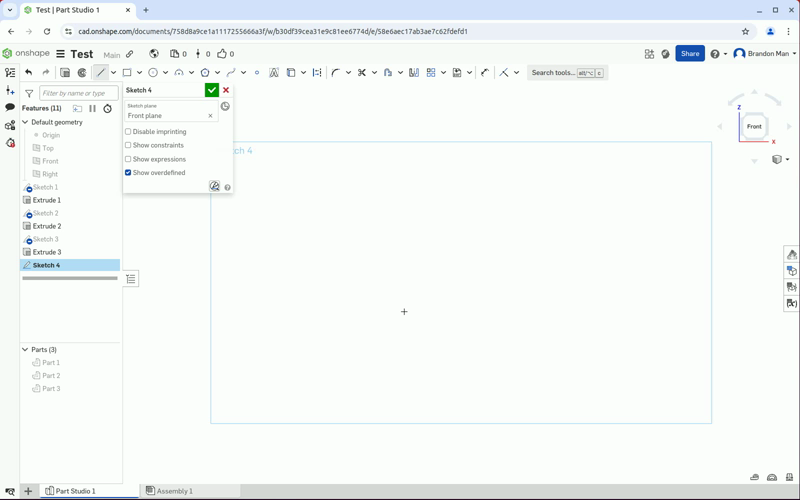
click(404, 311)
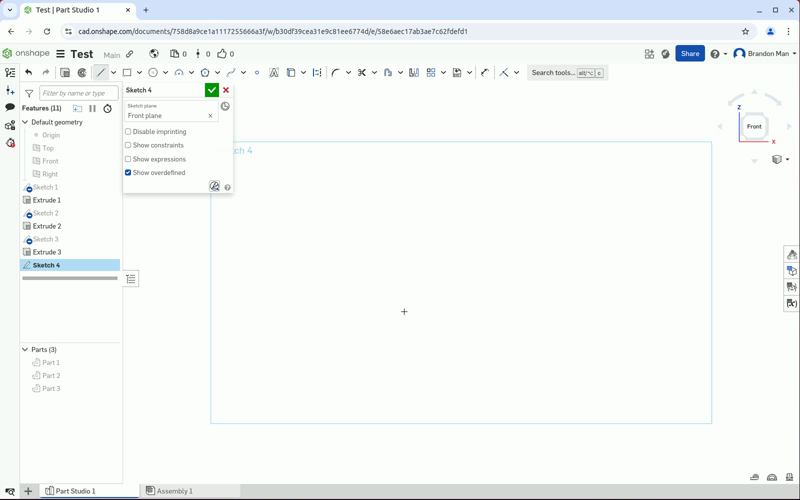
key_up(shift)
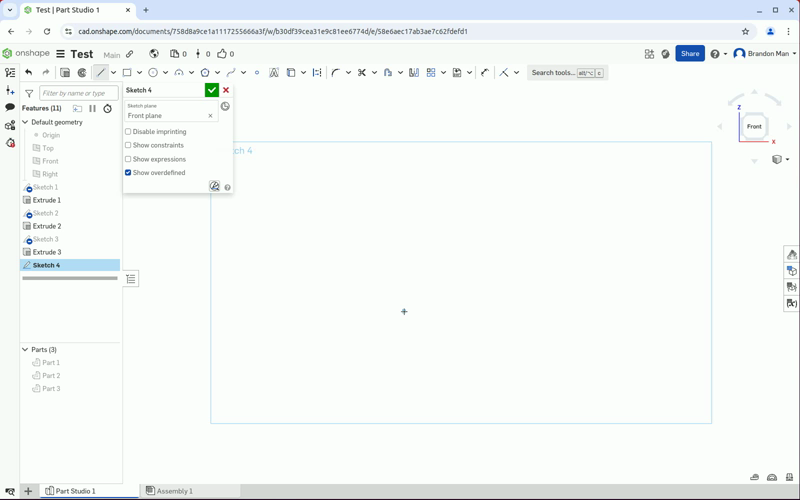
key_down(shift)
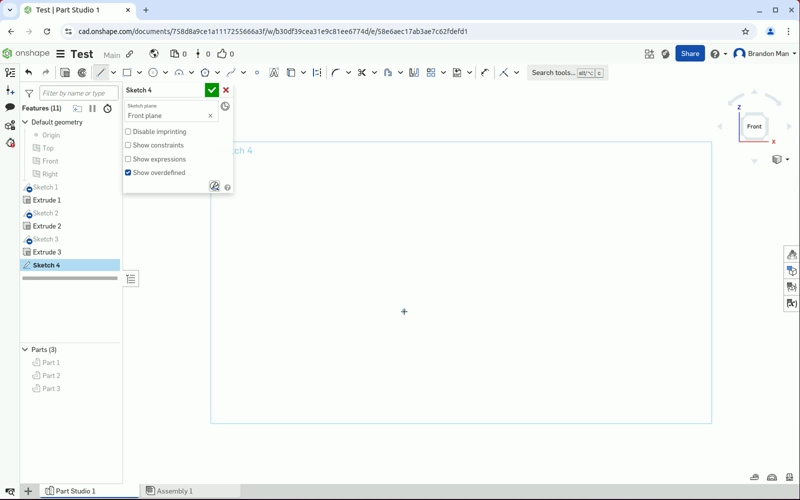
mouse_move(572, 311)
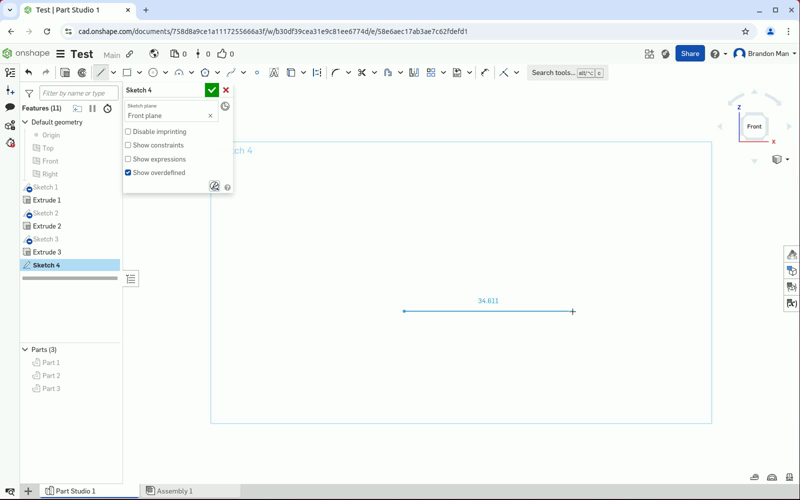
click(572, 311)
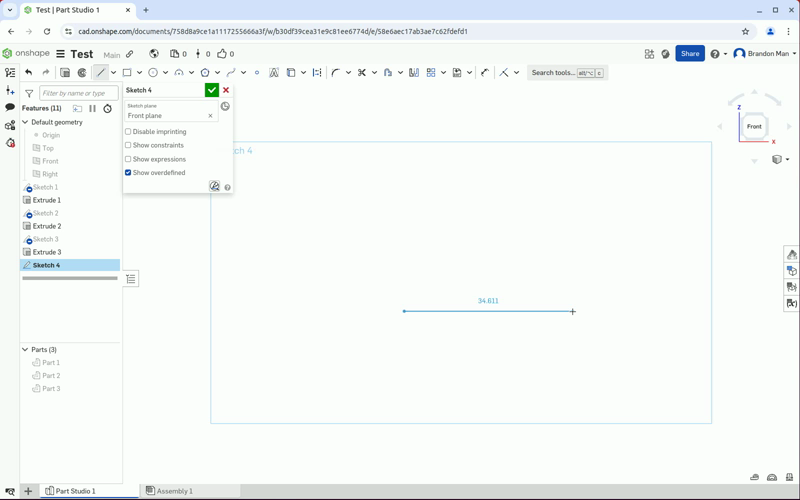
key_up(shift)
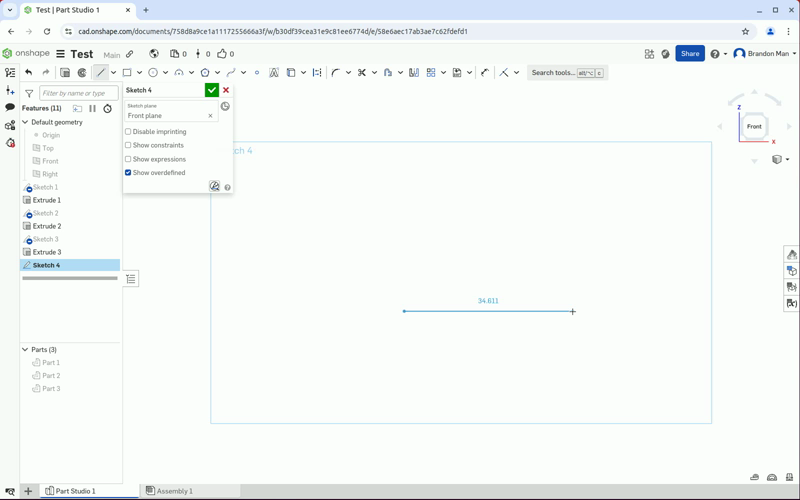
key_down(shift)
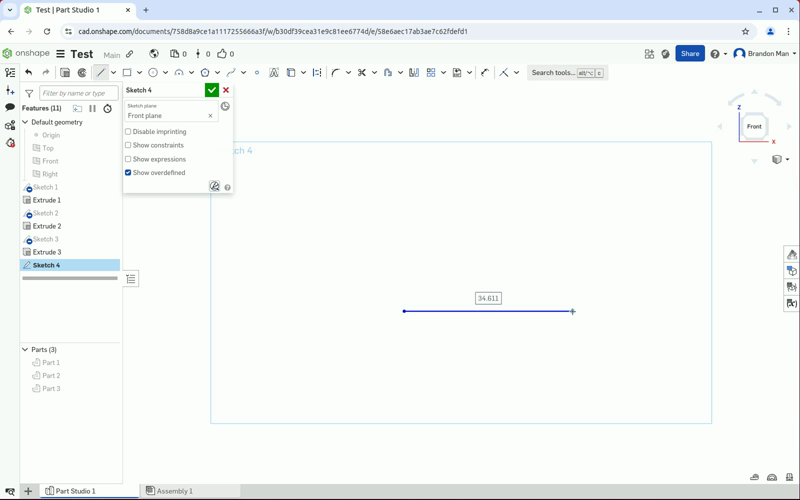
mouse_move(589, 311)
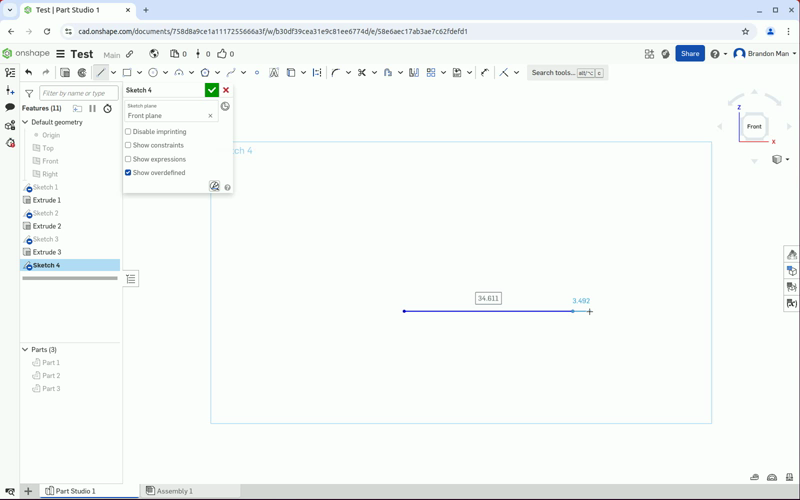
mouse_move(572, 254)
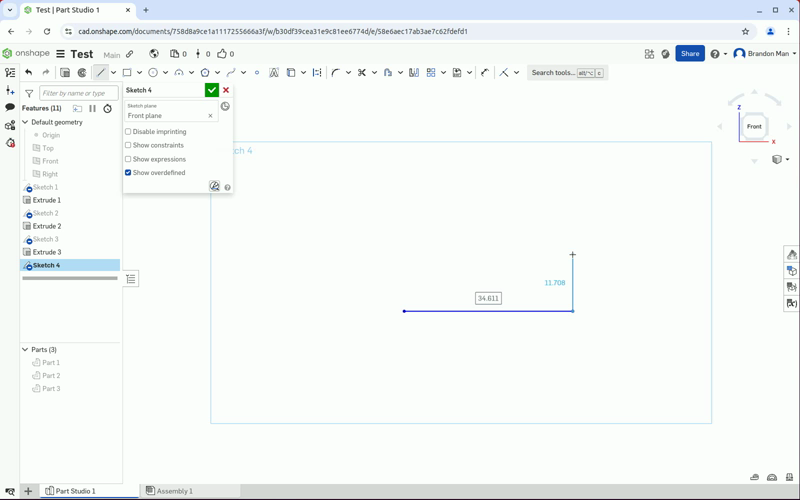
click(572, 254)
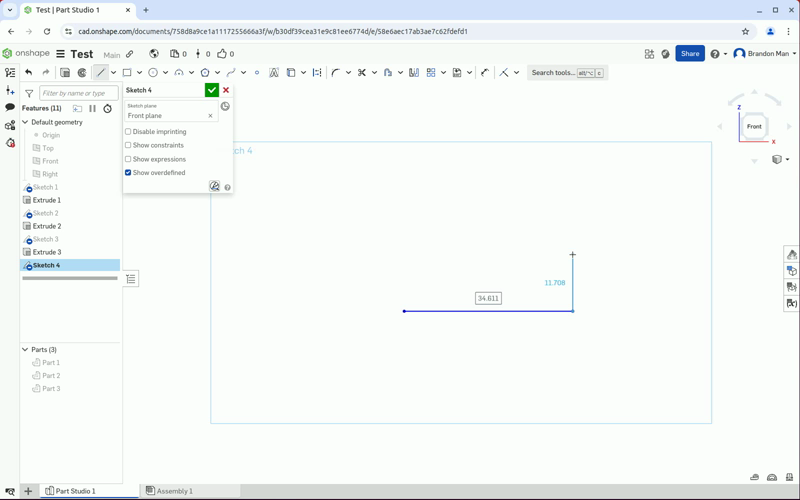
key_up(shift)
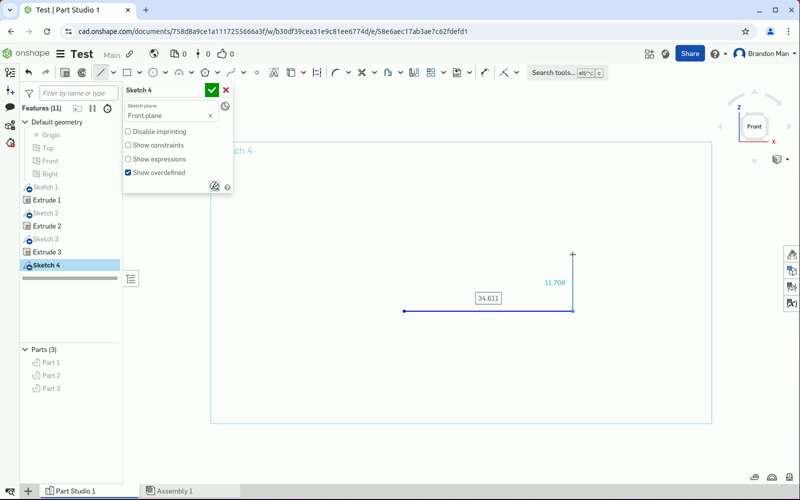
key_down(shift)
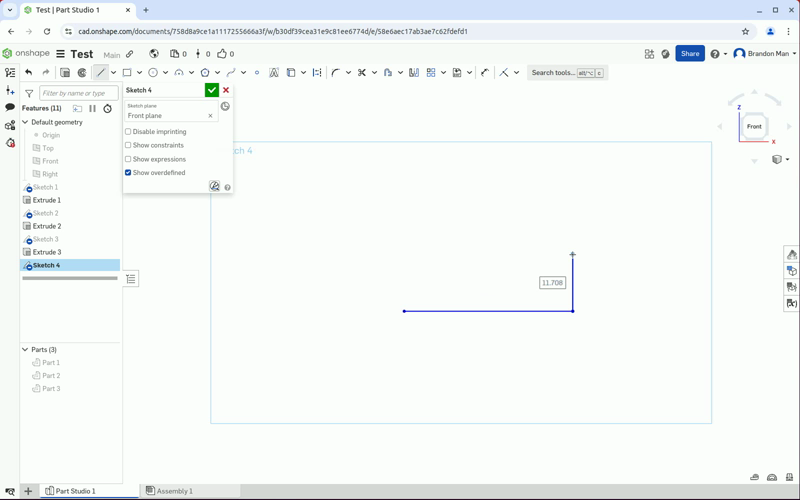
mouse_move(589, 254)
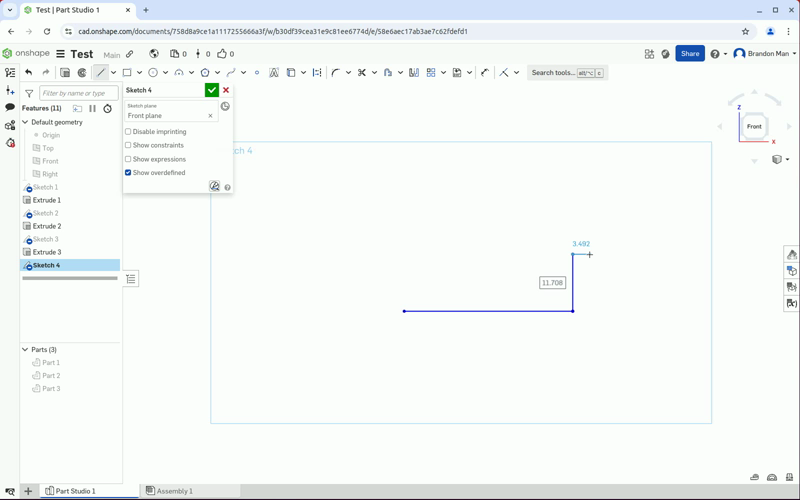
mouse_move(544, 254)
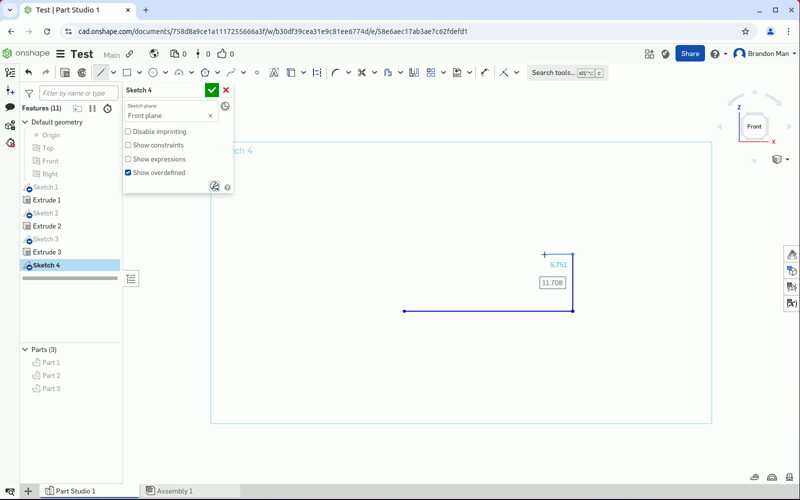
click(544, 254)
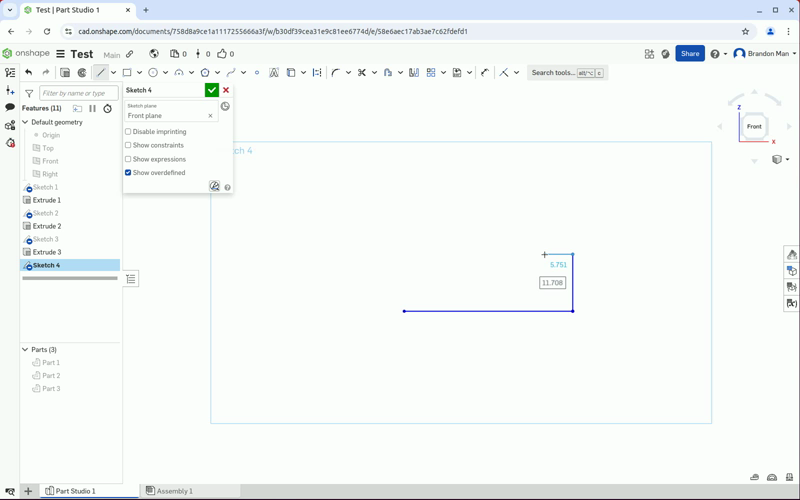
key_up(shift)
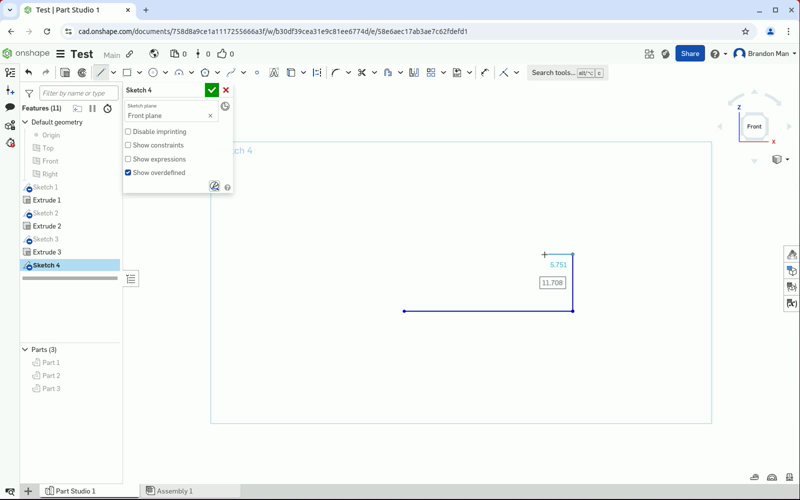
key(esc)
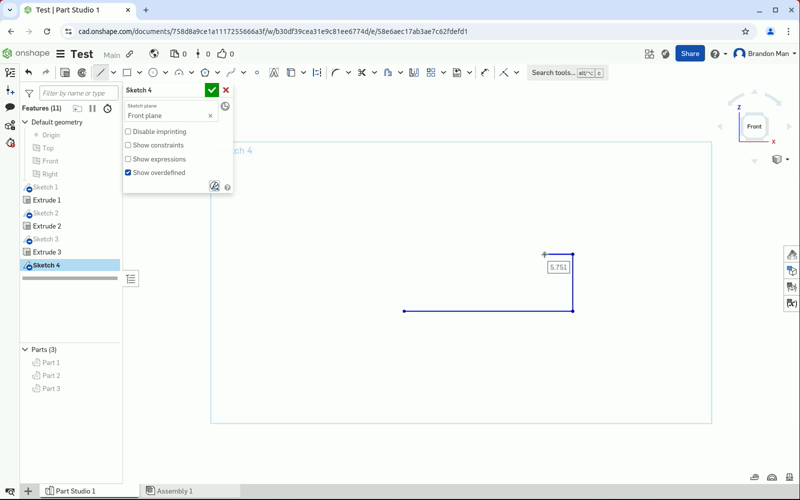
key(a)
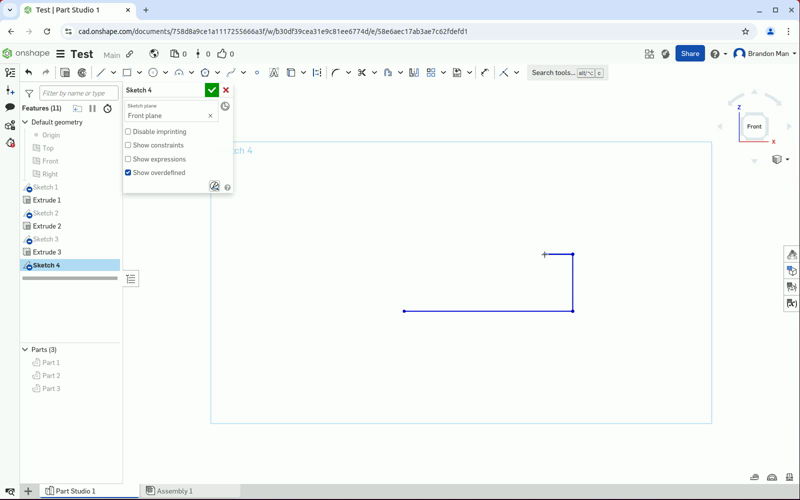
mouse_move(544, 254)
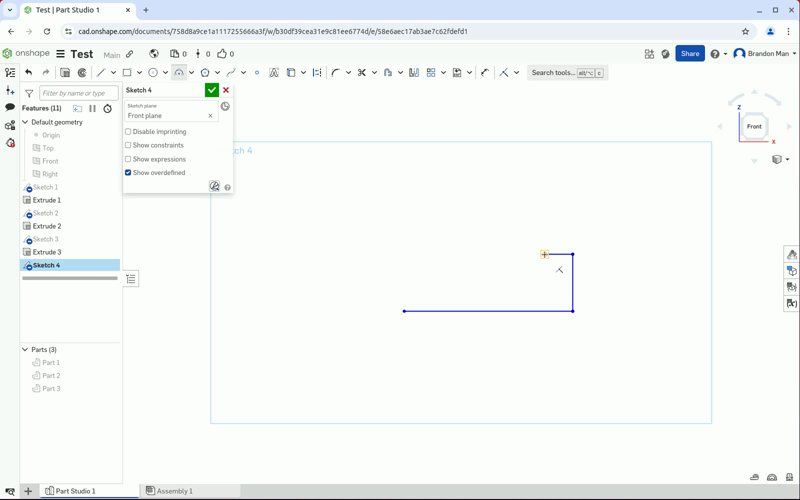
click(544, 254)
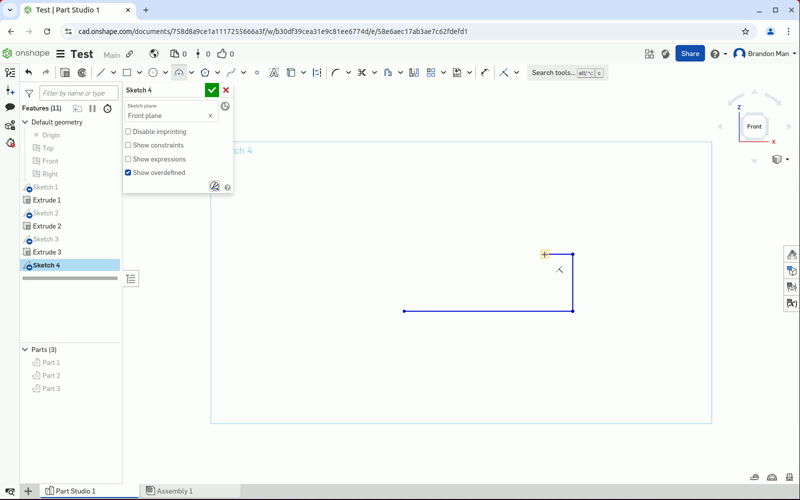
key_down(shift)
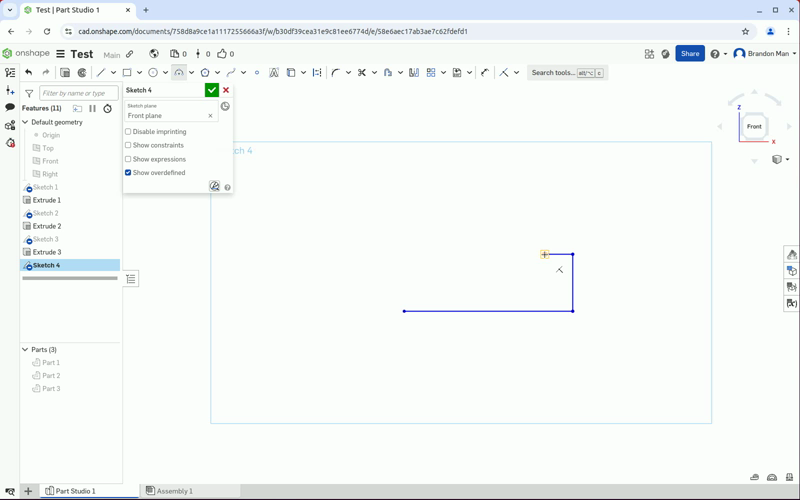
mouse_move(489, 254)
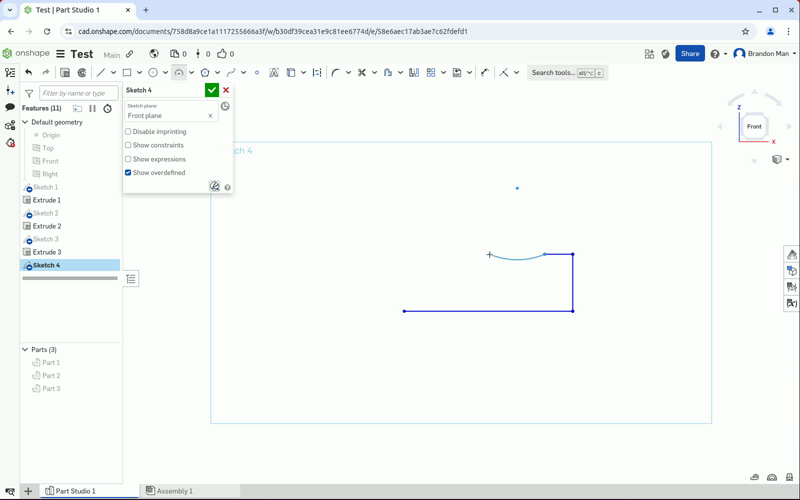
click(489, 254)
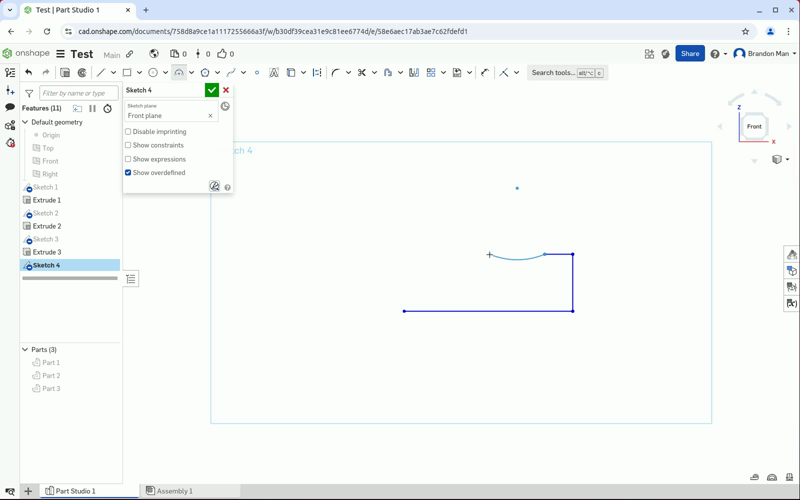
mouse_move(516, 282)
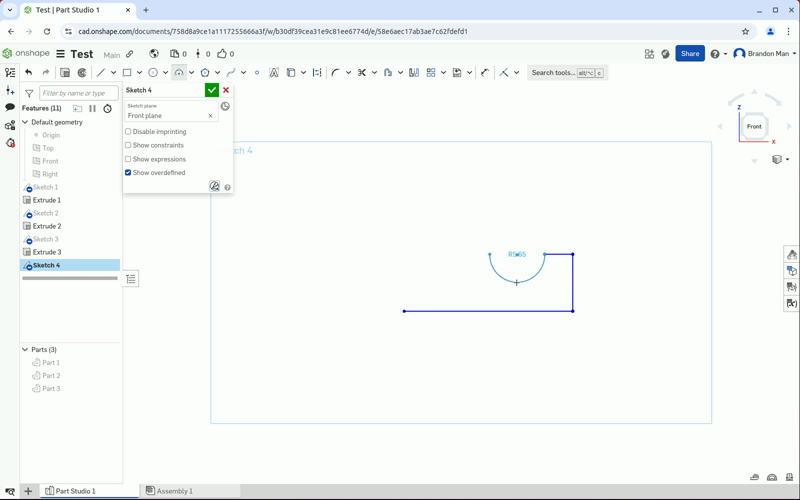
click(516, 282)
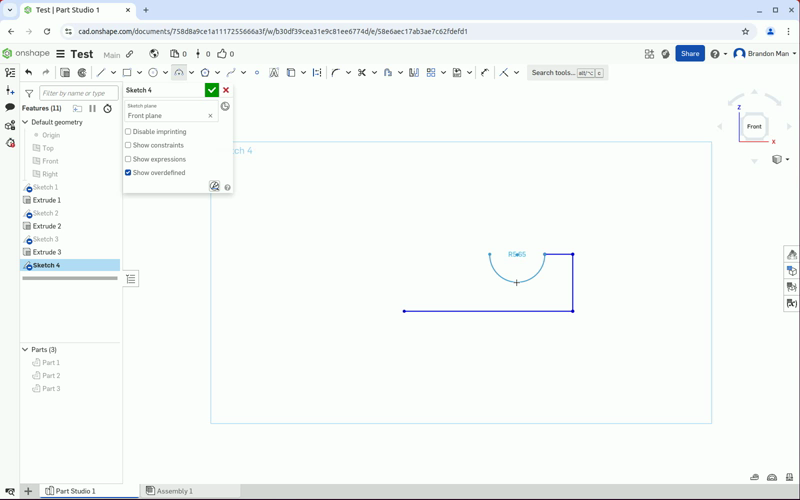
key_up(shift)
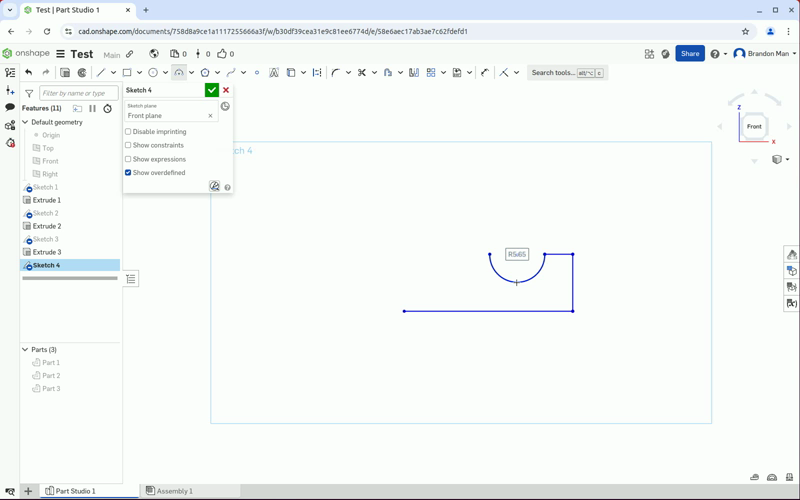
key(esc)
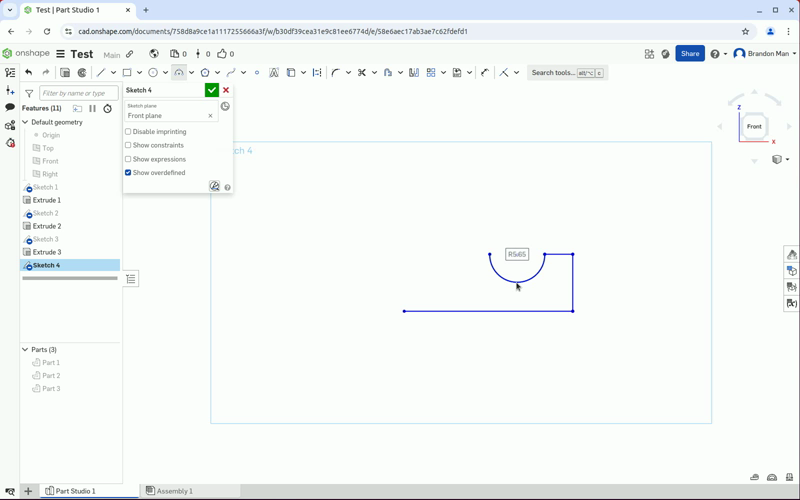
key(l)
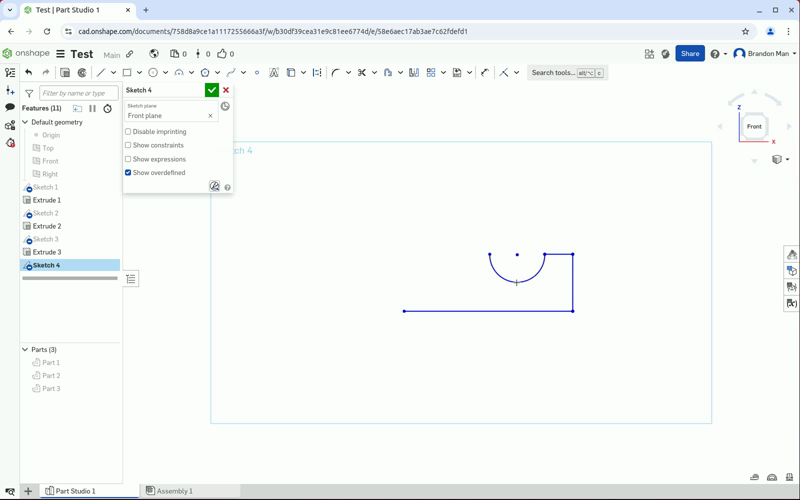
mouse_move(489, 254)
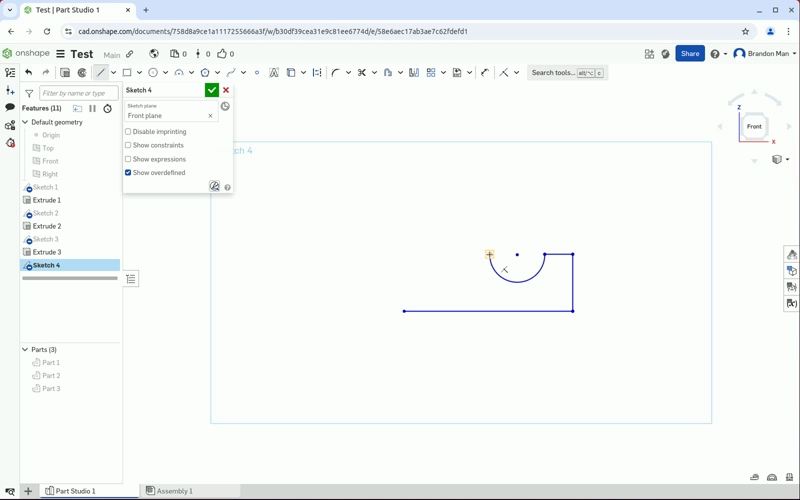
click(489, 254)
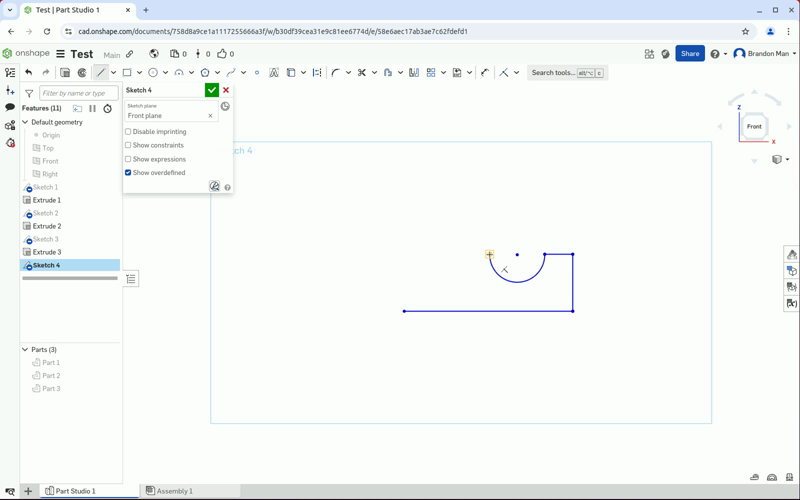
key_down(shift)
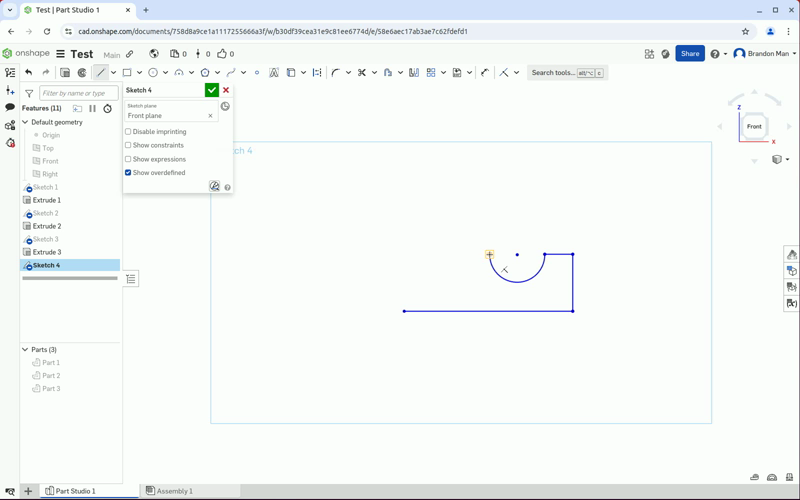
mouse_move(404, 254)
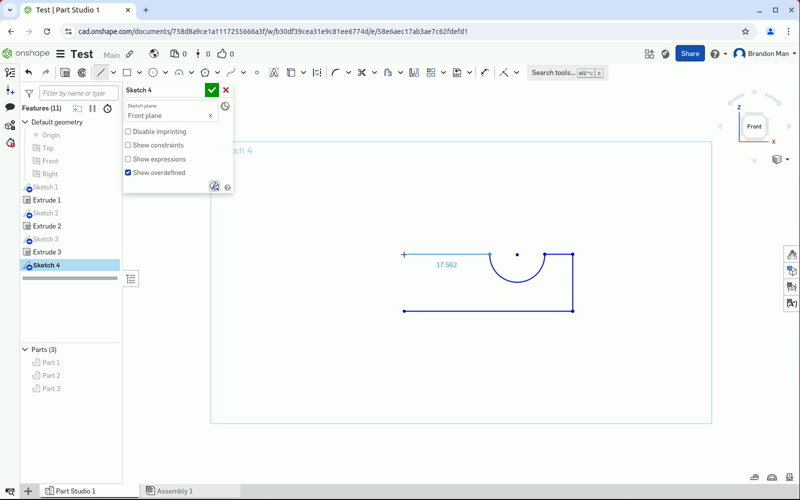
click(404, 254)
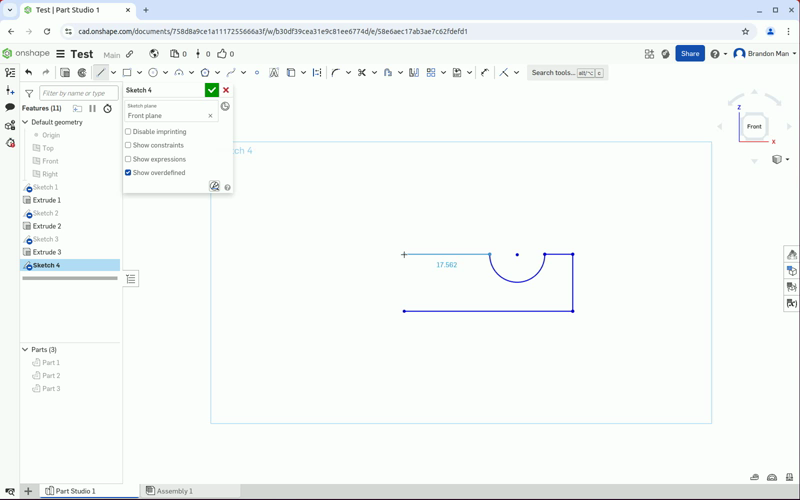
key_up(shift)
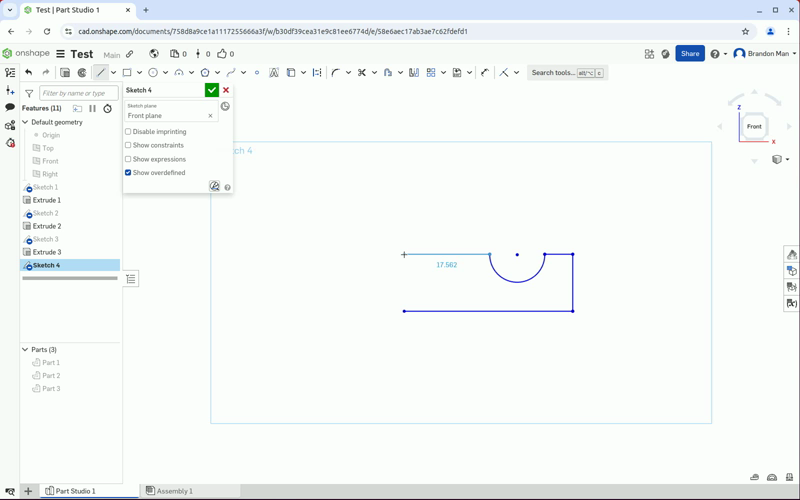
mouse_move(434, 254)
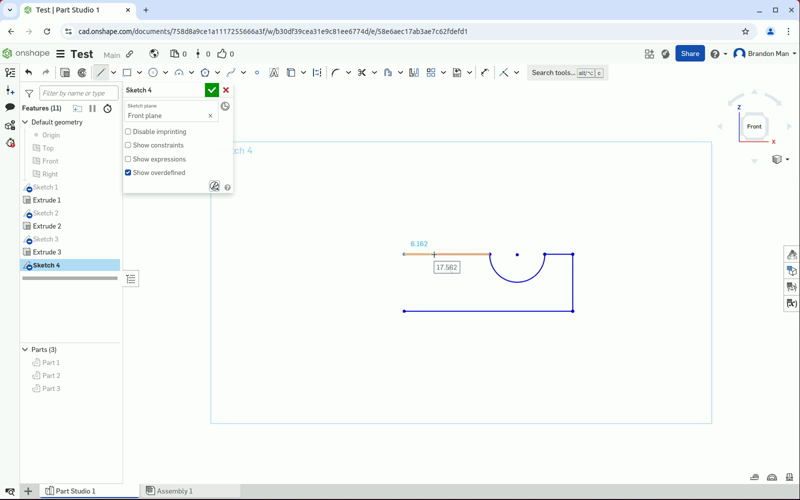
key_down(shift)
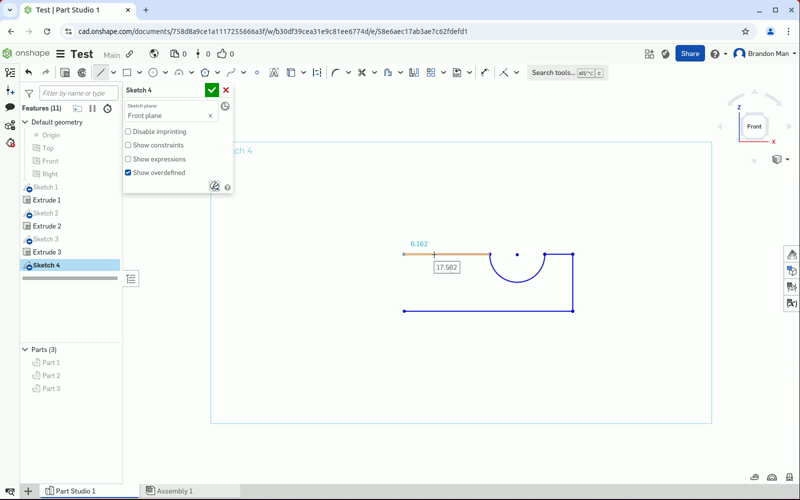
mouse_move(404, 311)
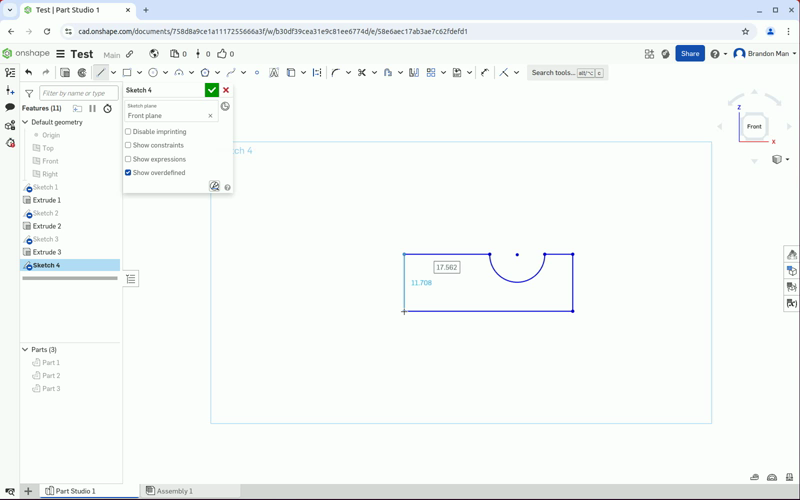
key_up(shift)
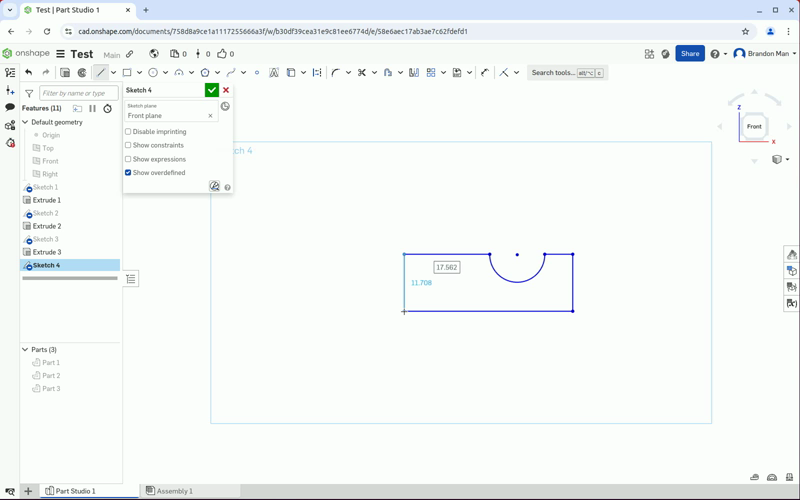
click(404, 311)
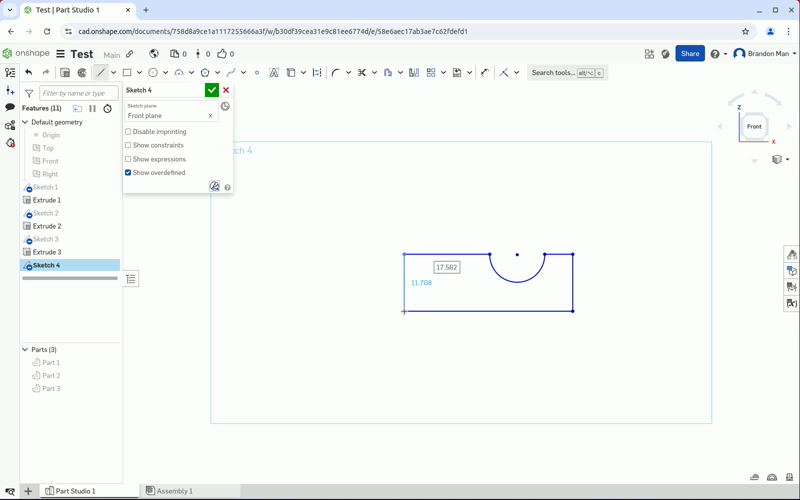
key(esc)
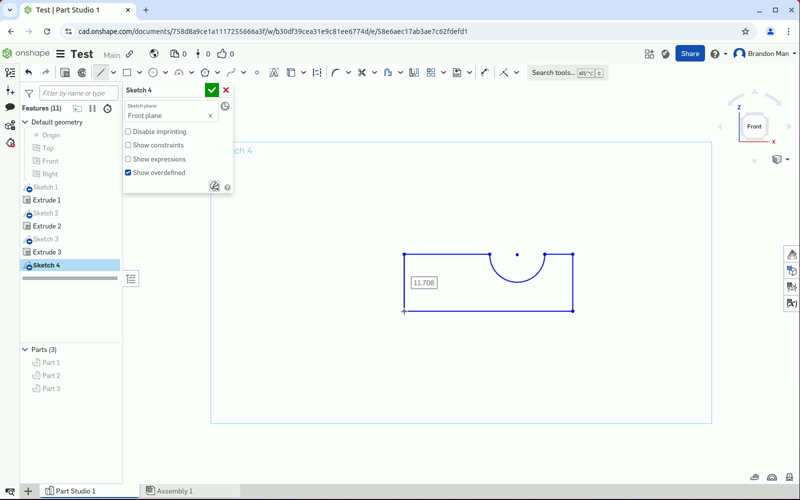
mouse_move(449, 304)
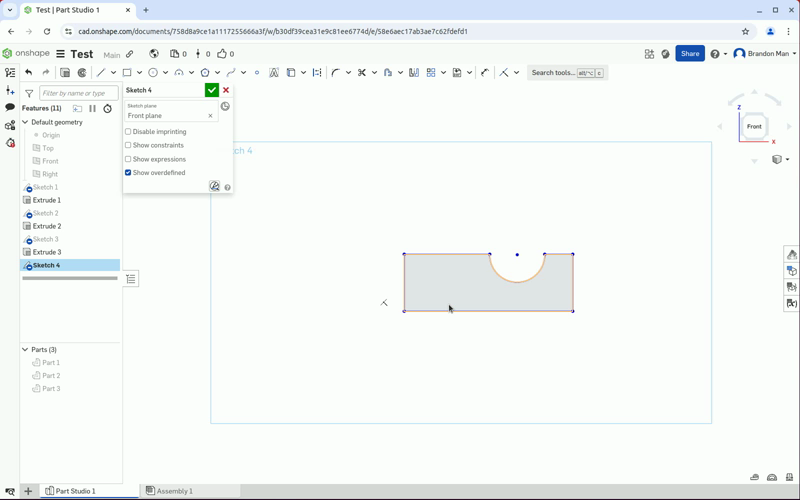
scroll(6)
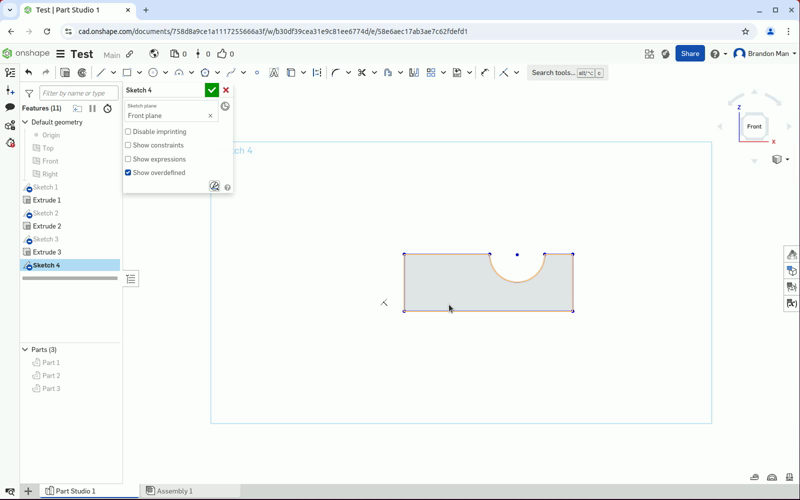
scroll(6)
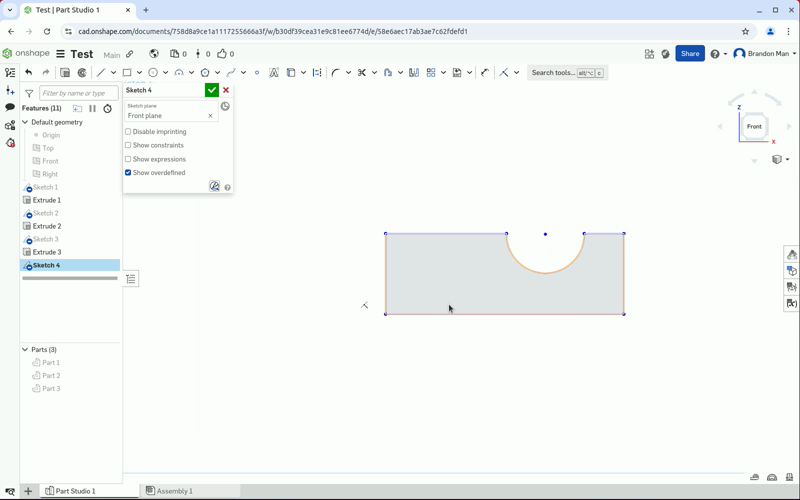
scroll(6)
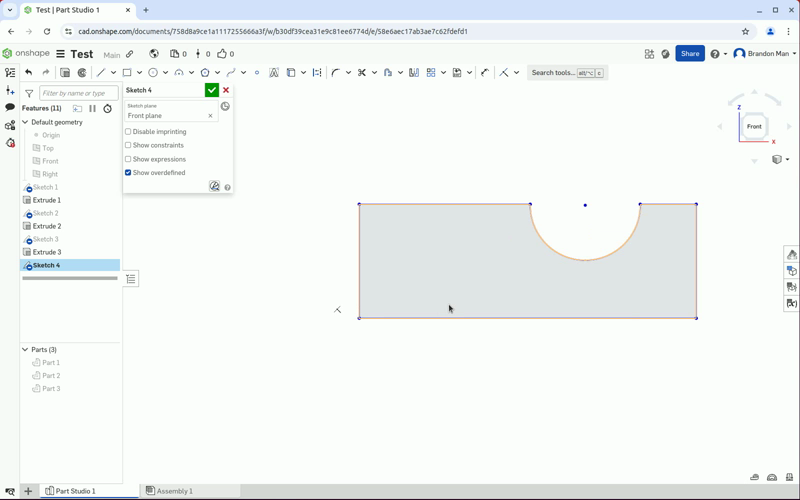
scroll(6)
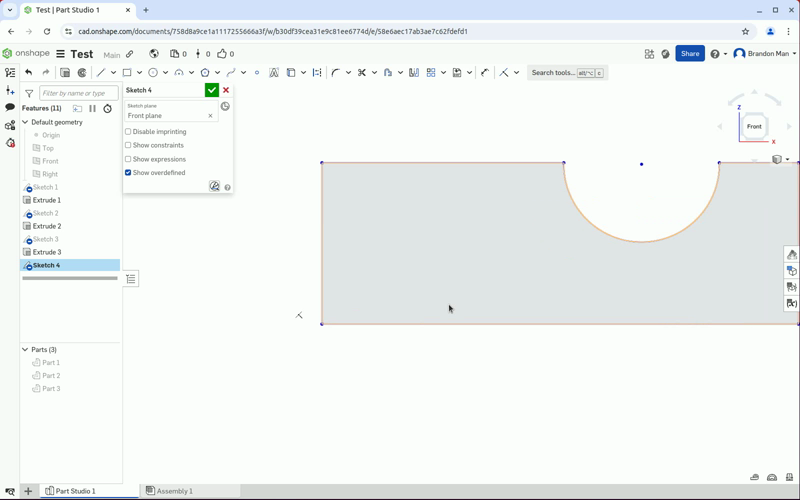
scroll(6)
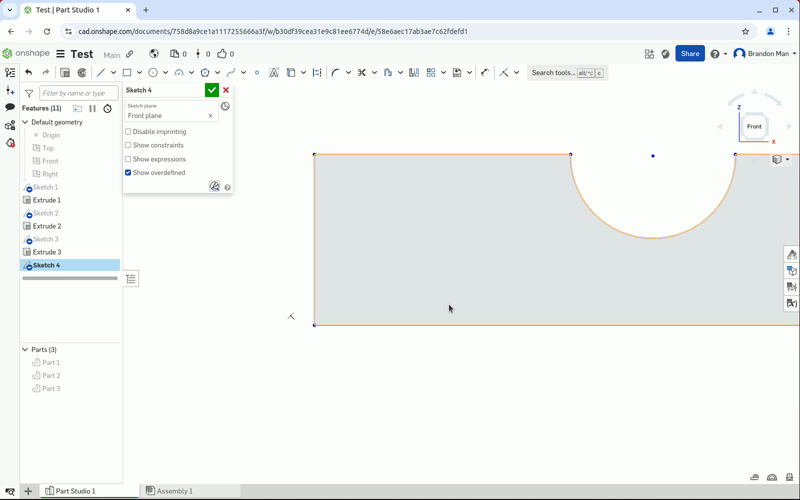
scroll(6)
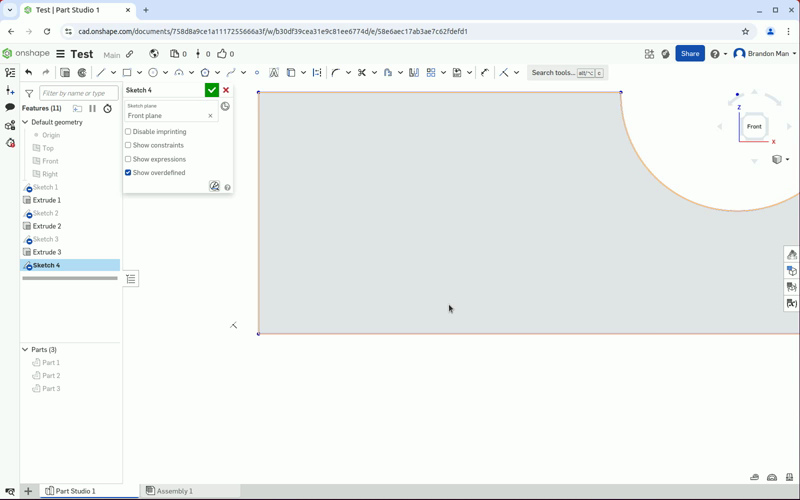
scroll(6)
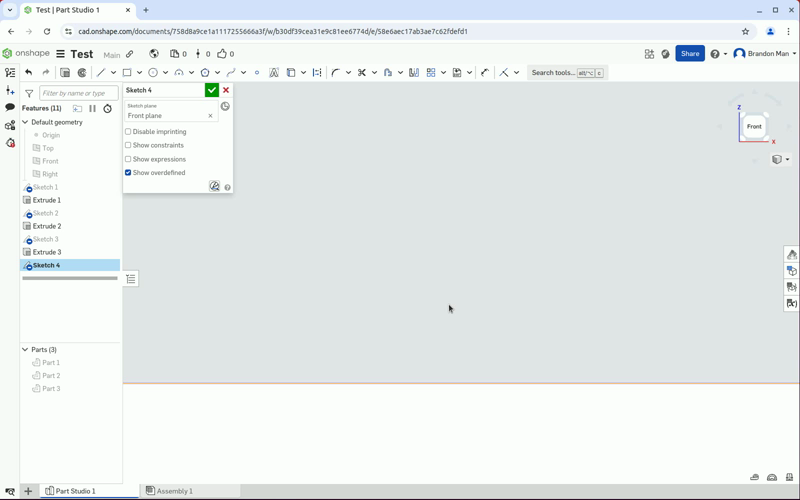
click(449, 304)
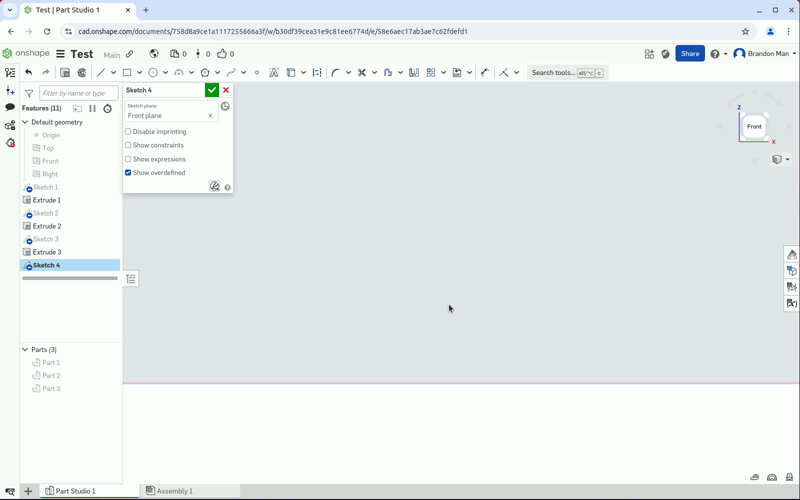
scroll(-6)
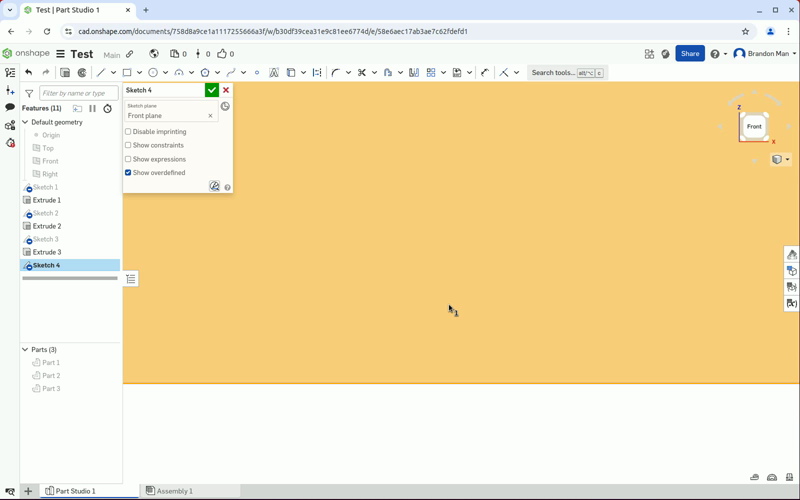
scroll(-6)
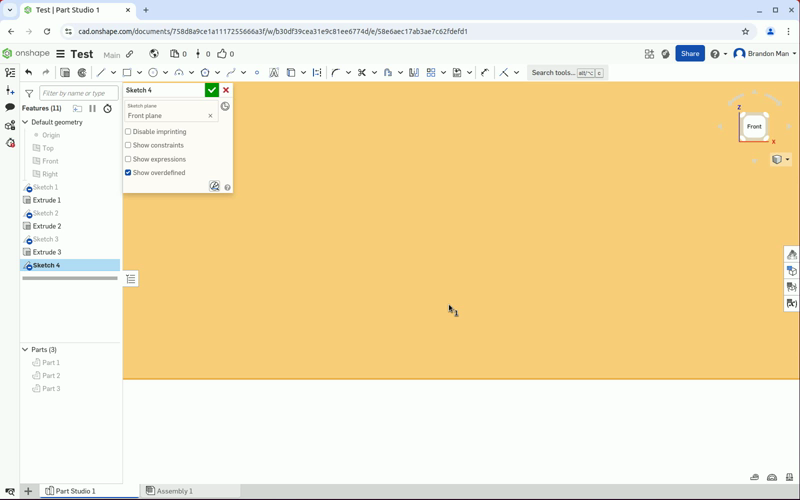
scroll(-6)
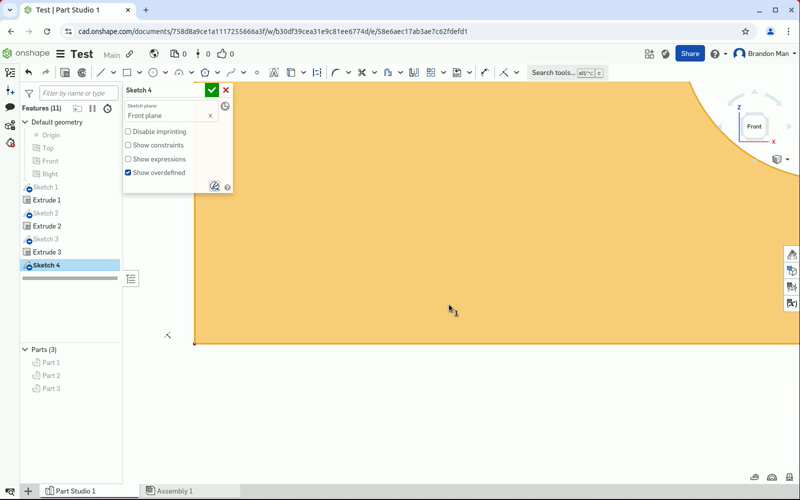
scroll(-6)
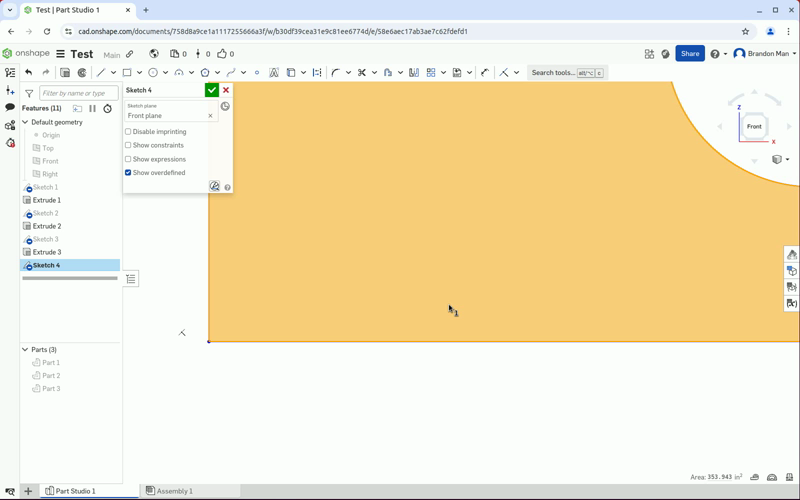
scroll(-6)
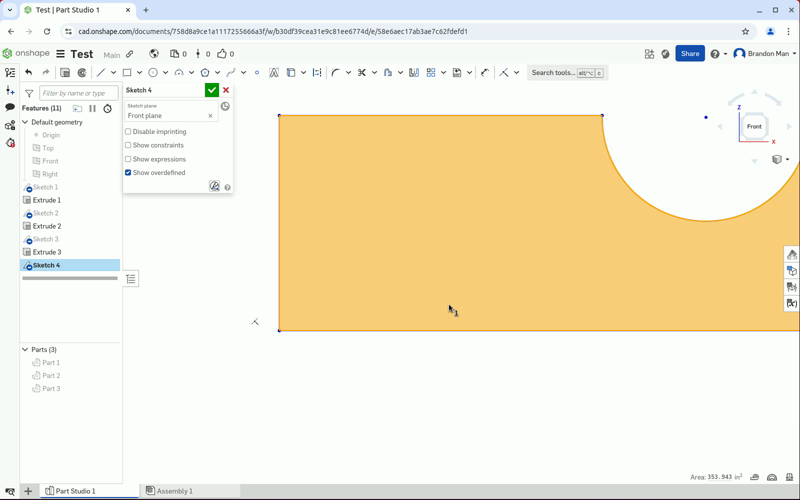
scroll(-6)
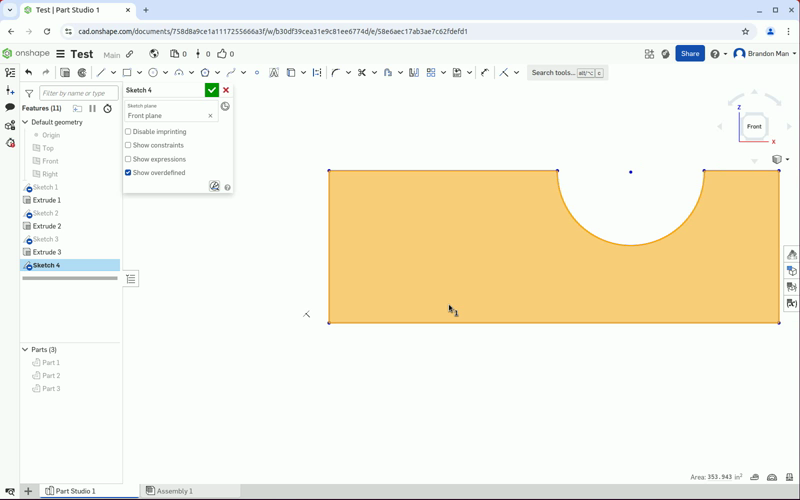
scroll(-6)
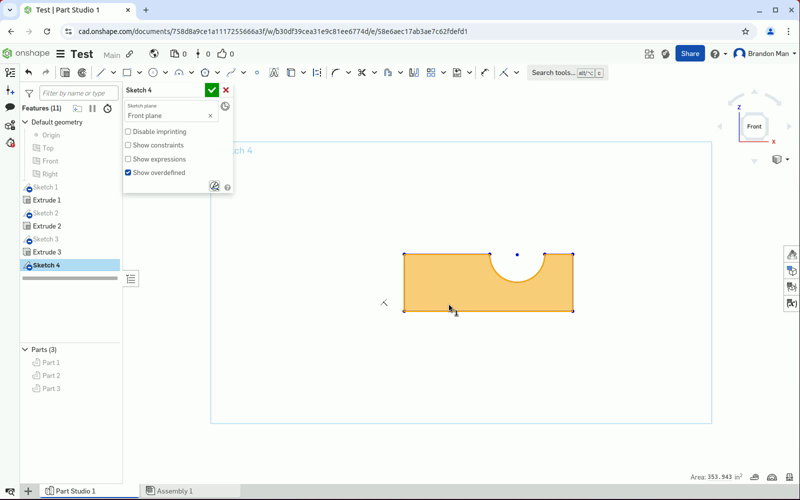
mouse_move(73, 352)
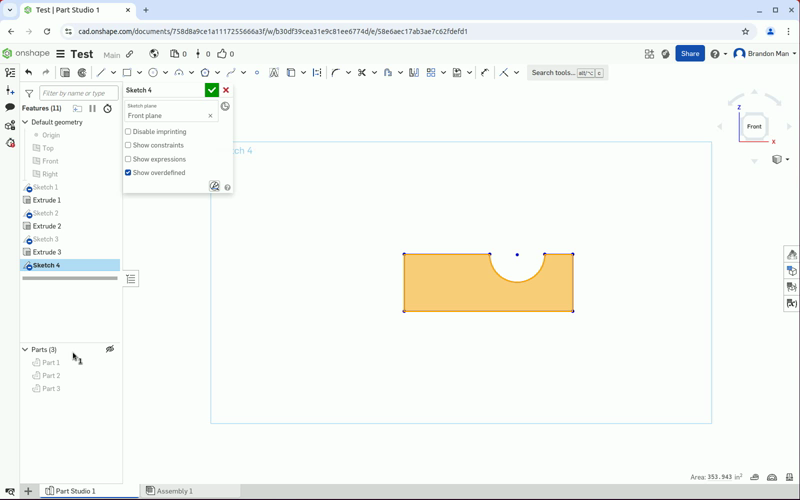
key(shift+y)
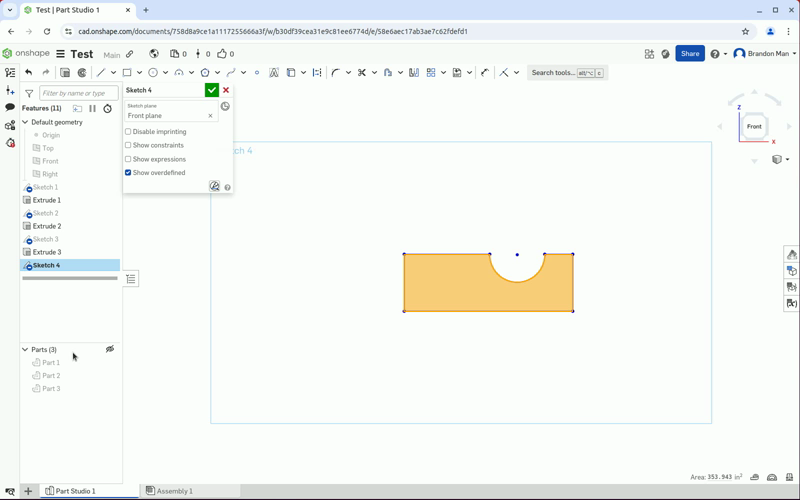
key(shift+e)
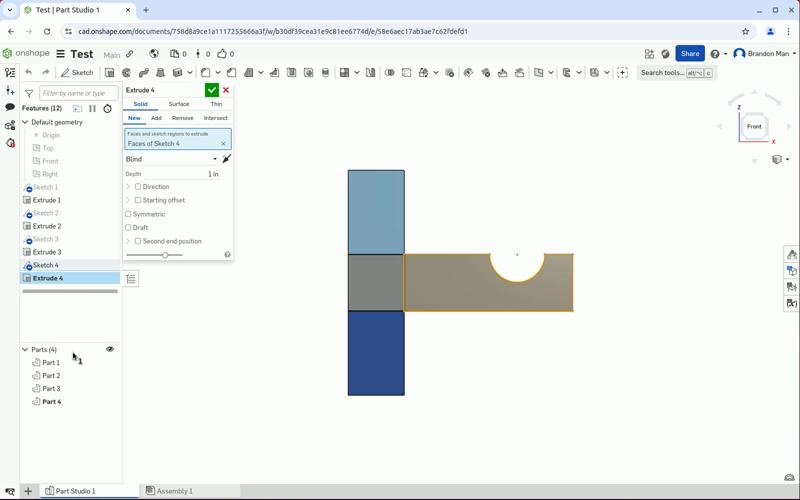
mouse_move(143, 106)
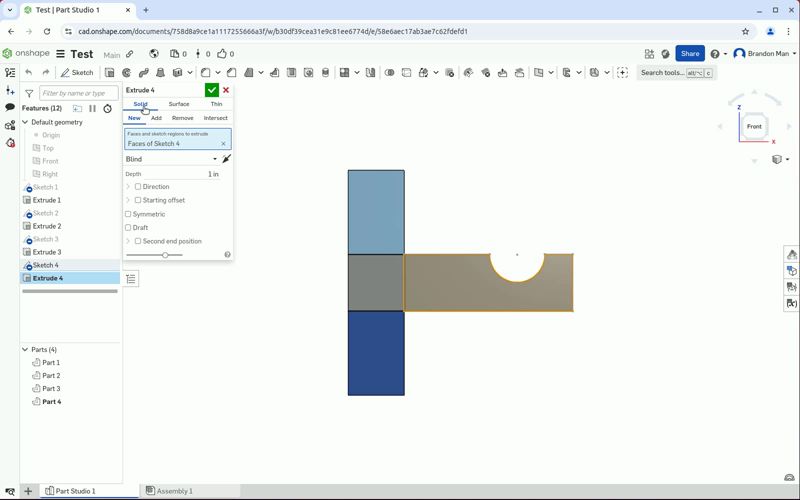
click(143, 106)
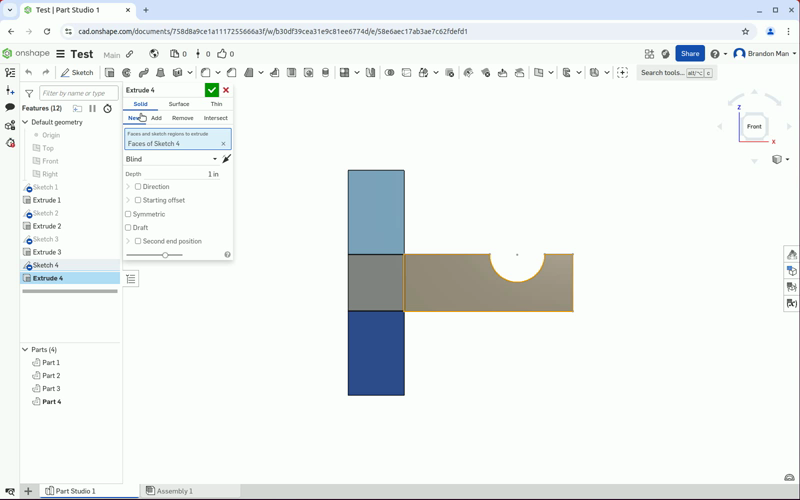
mouse_move(137, 120)
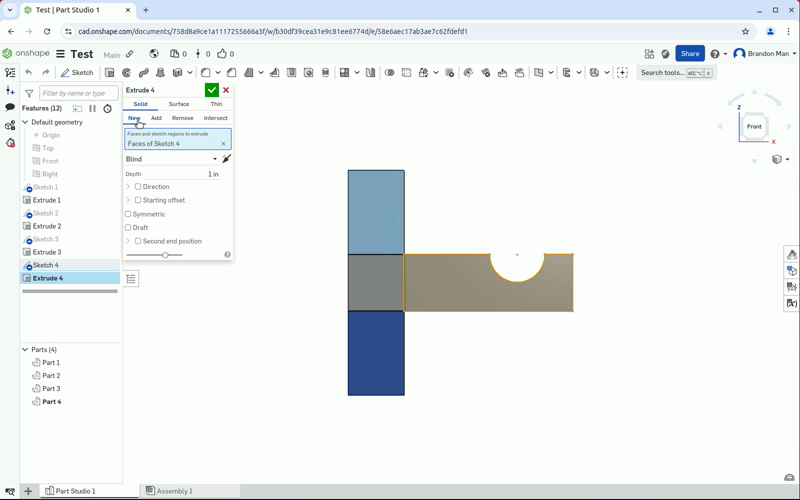
click(137, 120)
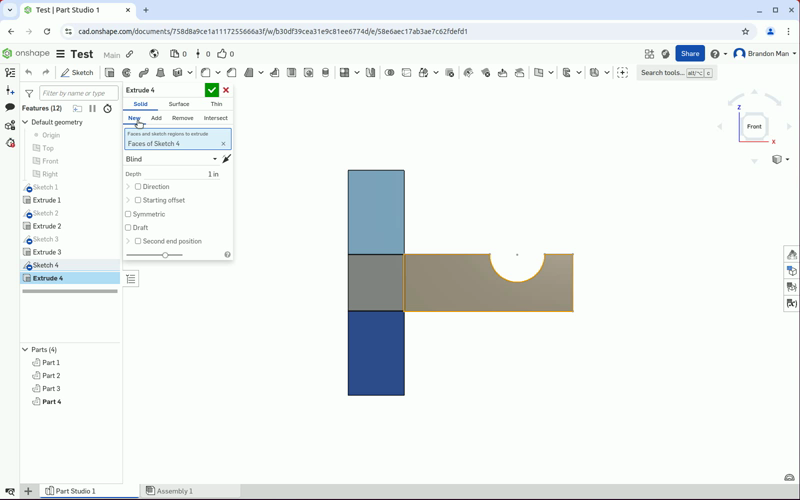
key(tab, 4)
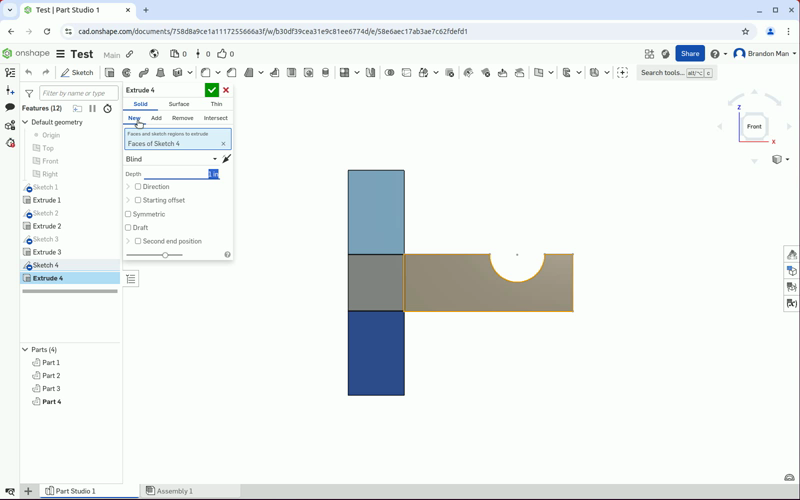
text(13.961)
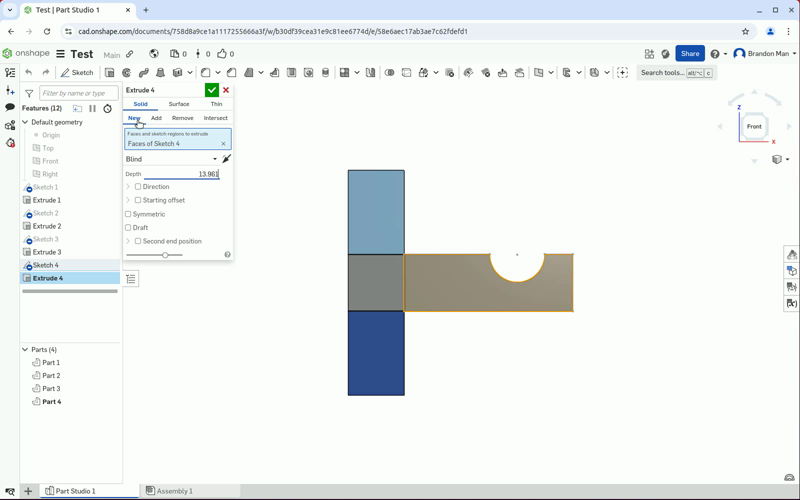
key(enter)
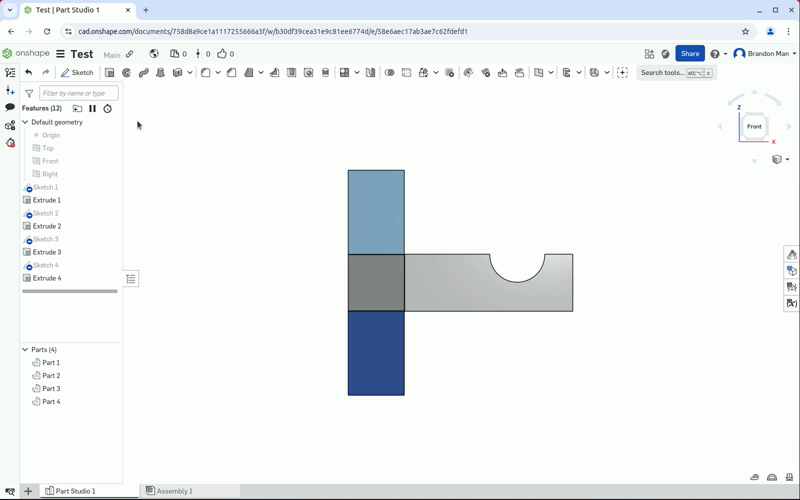
key(shift+h)
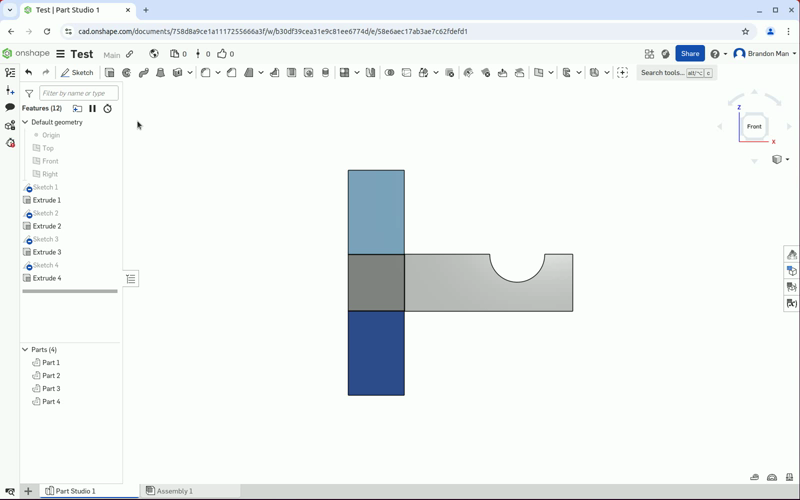
key(shift+h)
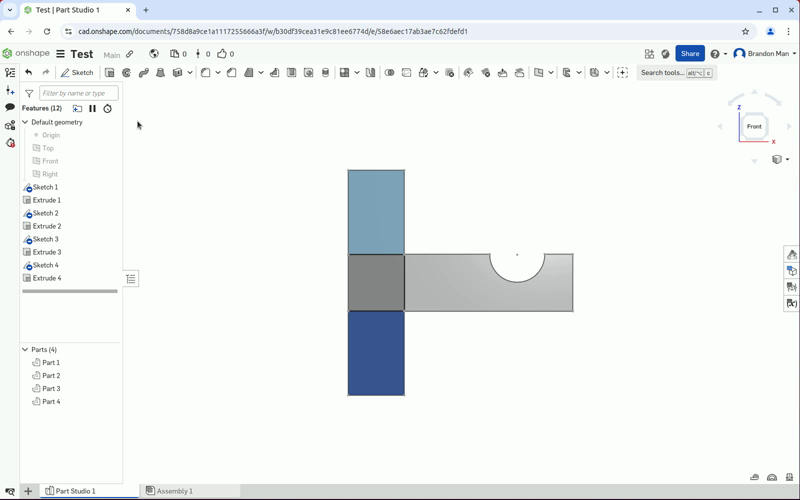
key(shift+7)
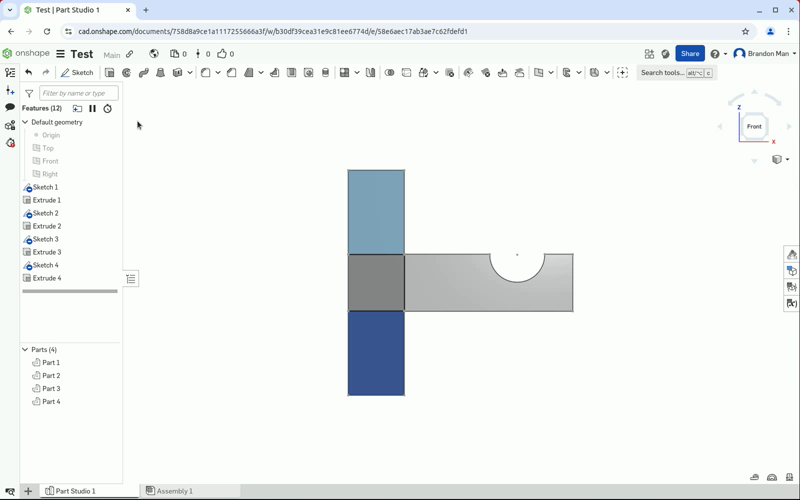
key(left, 2)
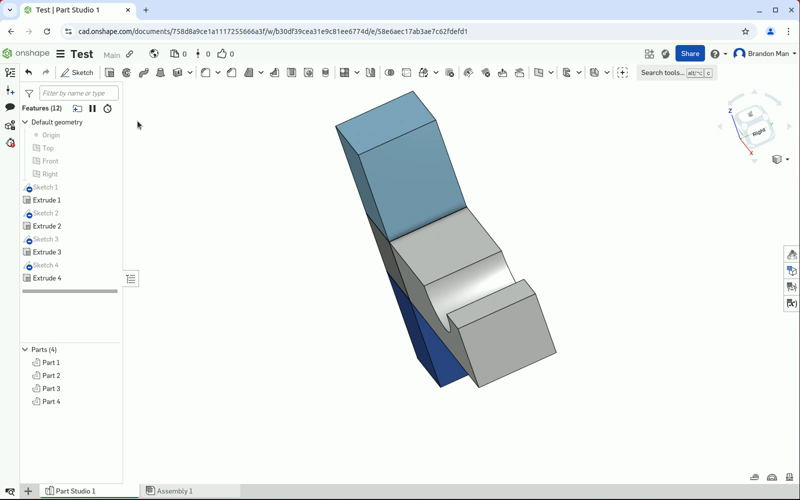
key(down, 2)
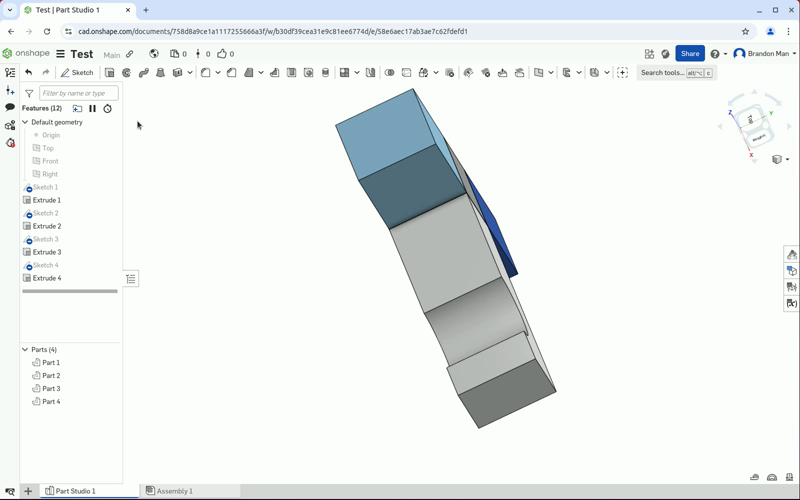
key(up, 2)
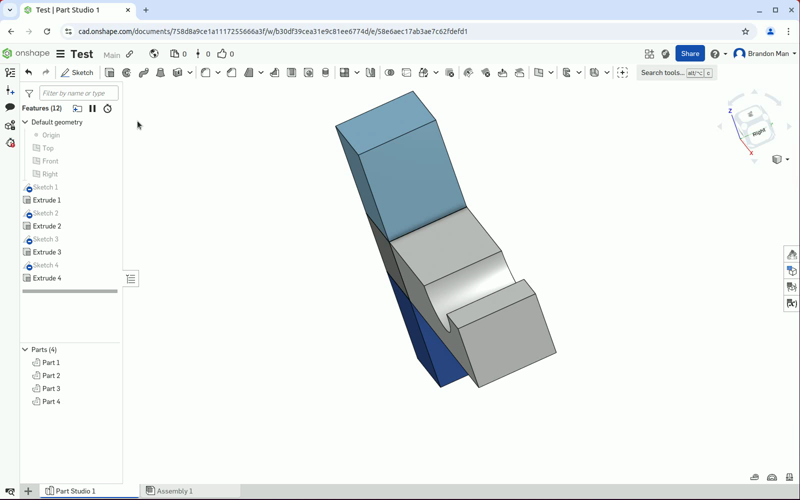
key(right, 2)
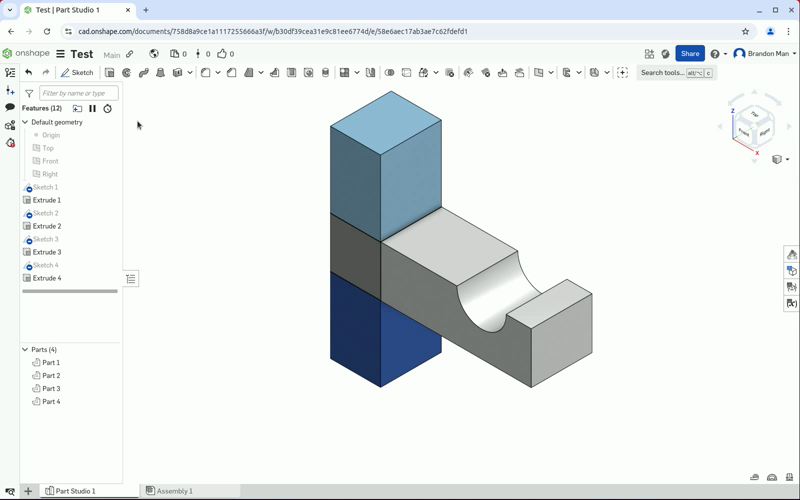
mouse_move(73, 189)
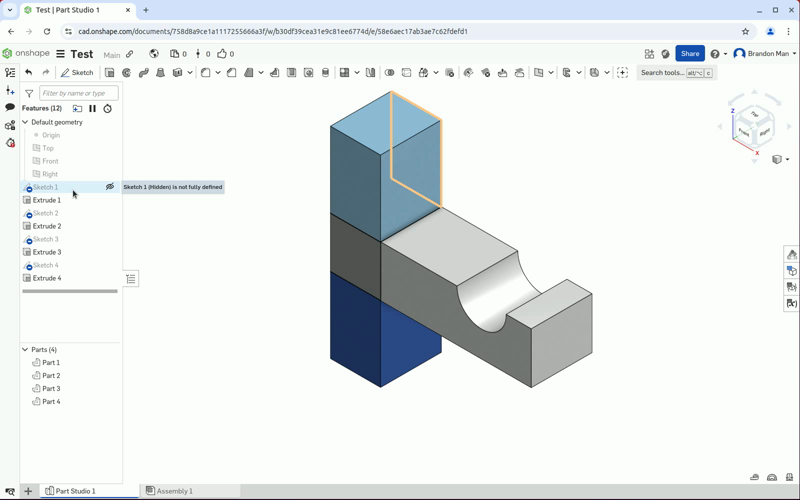
click(73, 189)